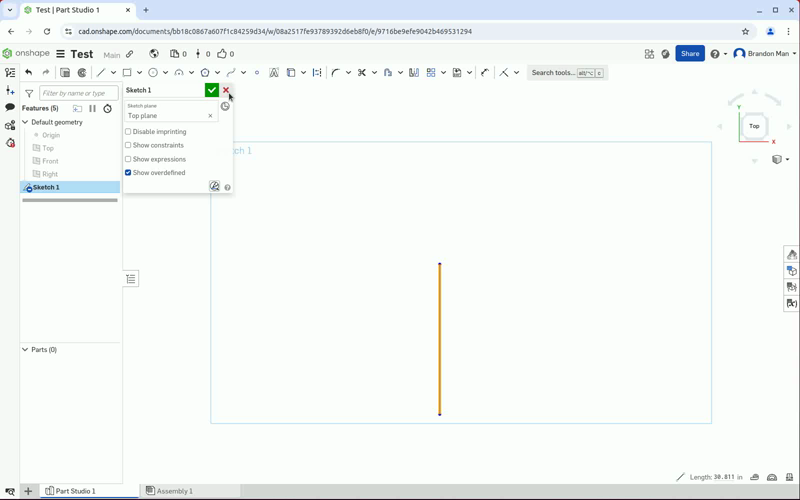
key(shift+h)
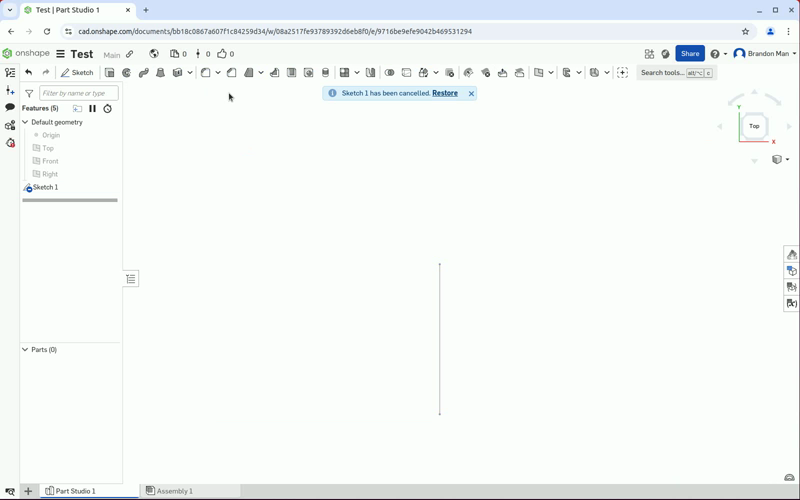
key(shift+s)
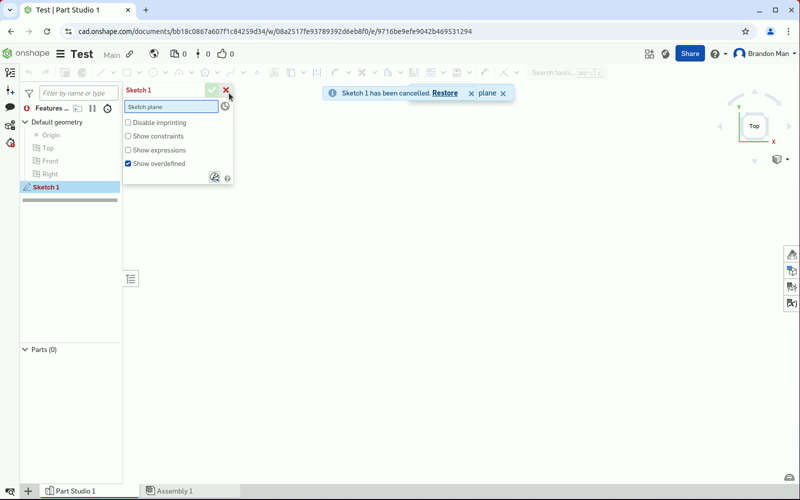
mouse_move(73, 150)
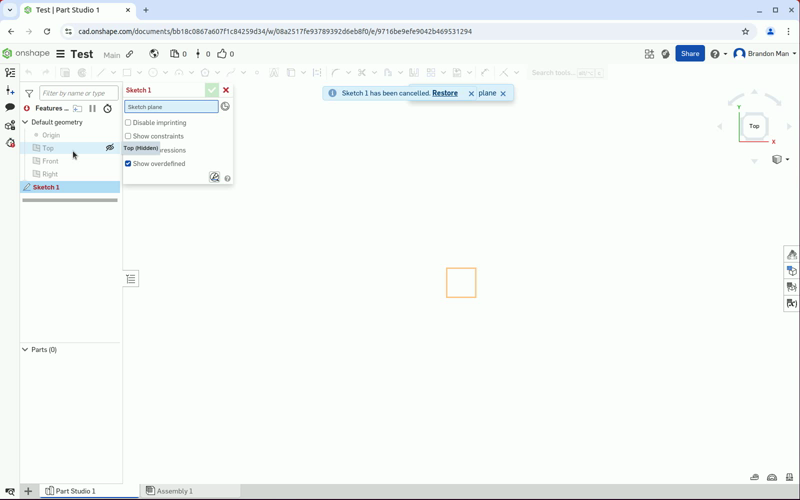
click(73, 150)
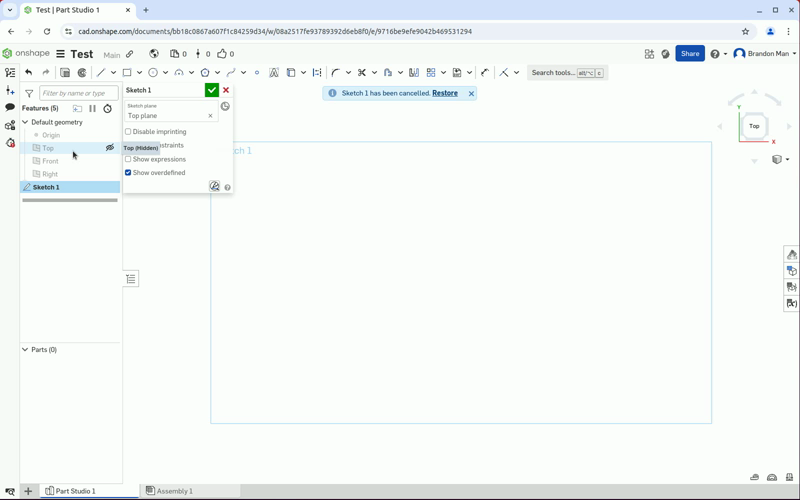
mouse_move(73, 352)
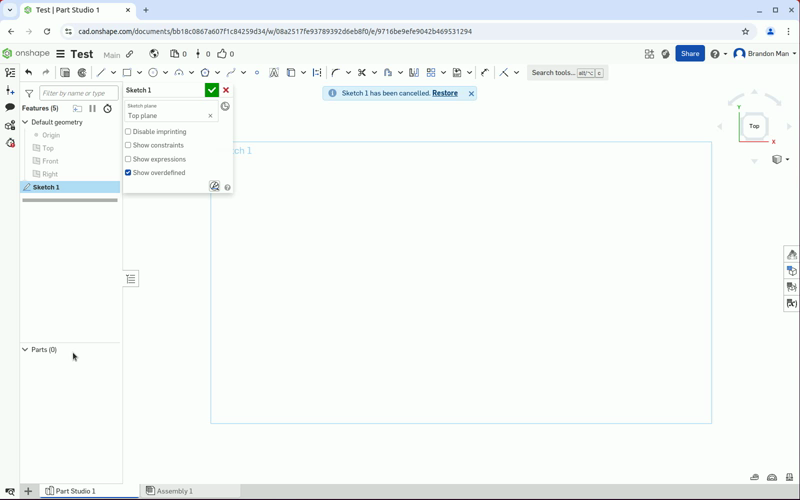
key(y)
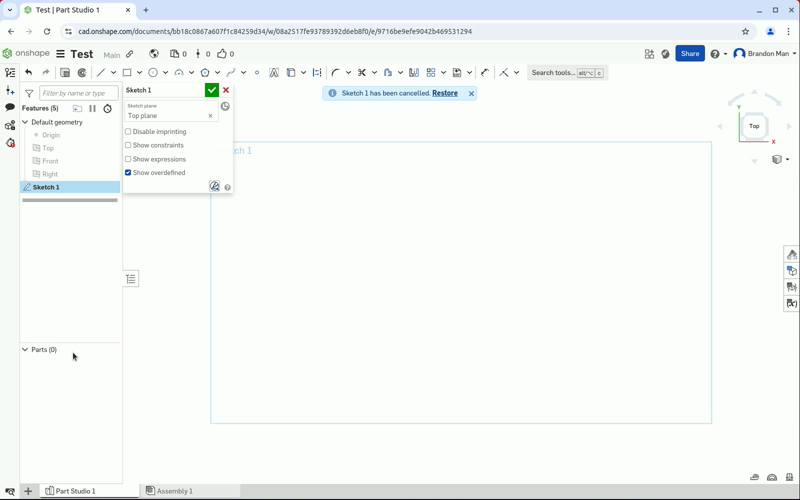
key(l)
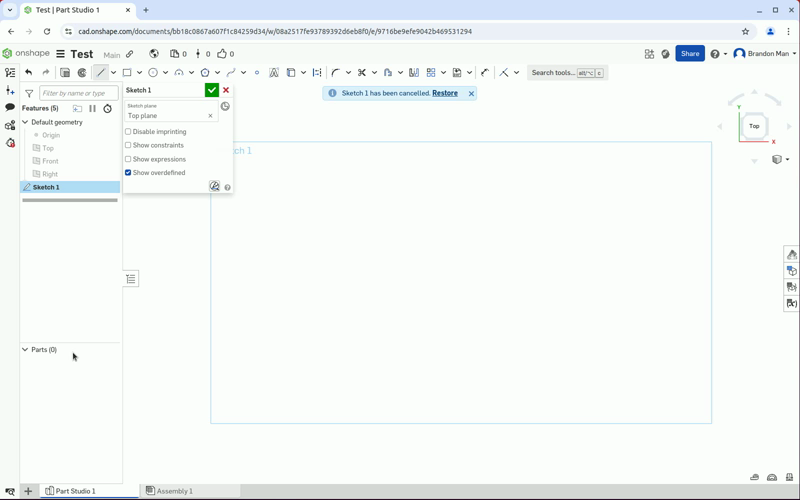
key_down(shift)
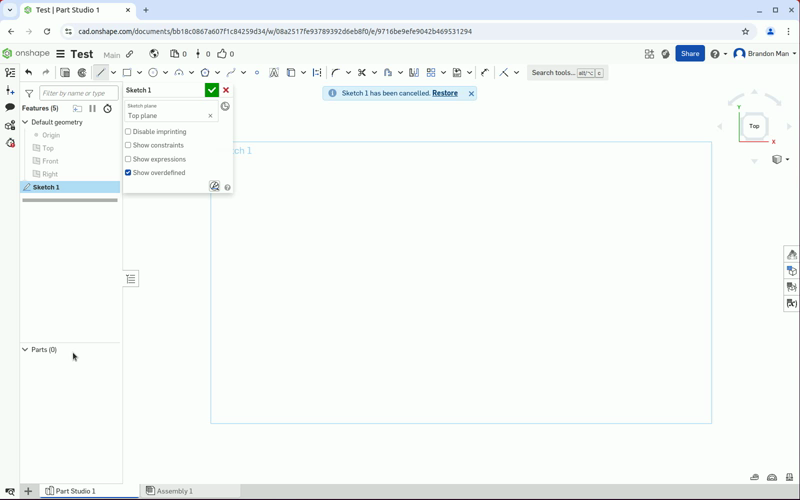
mouse_move(460, 291)
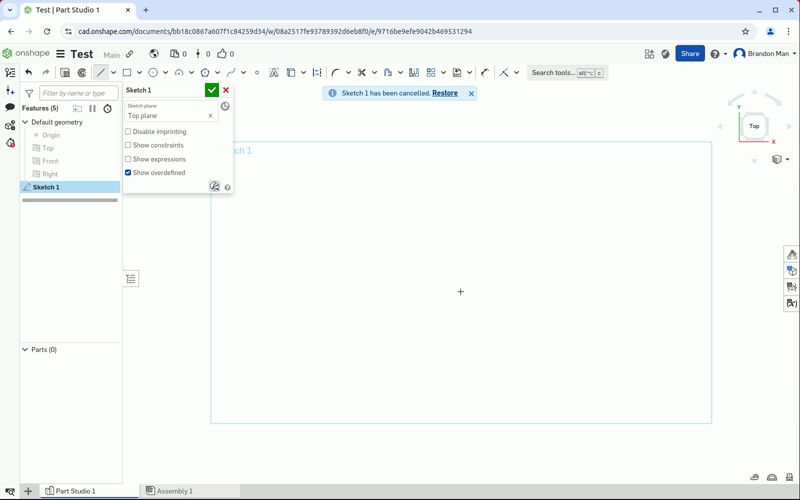
click(460, 291)
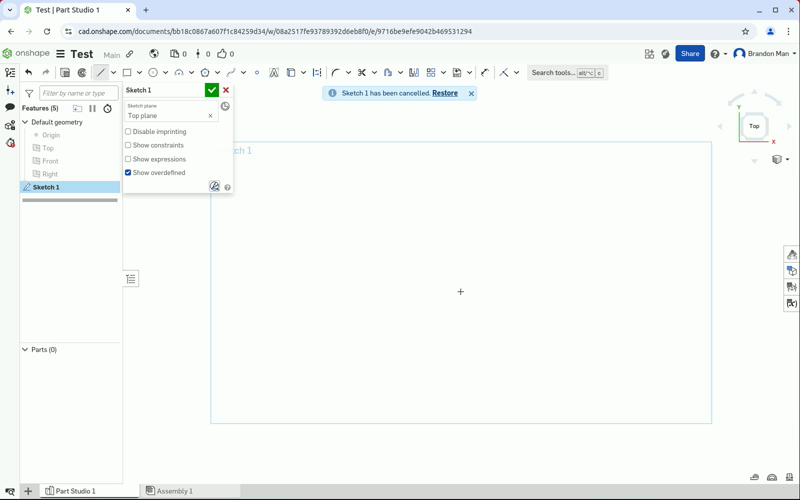
key_up(shift)
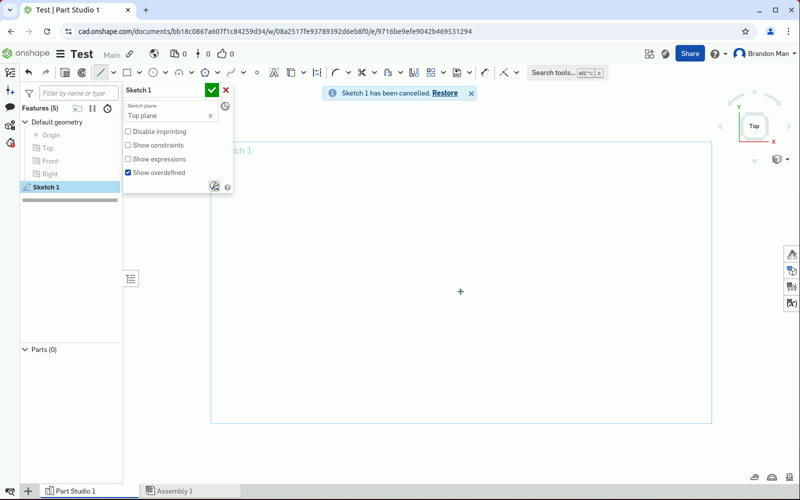
key_down(shift)
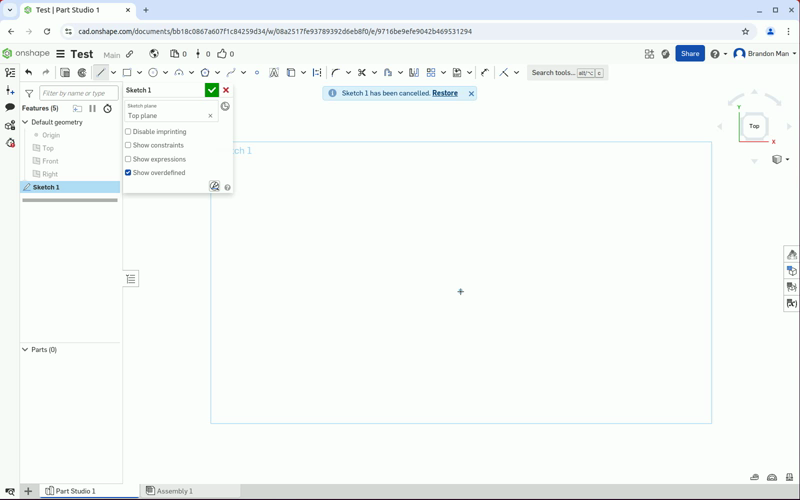
mouse_move(564, 291)
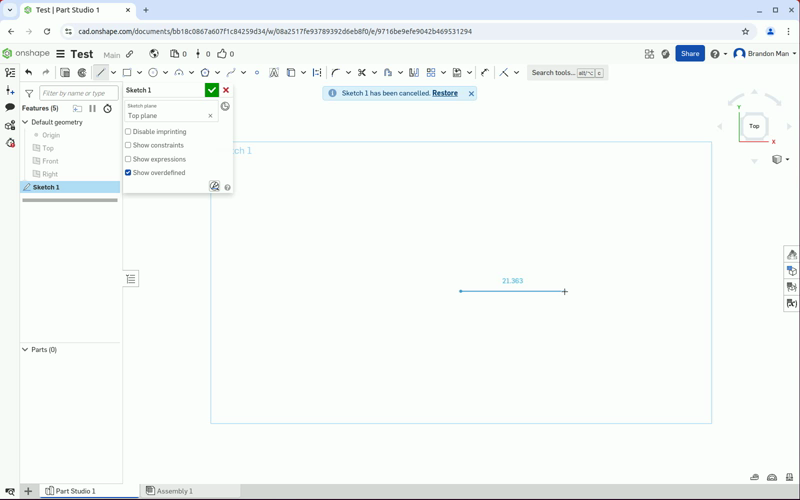
click(564, 291)
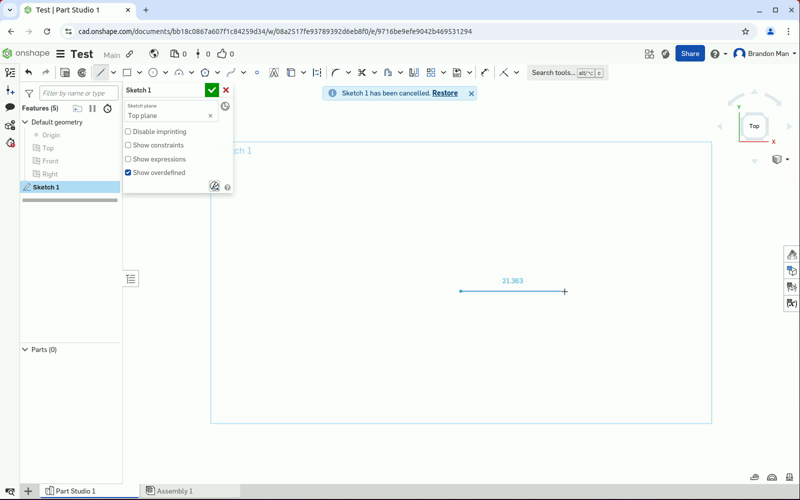
key_up(shift)
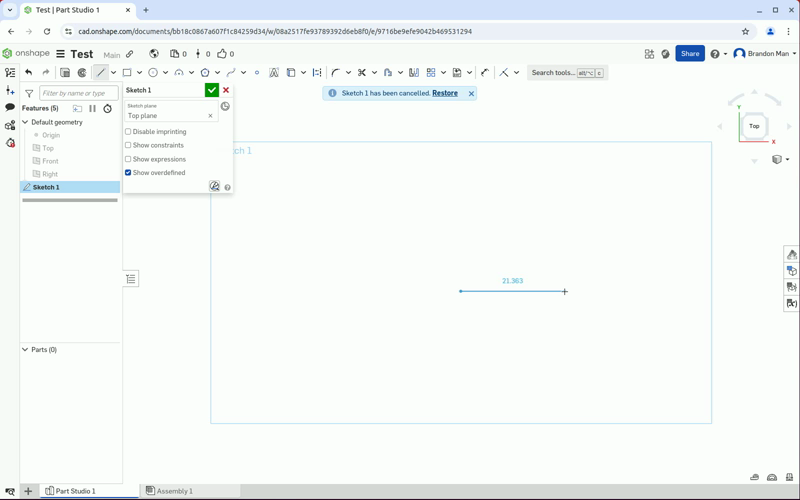
key(esc)
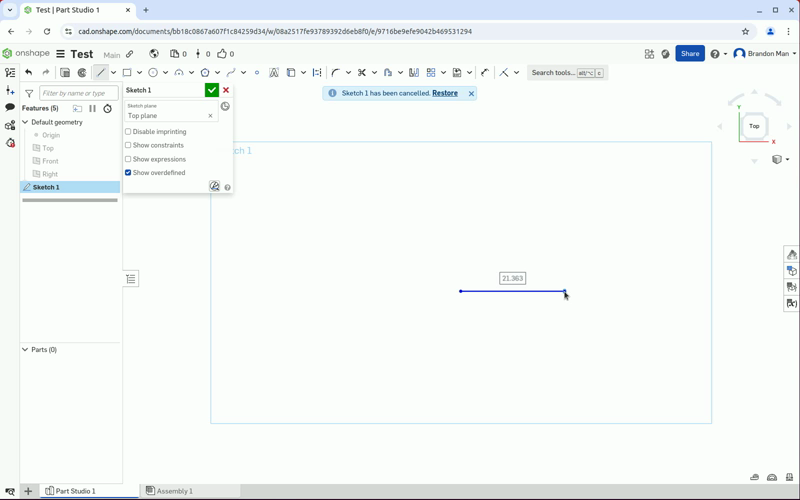
key(a)
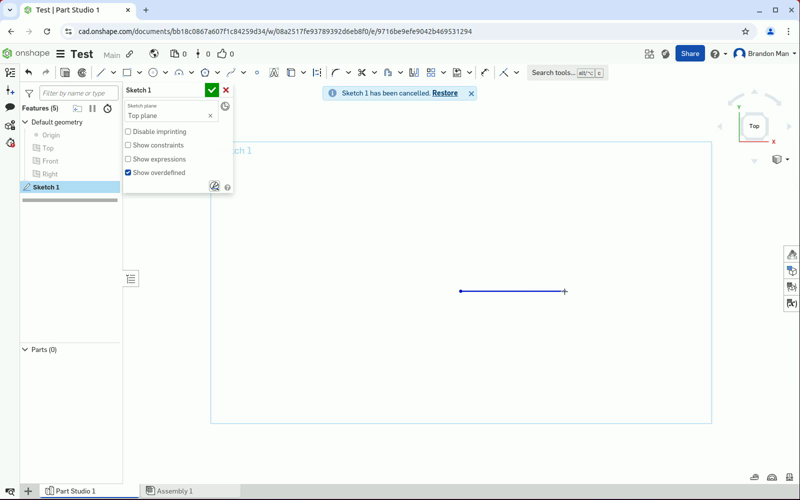
mouse_move(564, 291)
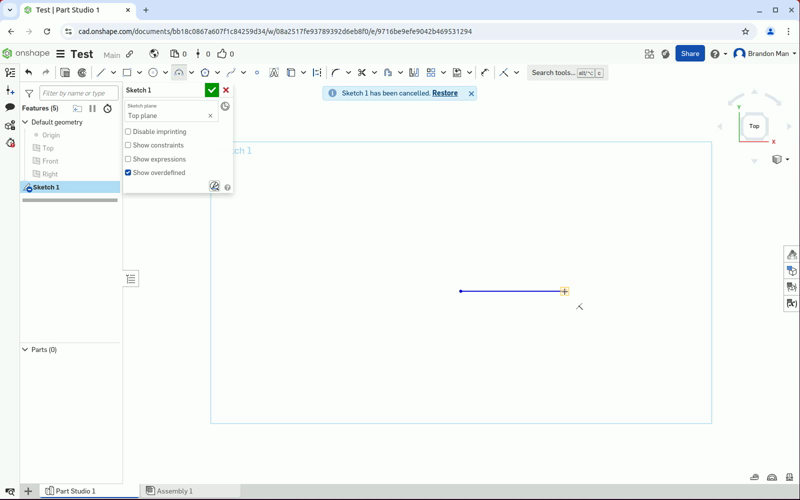
click(564, 291)
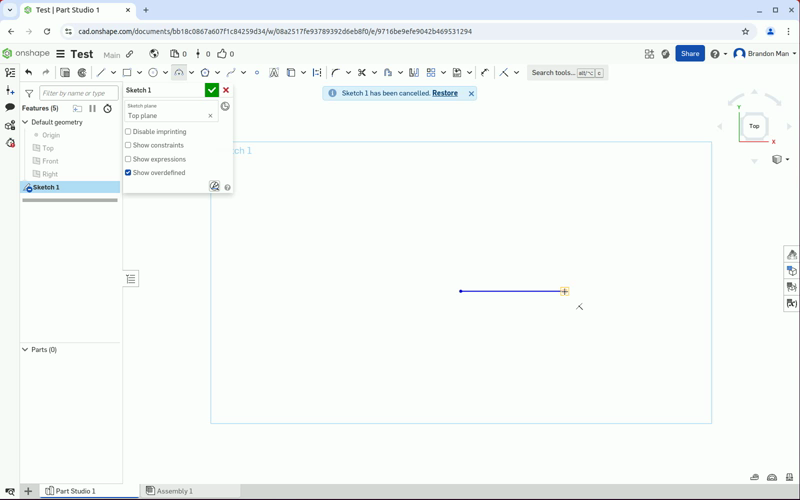
key_down(shift)
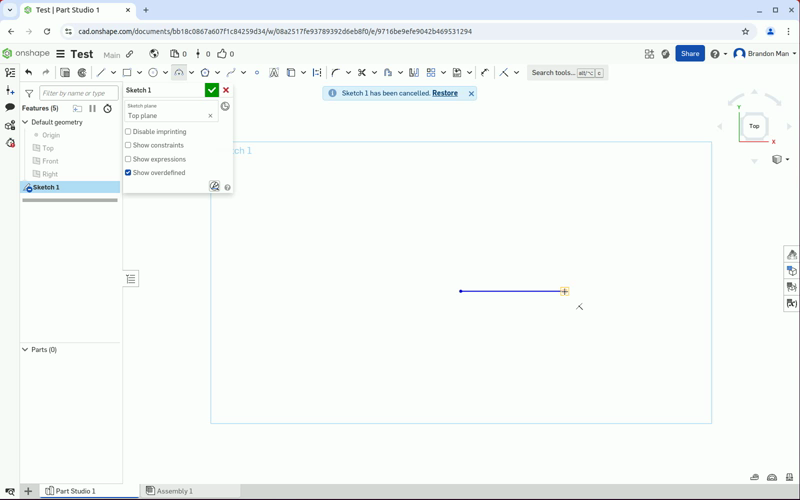
mouse_move(564, 274)
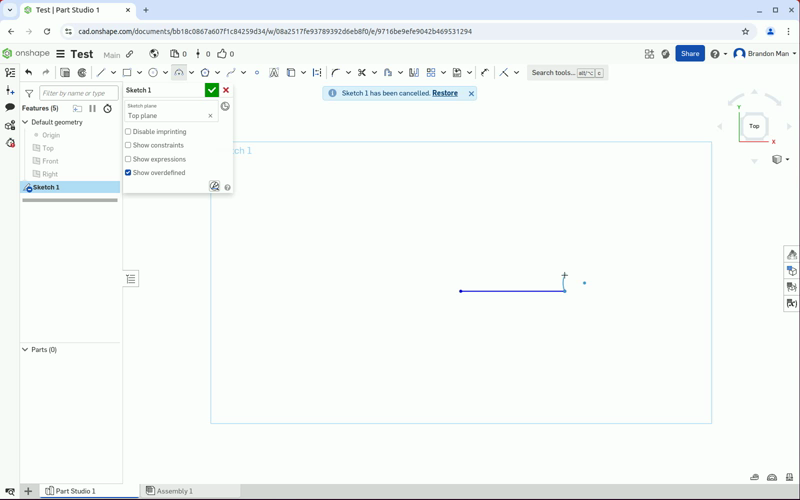
click(564, 274)
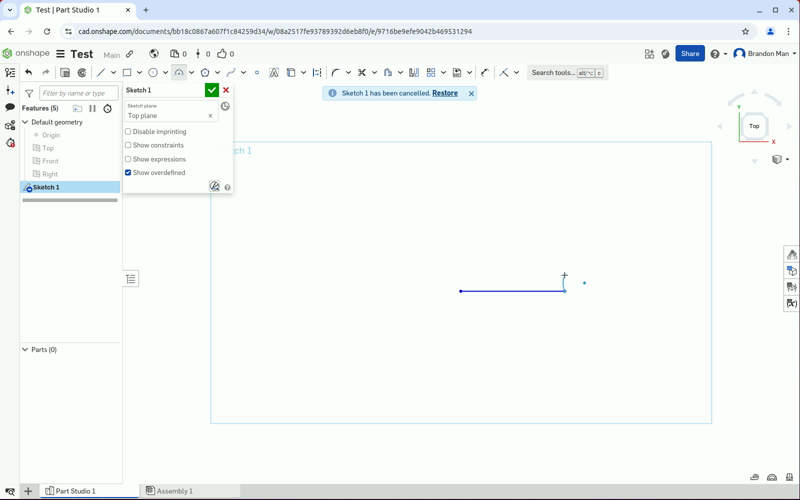
mouse_move(573, 282)
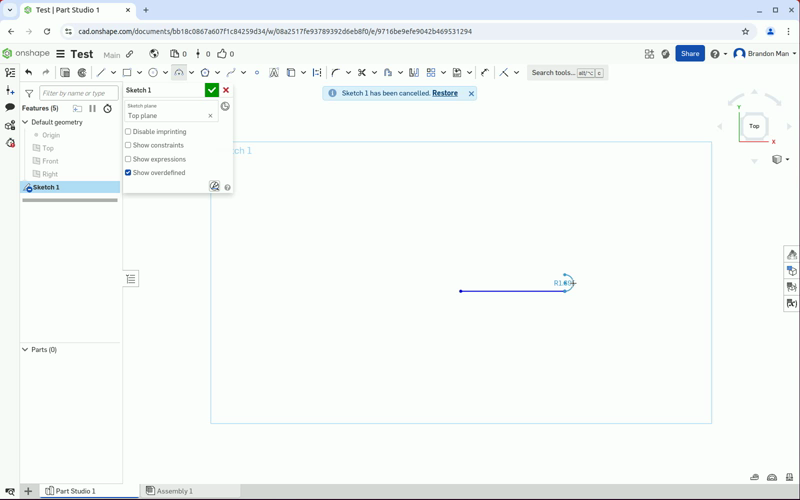
click(573, 282)
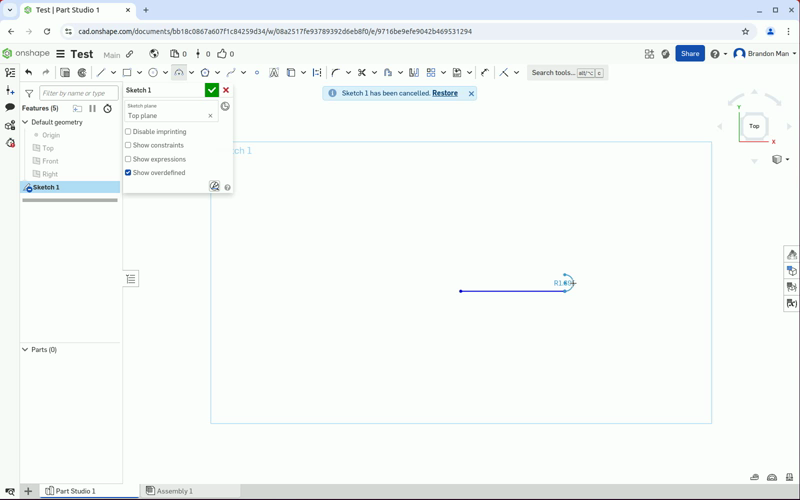
key_up(shift)
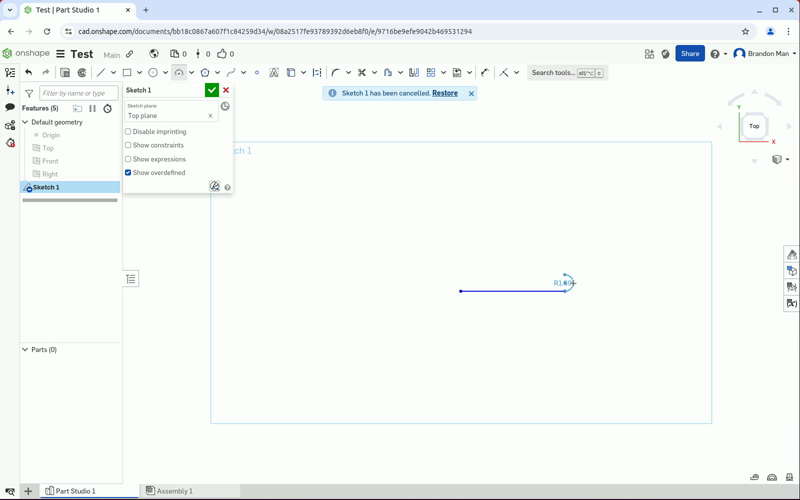
key(esc)
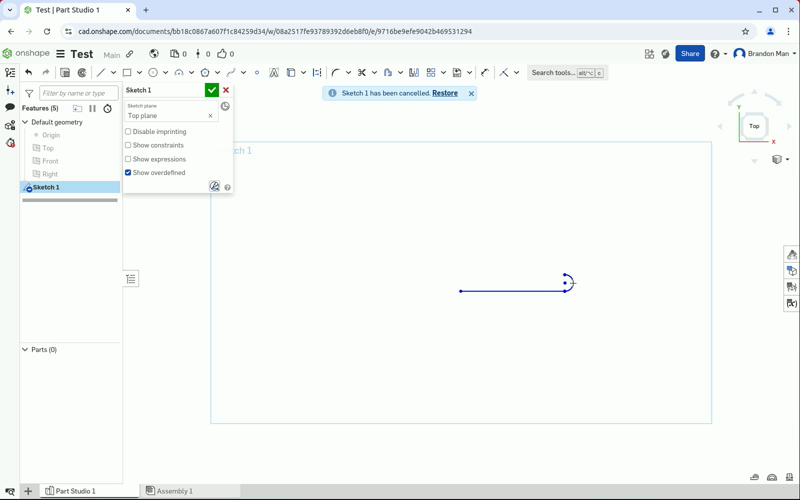
key(l)
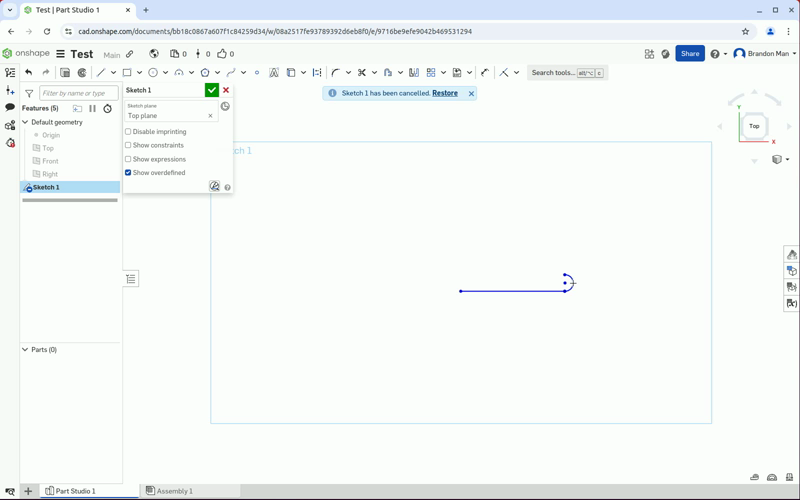
mouse_move(564, 274)
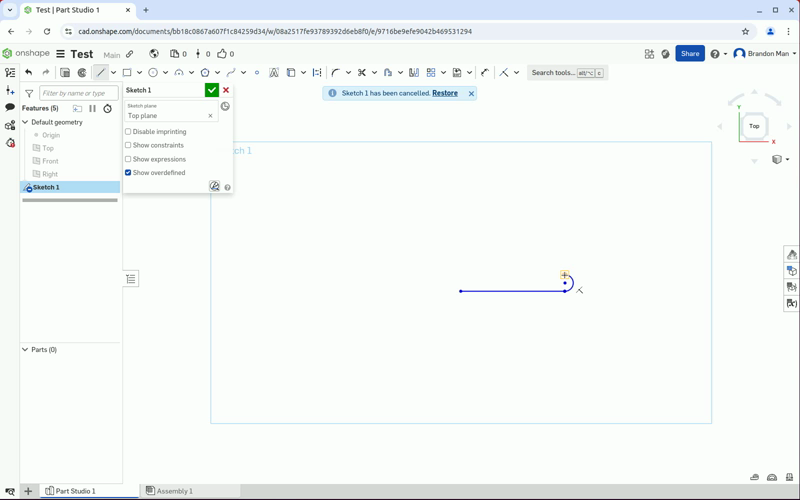
click(564, 274)
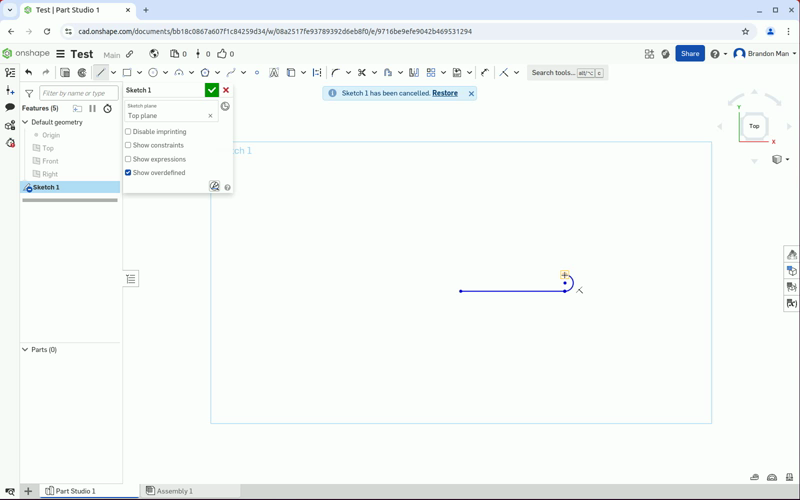
key_down(shift)
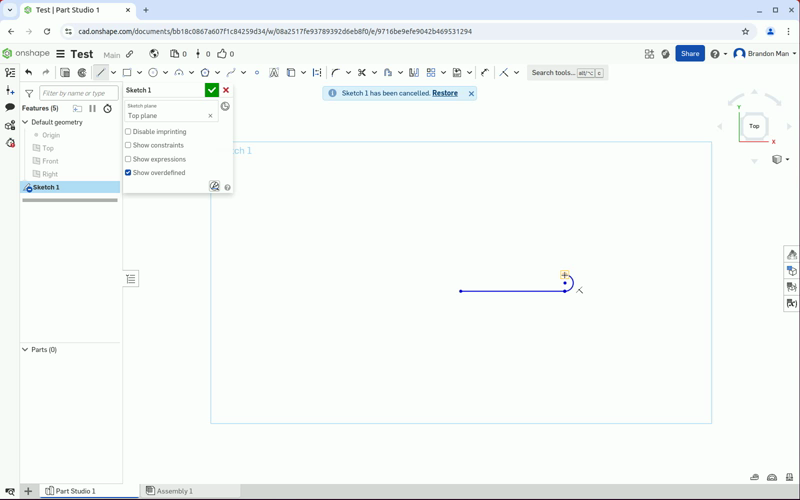
mouse_move(460, 274)
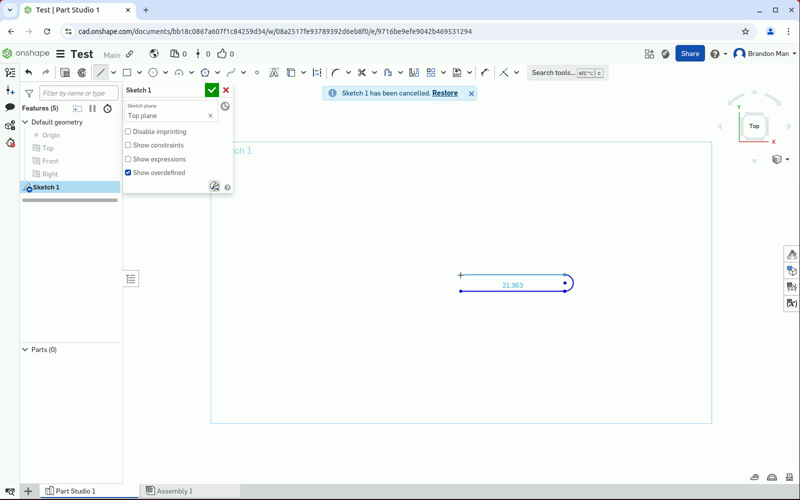
click(460, 274)
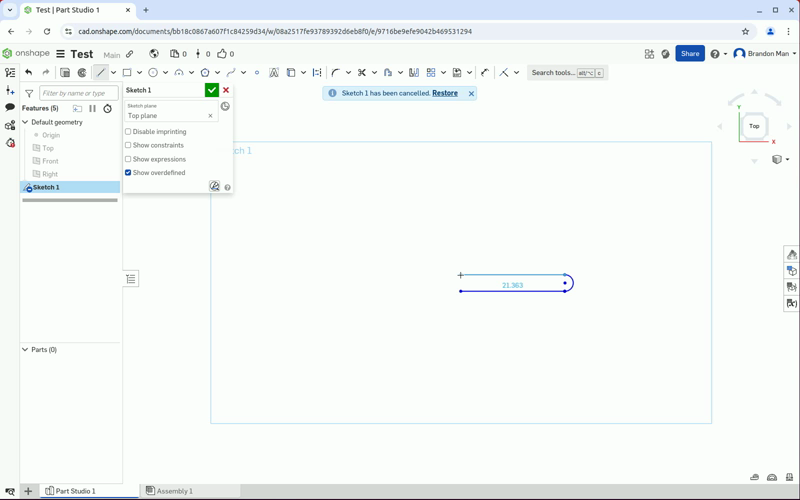
key_up(shift)
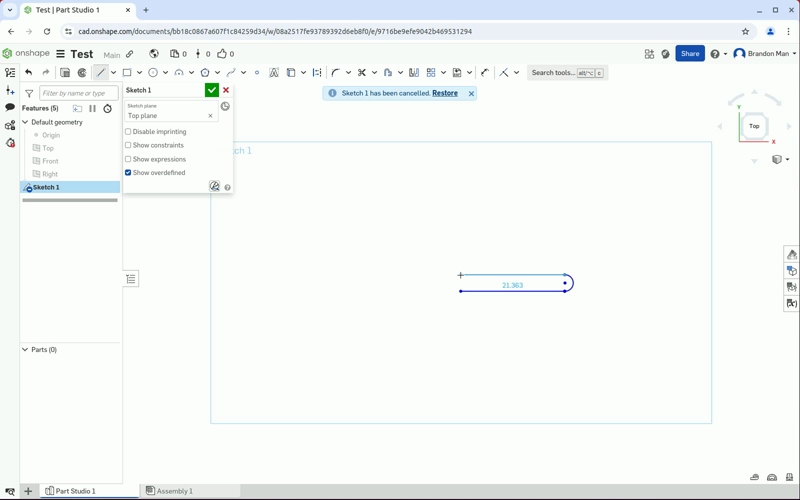
key(esc)
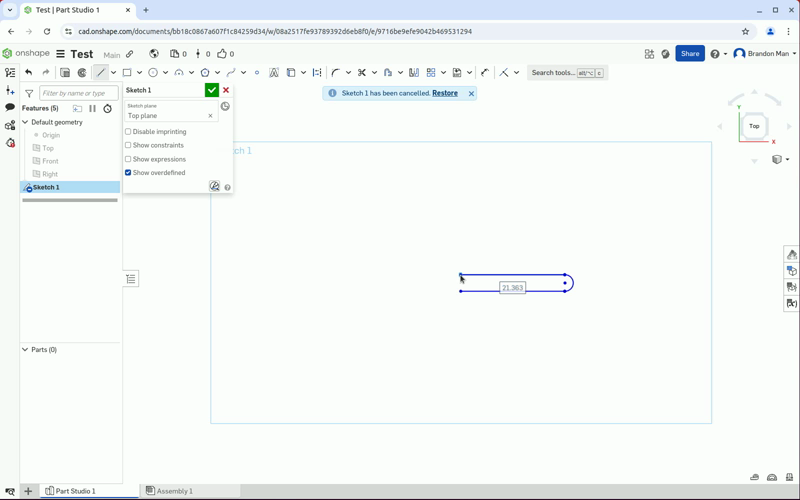
key(a)
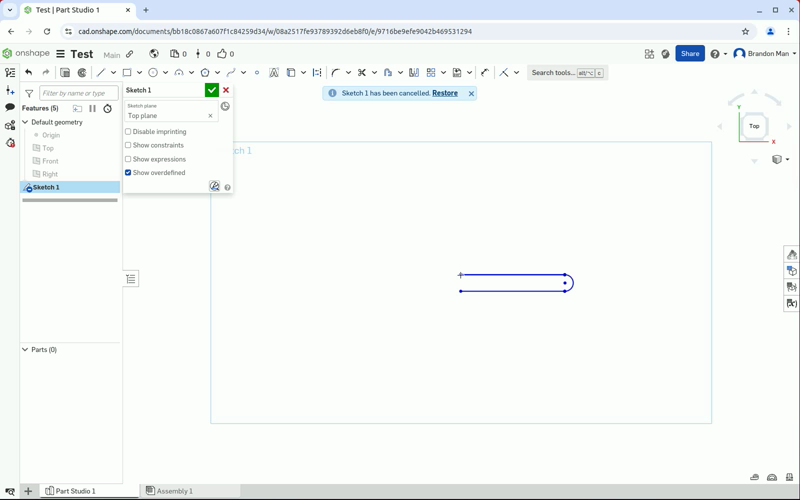
mouse_move(460, 274)
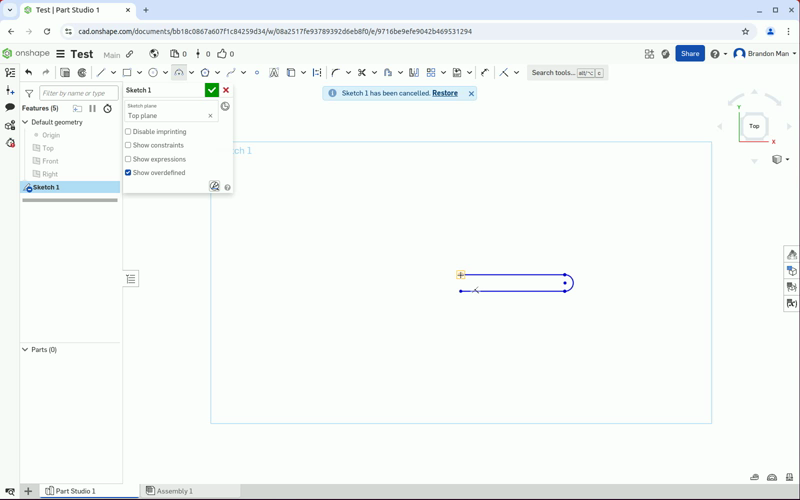
click(460, 274)
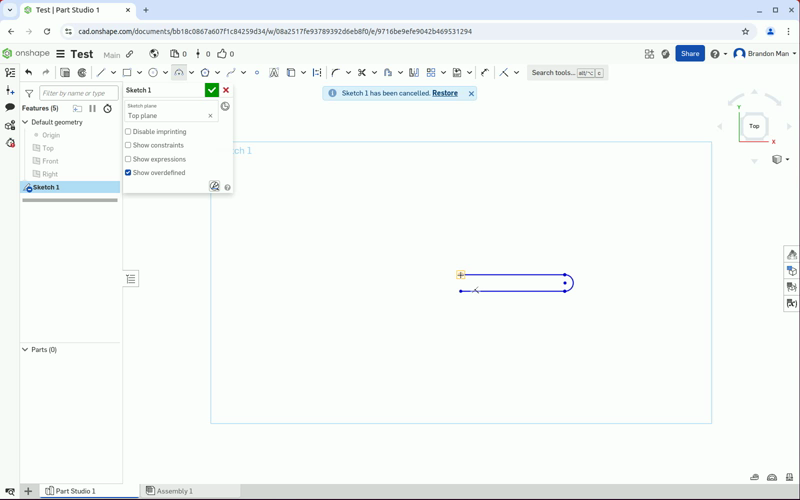
mouse_move(460, 291)
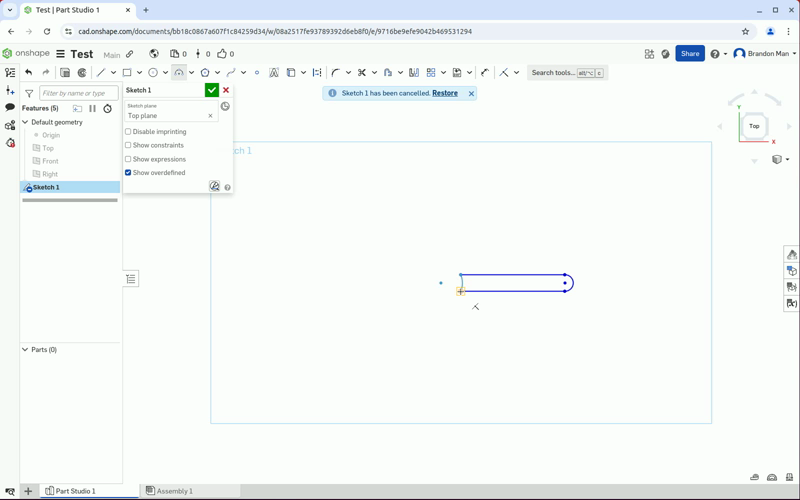
click(460, 291)
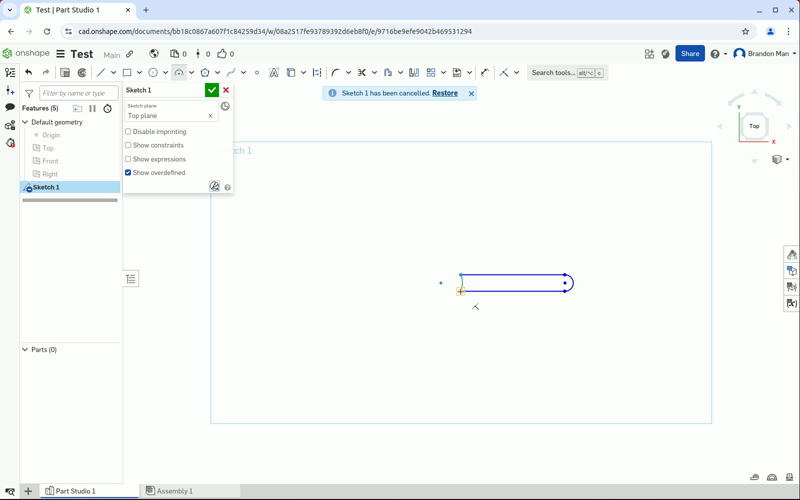
key_down(shift)
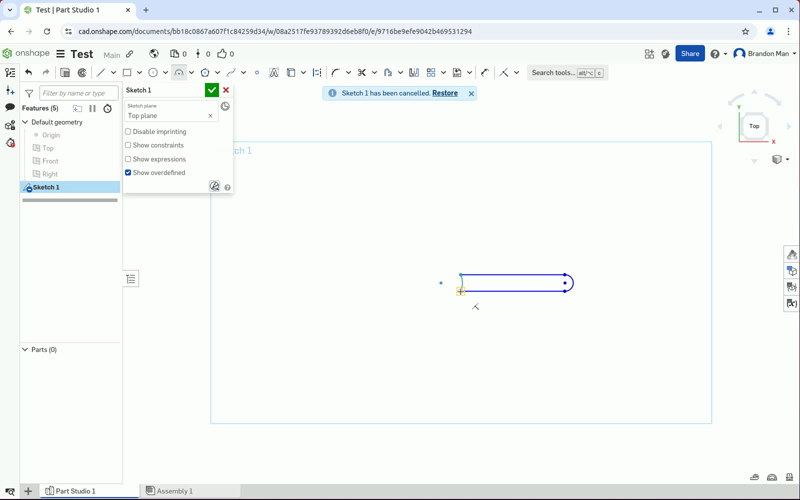
mouse_move(452, 282)
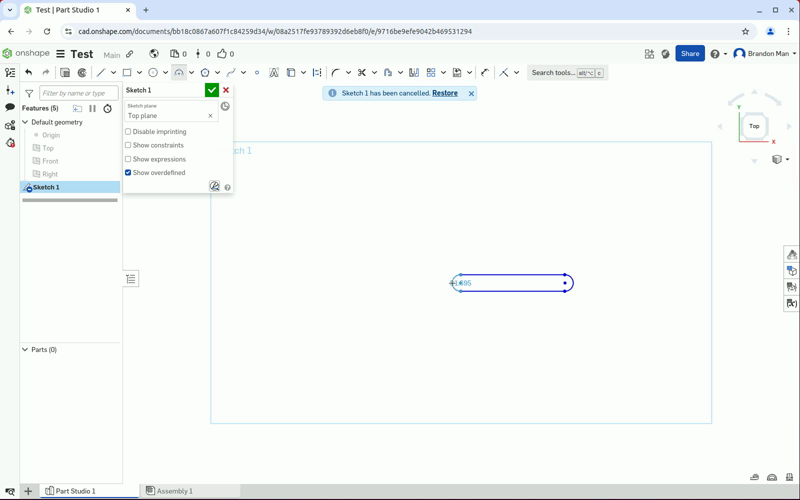
click(452, 282)
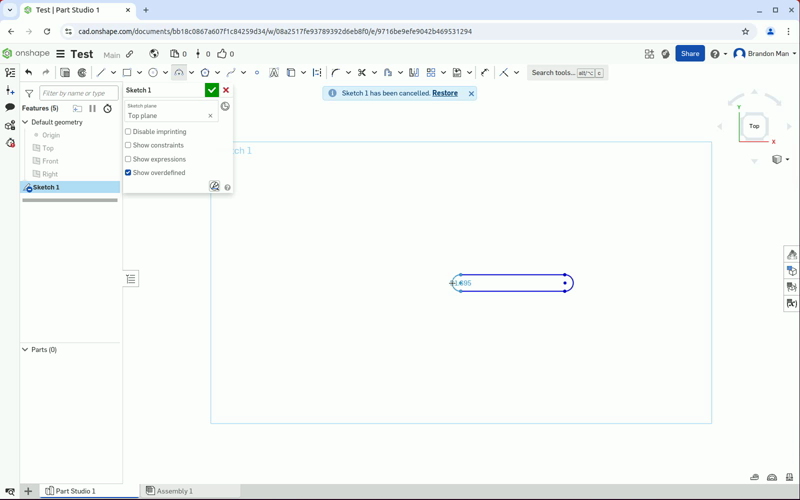
key_up(shift)
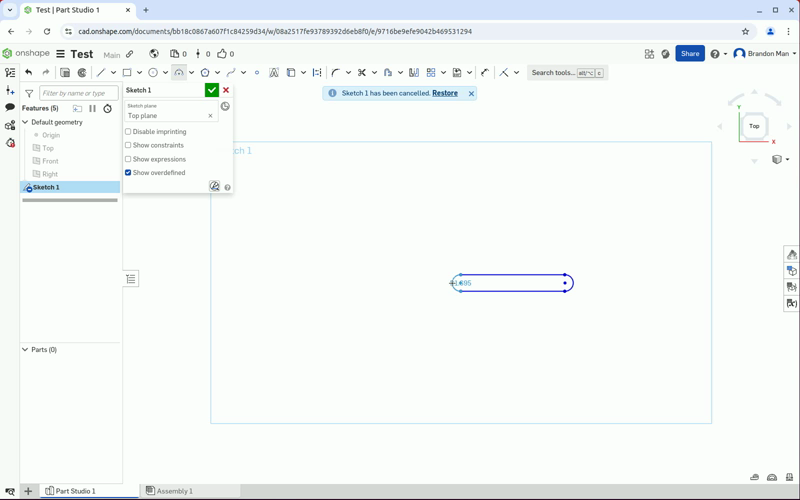
key(esc)
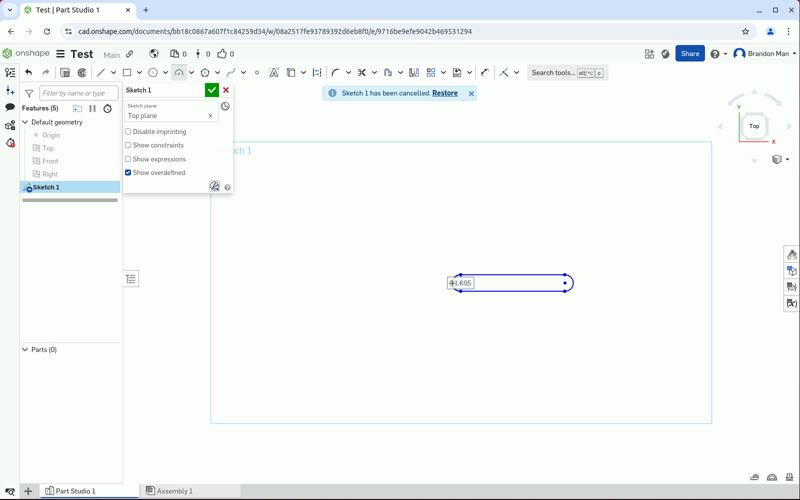
key(c)
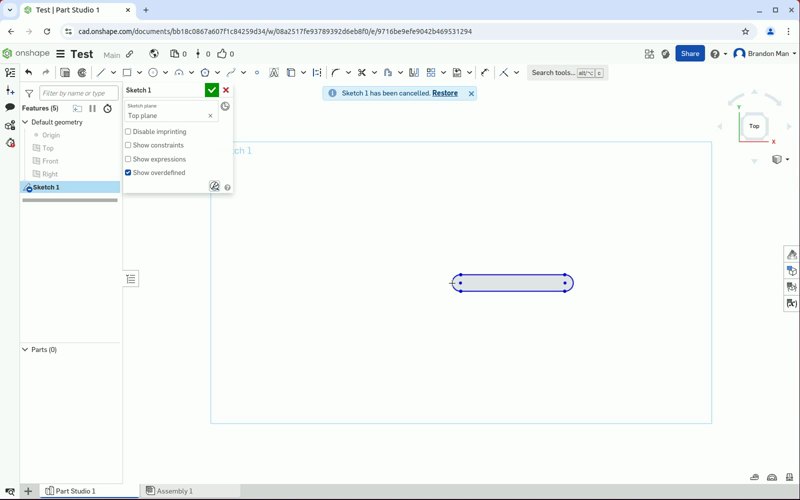
key_down(shift)
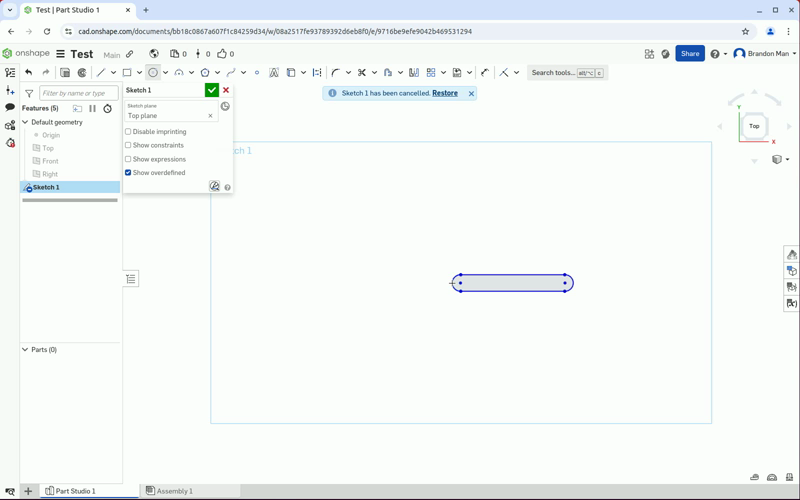
mouse_move(460, 282)
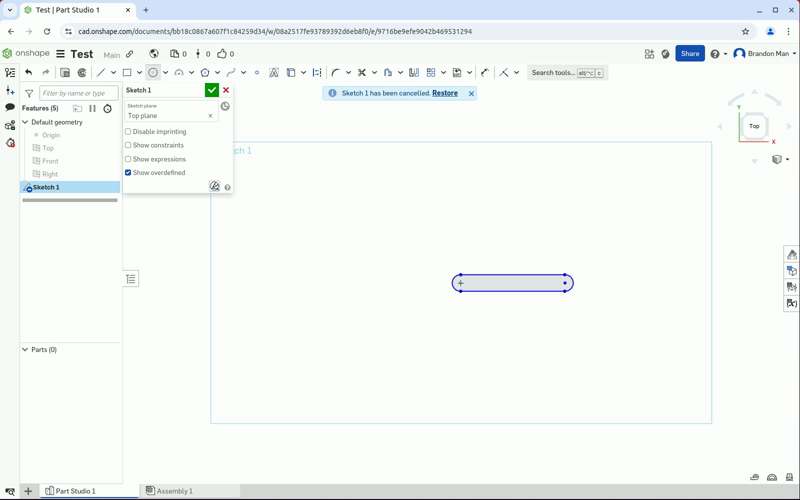
click(460, 282)
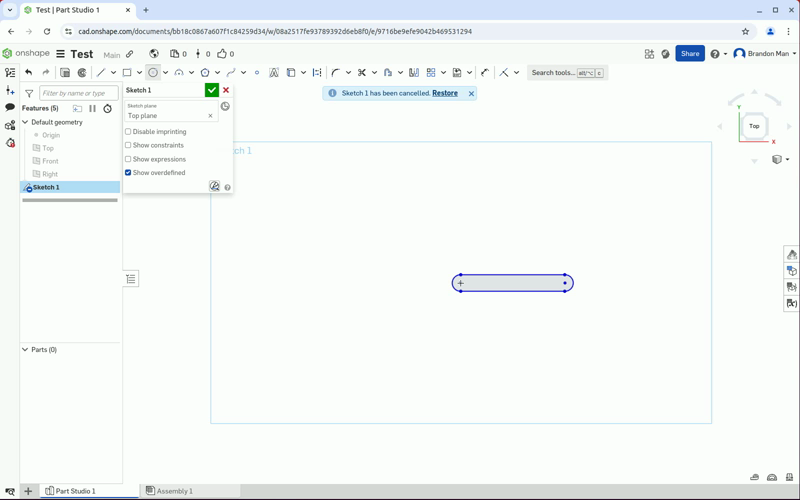
key_up(shift)
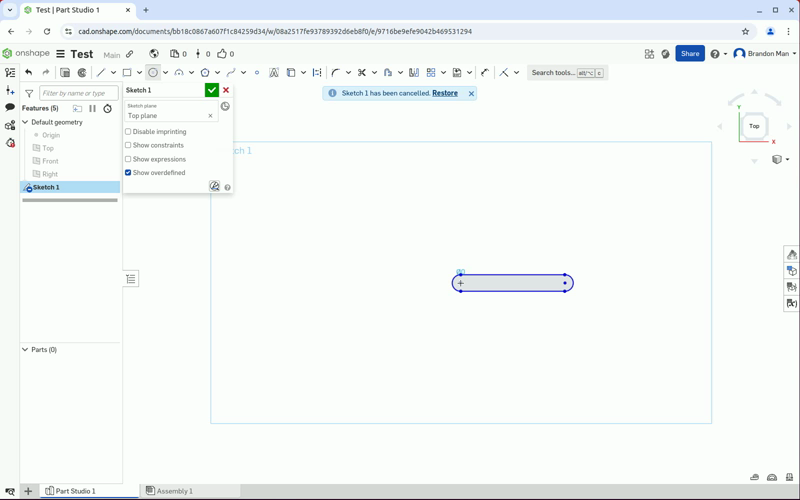
mouse_move(465, 282)
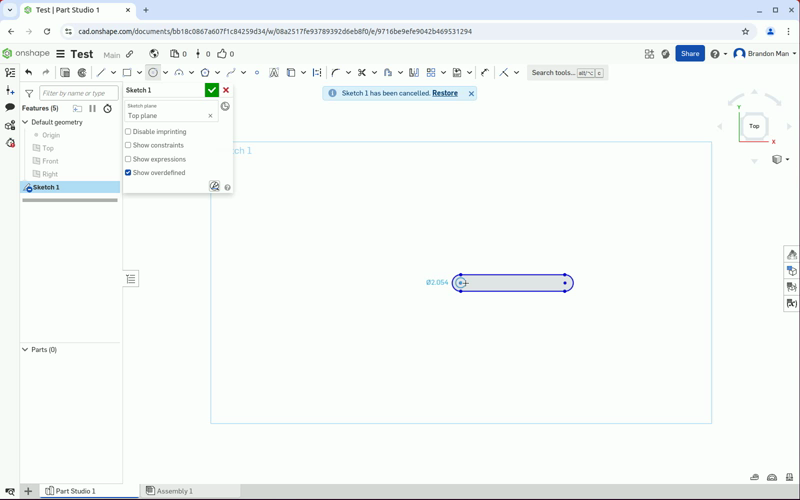
click(465, 282)
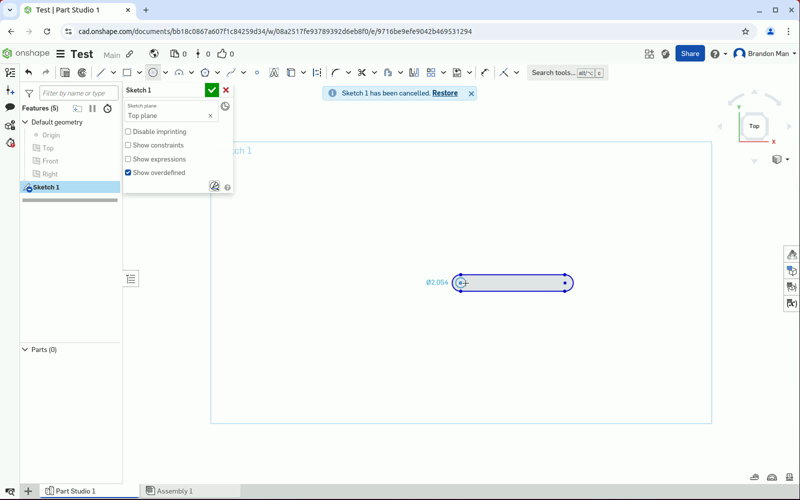
key(esc)
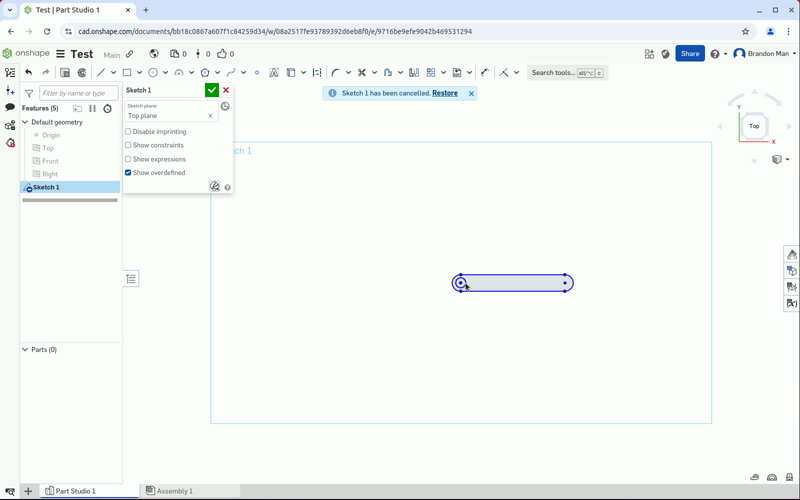
key(c)
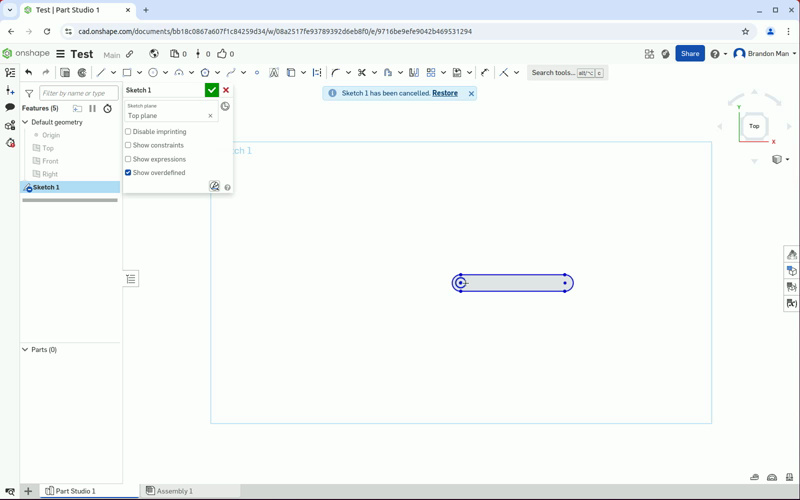
key_down(shift)
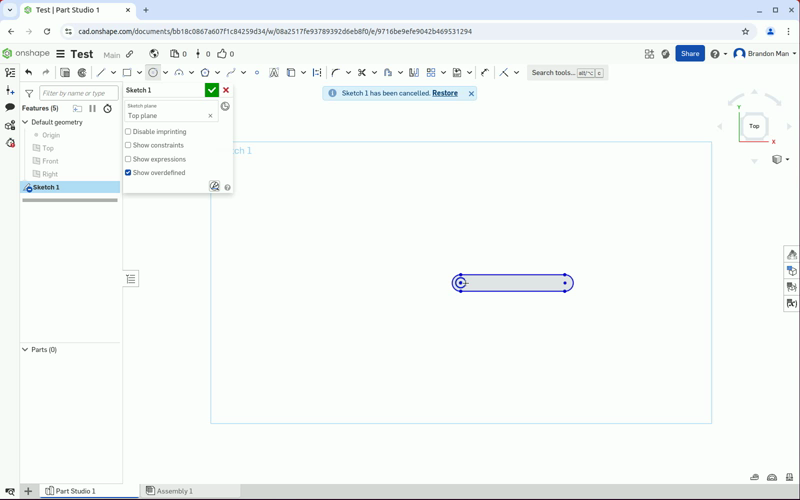
mouse_move(564, 282)
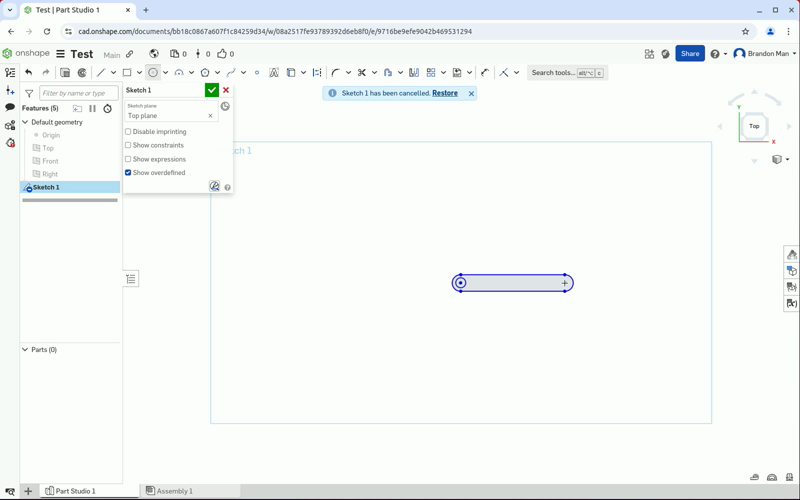
click(564, 282)
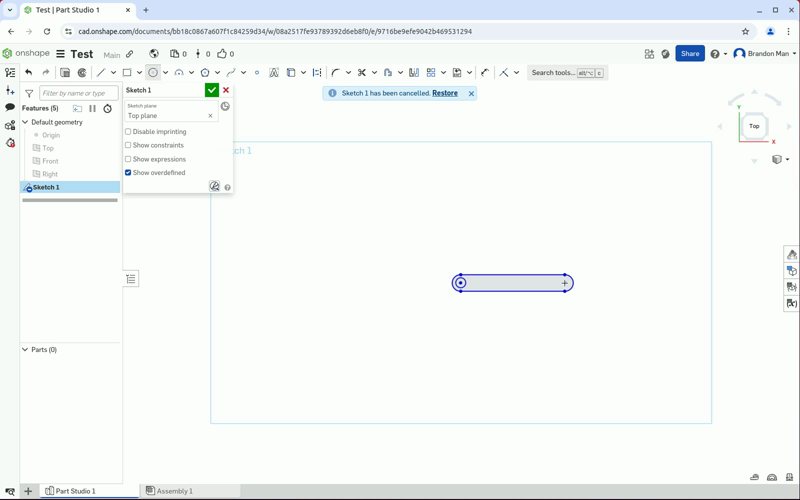
key_up(shift)
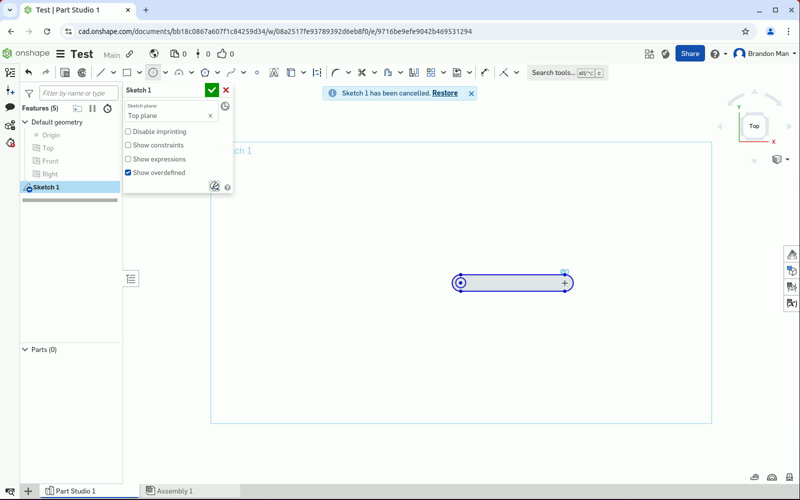
mouse_move(569, 282)
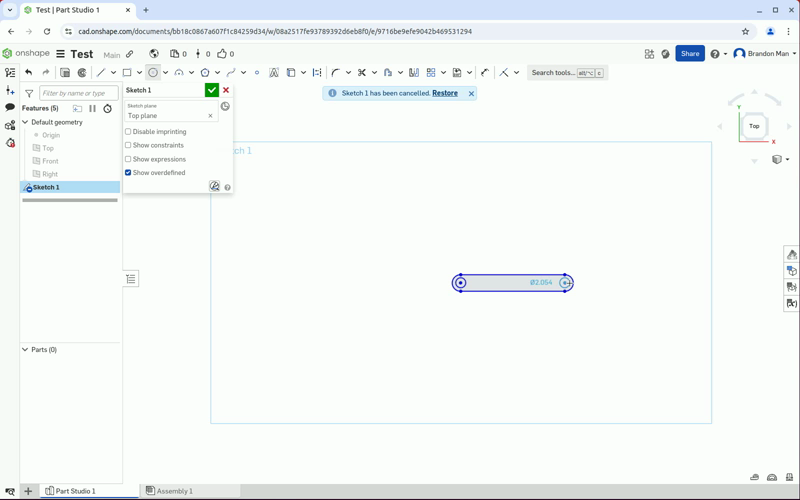
scroll(6)
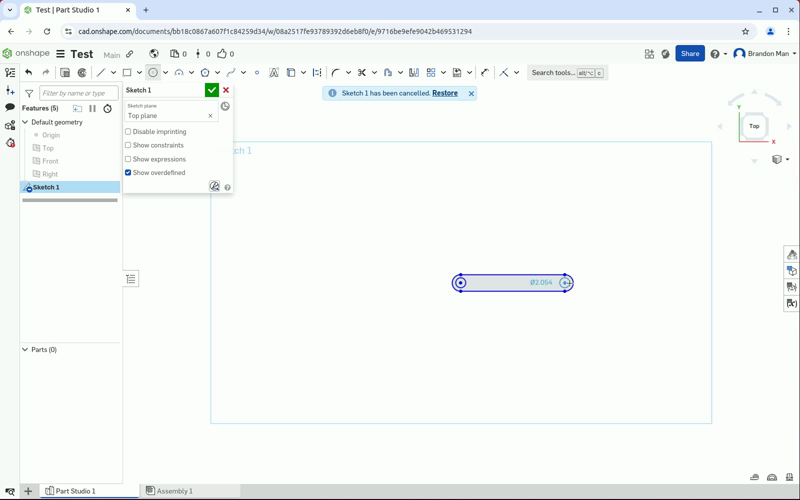
scroll(6)
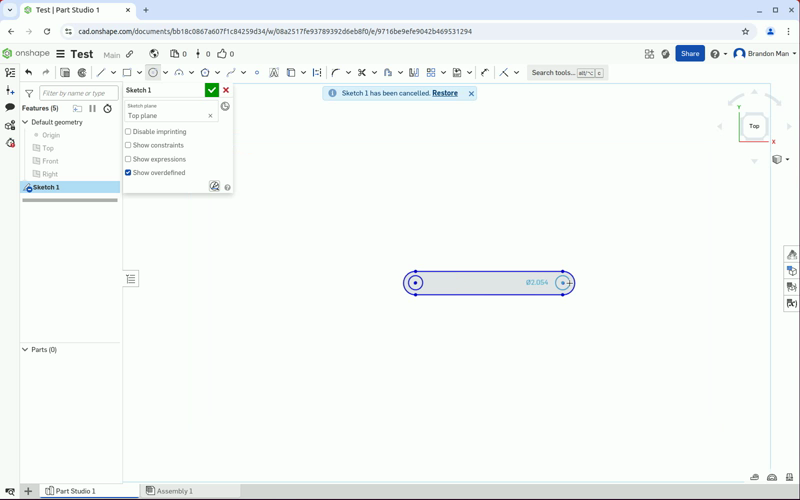
scroll(6)
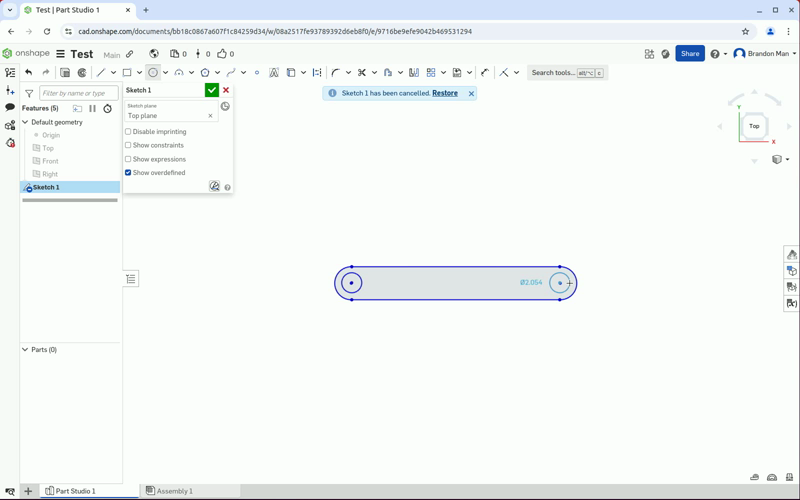
scroll(6)
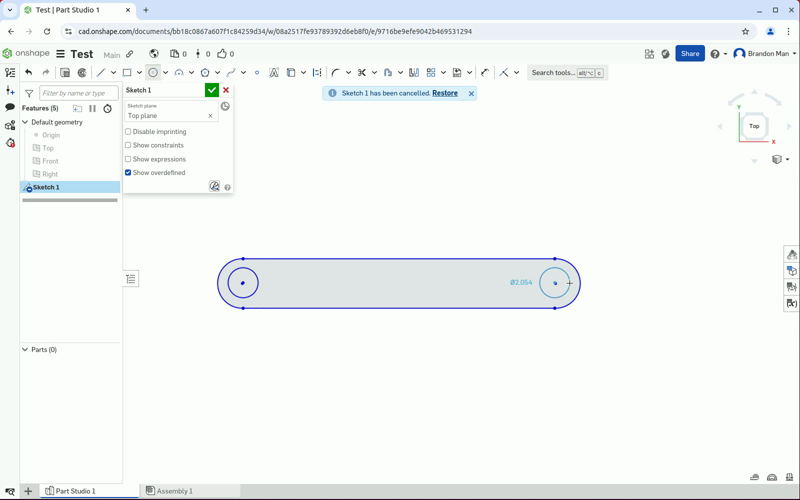
scroll(6)
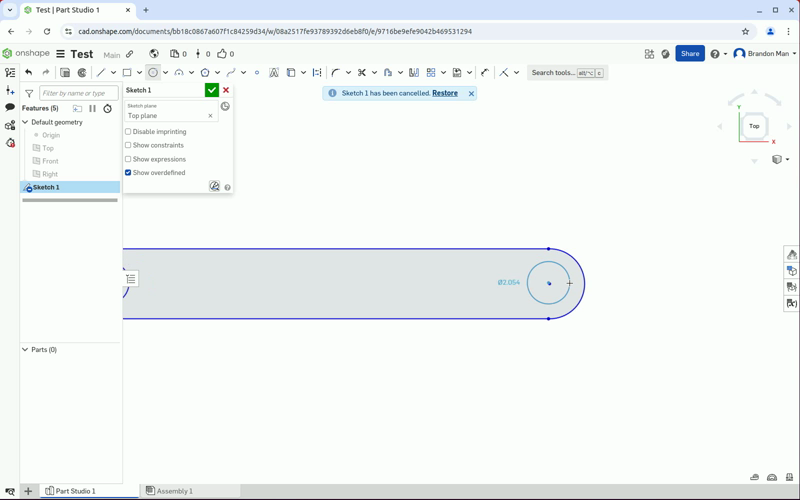
scroll(6)
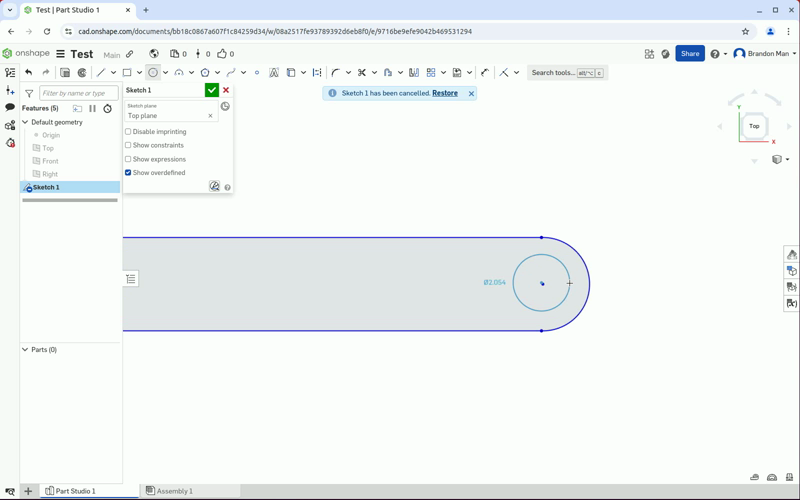
scroll(6)
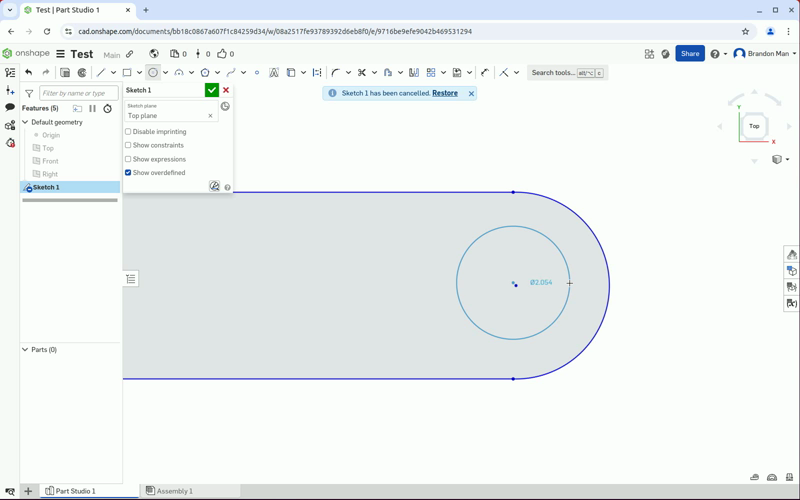
click(569, 282)
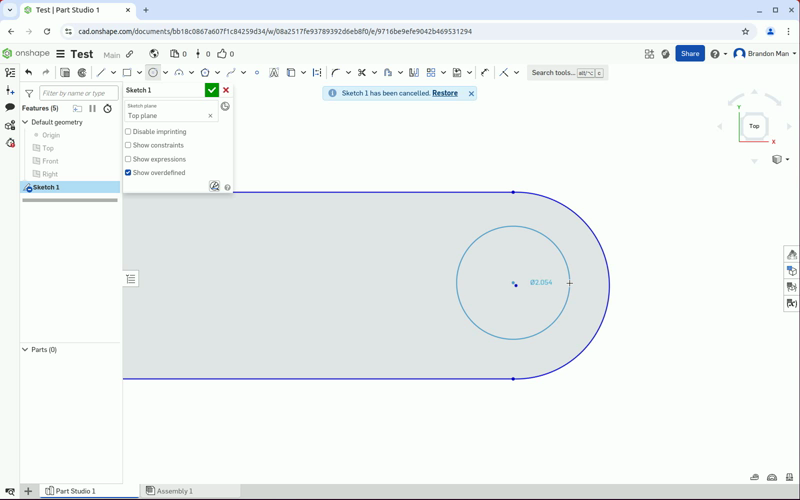
scroll(-6)
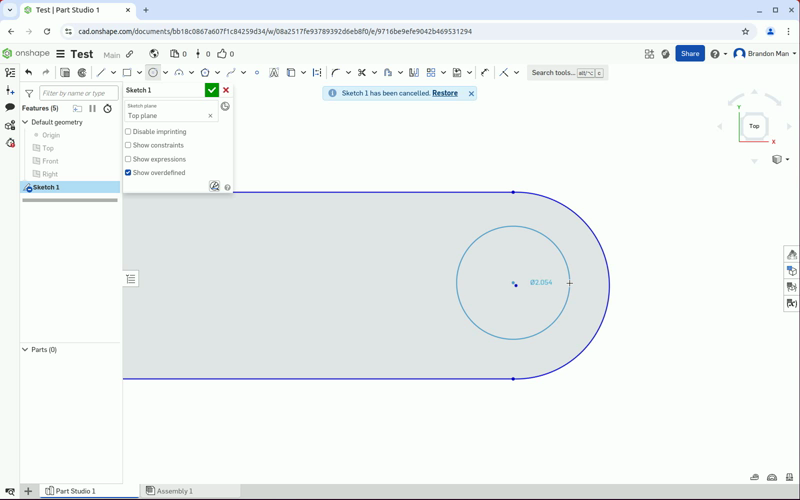
scroll(-6)
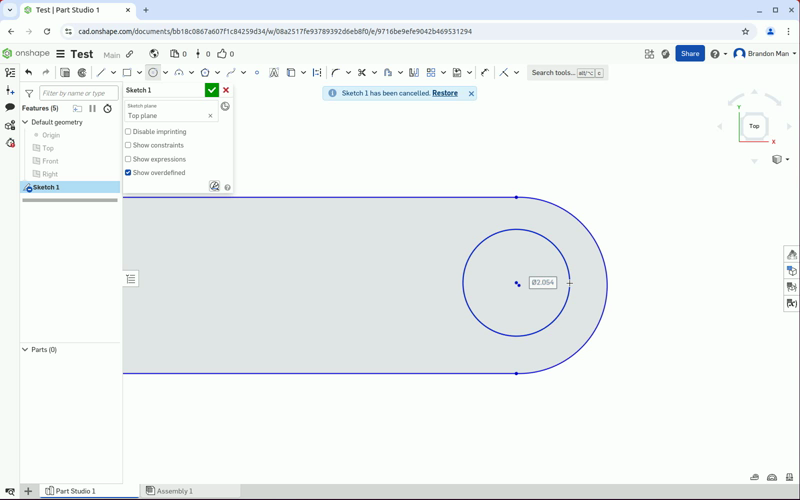
scroll(-6)
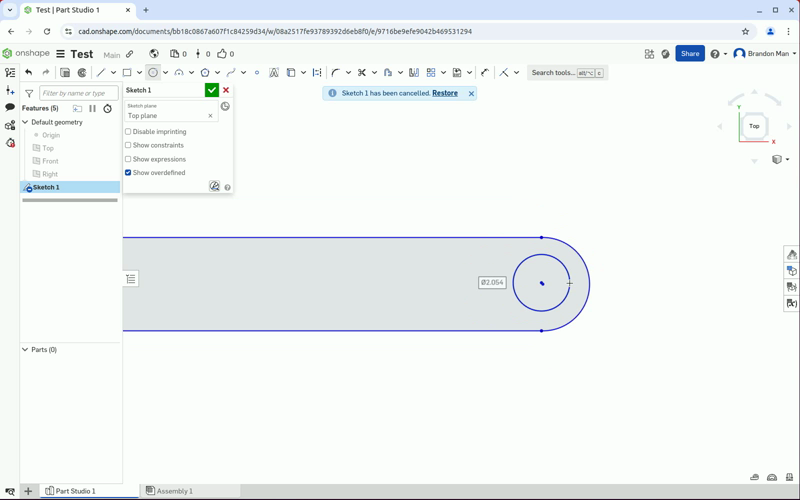
scroll(-6)
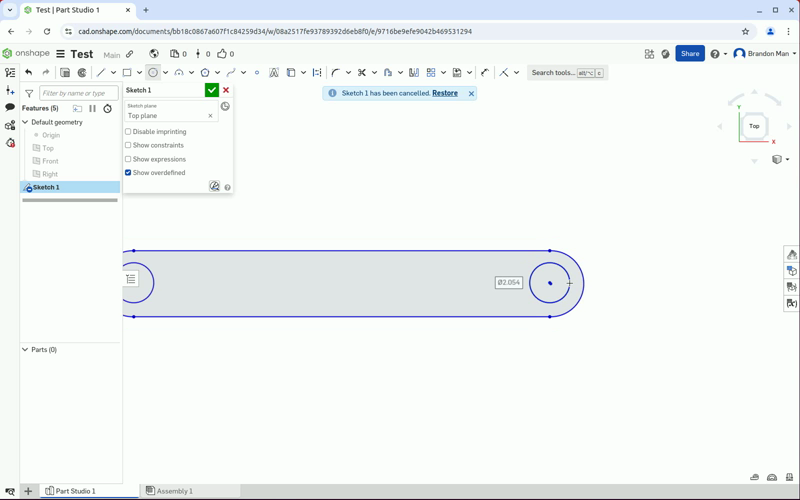
scroll(-6)
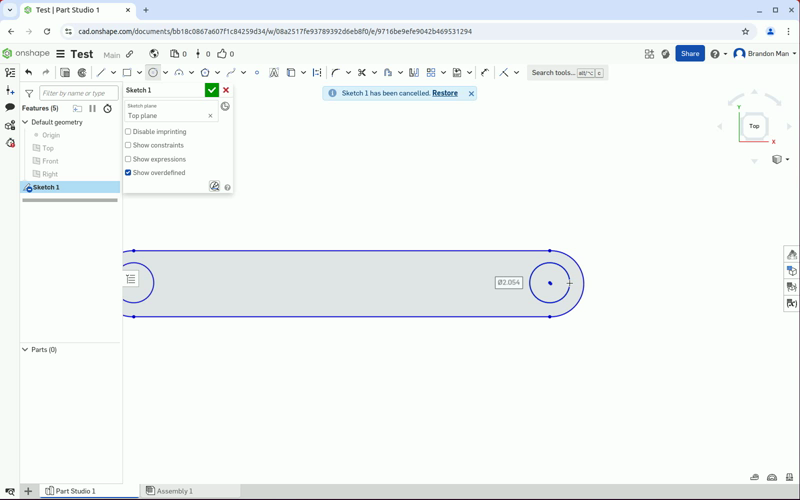
scroll(-6)
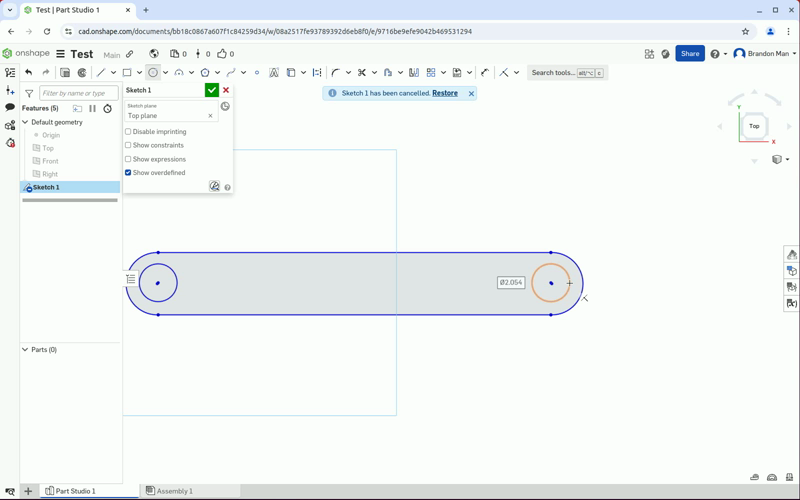
scroll(-6)
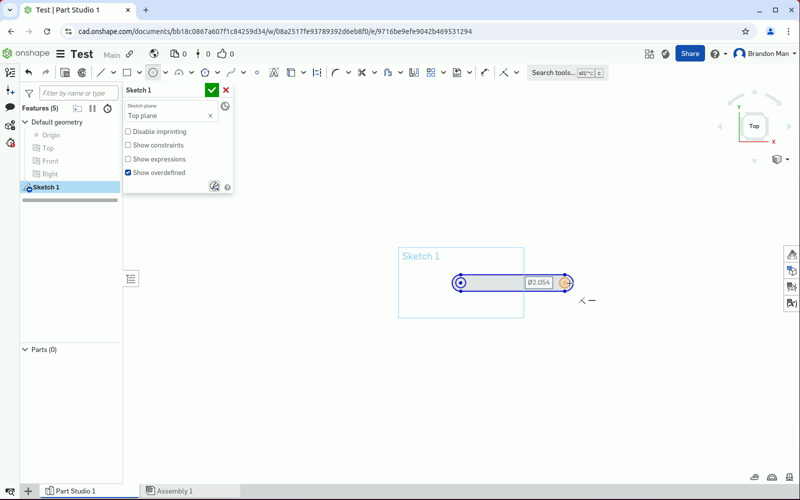
key(esc)
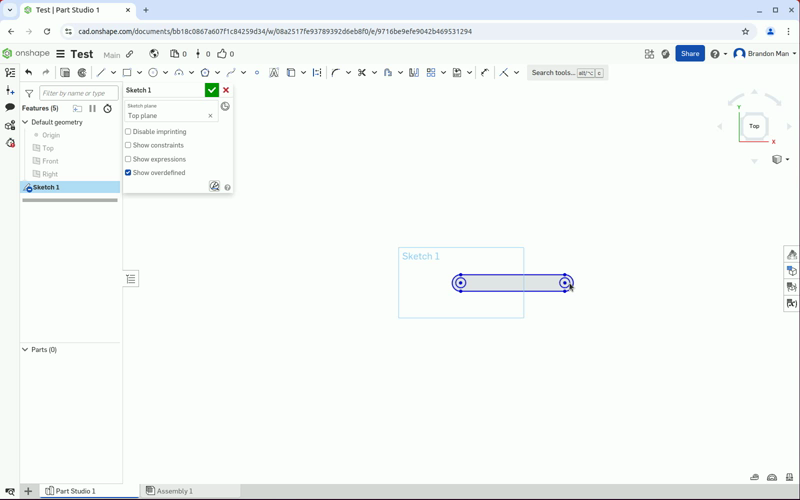
mouse_move(562, 276)
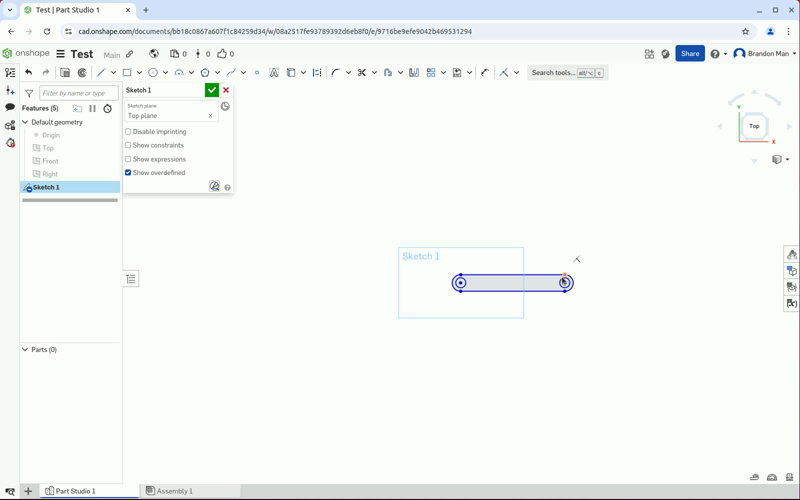
click(562, 276)
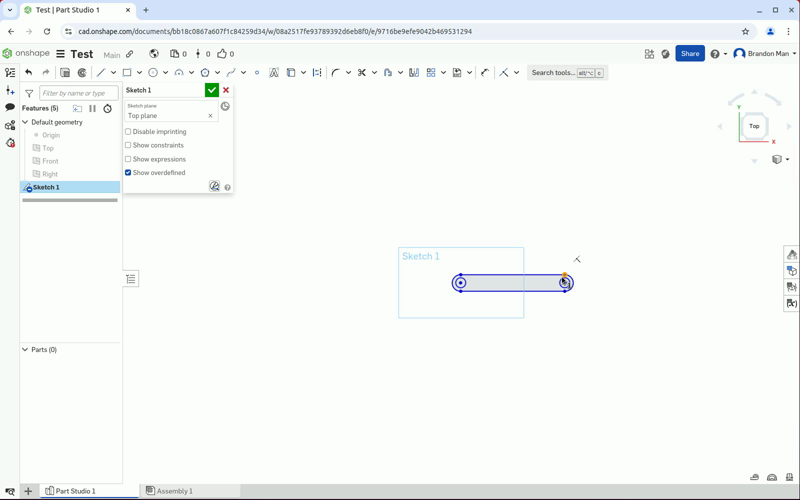
mouse_move(73, 352)
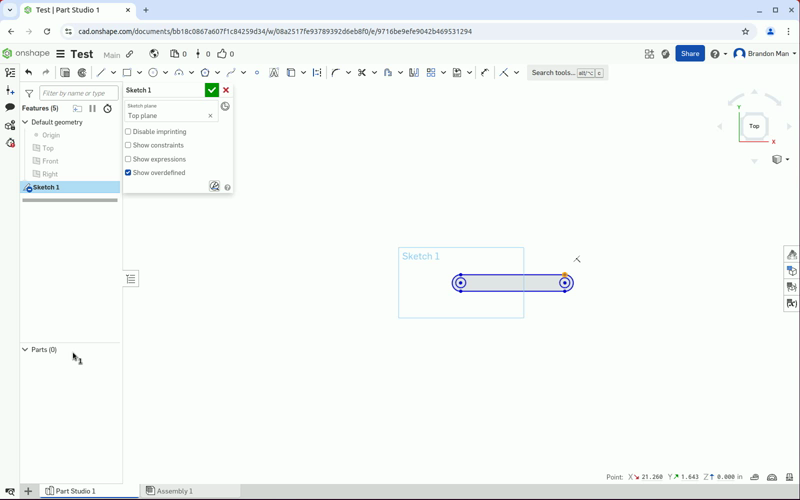
key(shift+y)
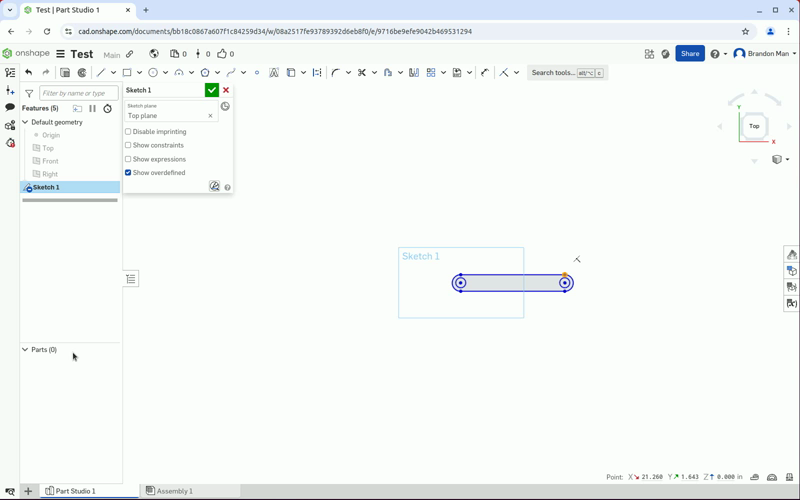
key(shift+e)
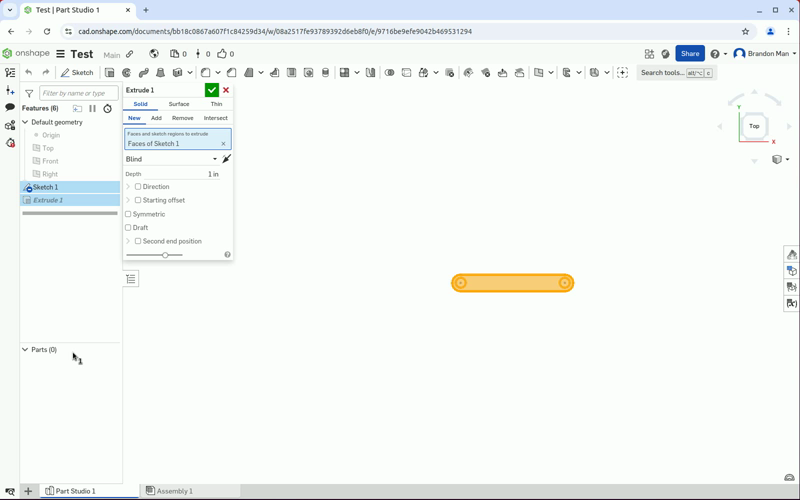
mouse_move(143, 106)
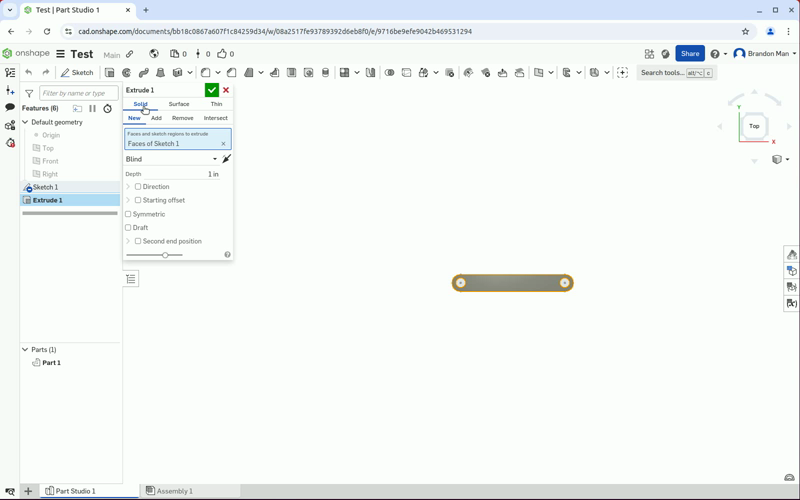
click(143, 106)
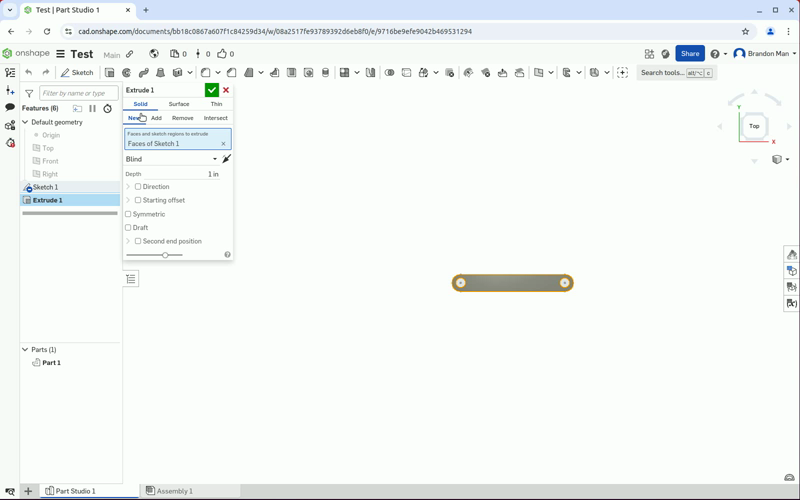
mouse_move(137, 120)
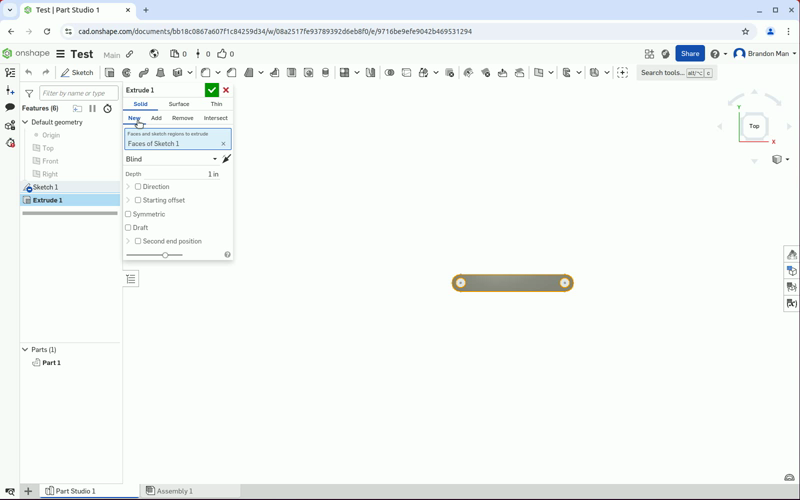
click(137, 120)
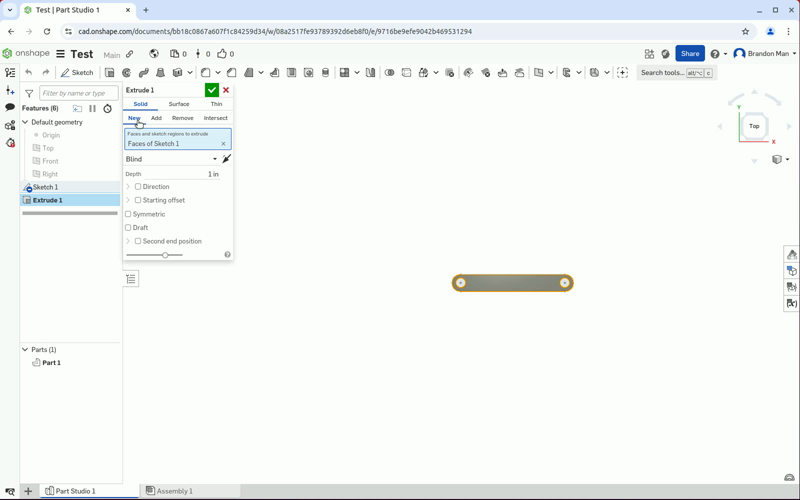
key(tab, 4)
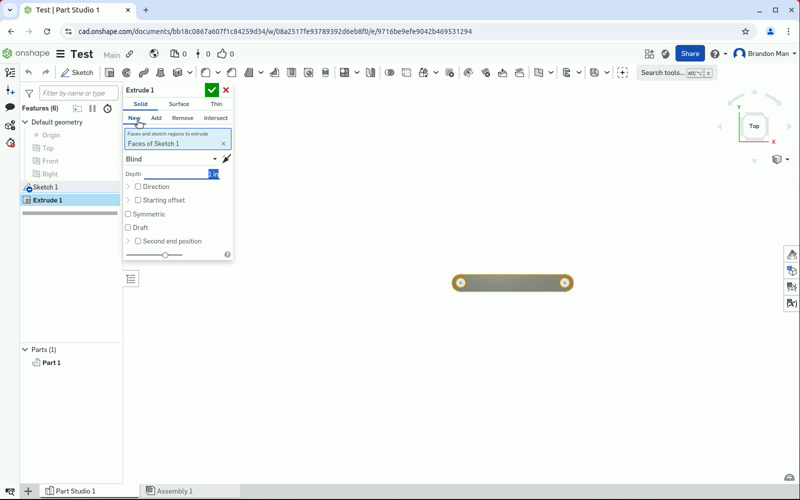
text(1.926)
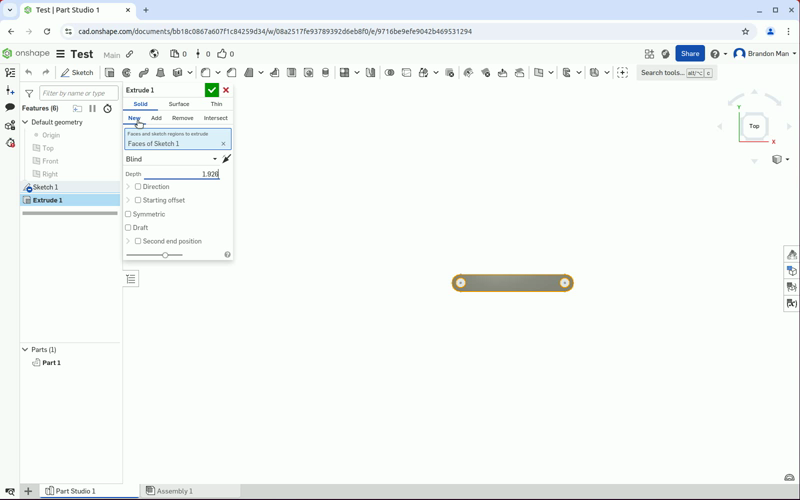
key(tab, 3)
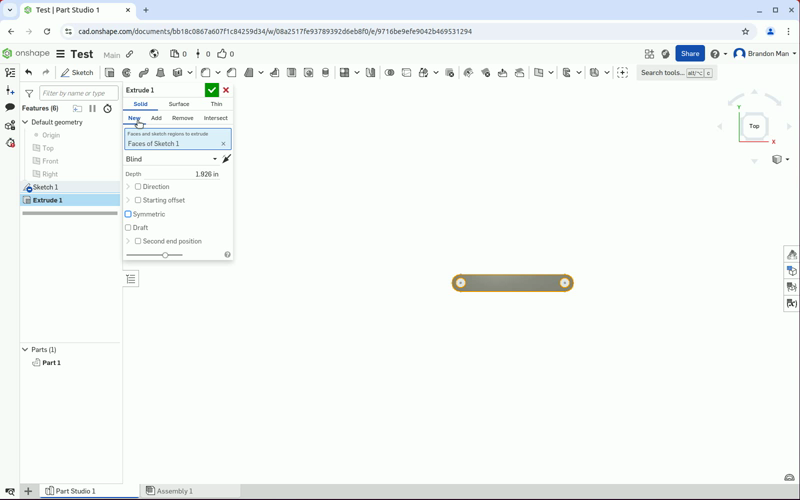
key(space)
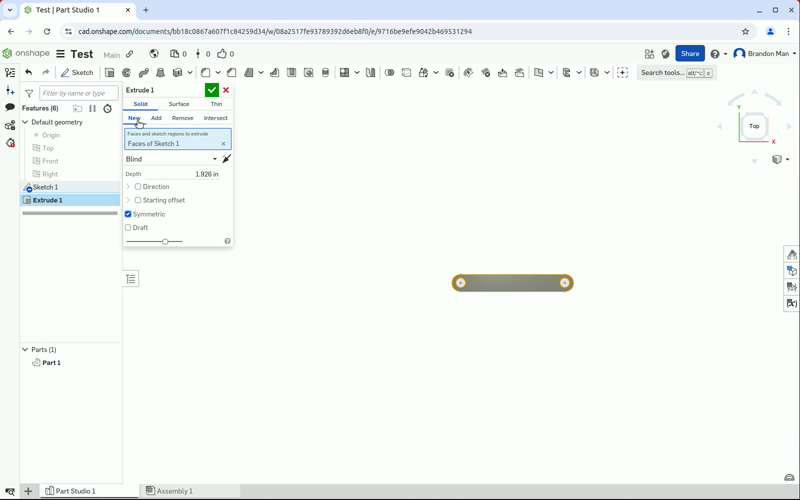
key(enter)
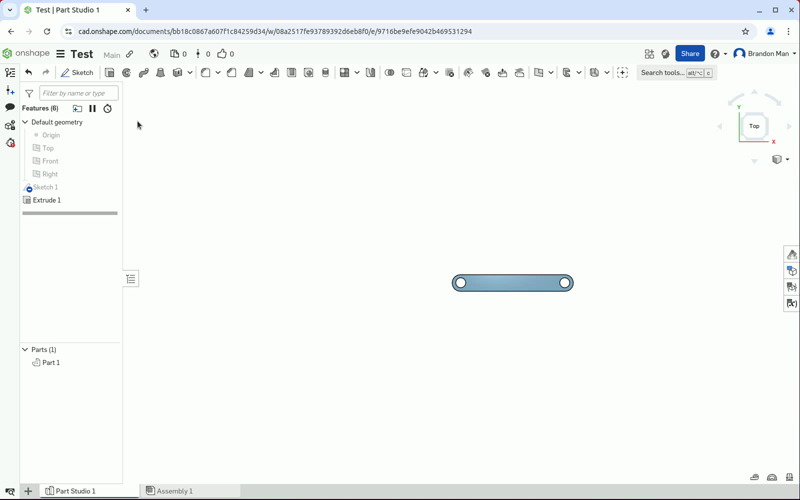
key(shift+h)
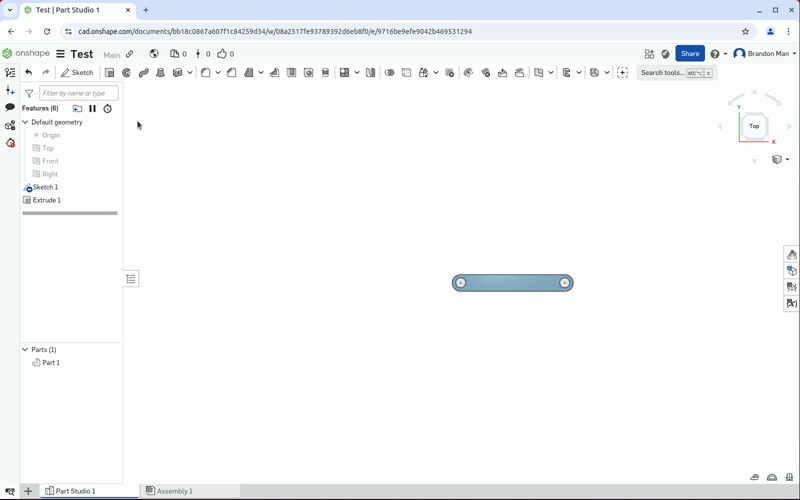
key(shift+h)
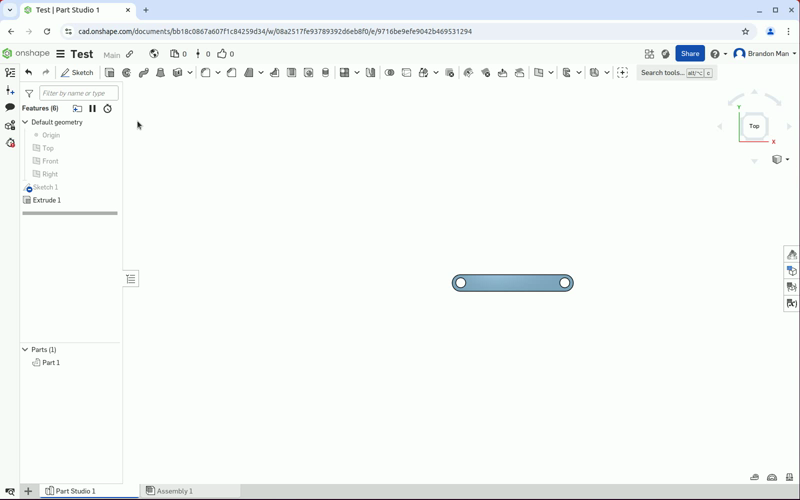
mouse_move(73, 189)
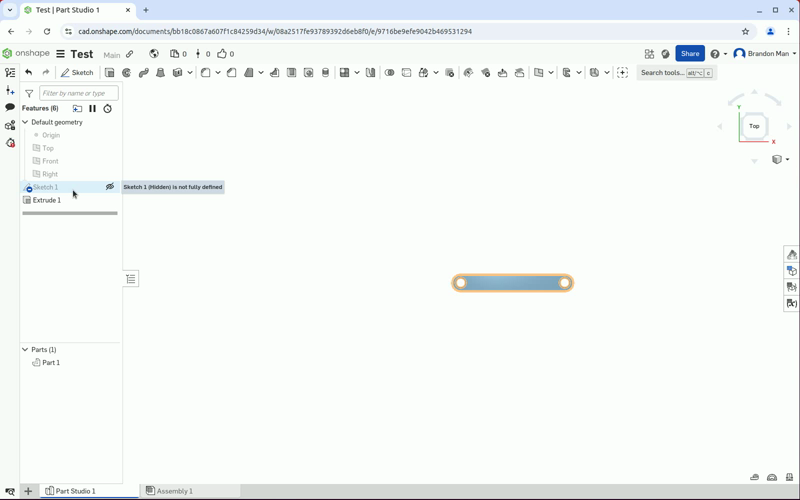
click(73, 189)
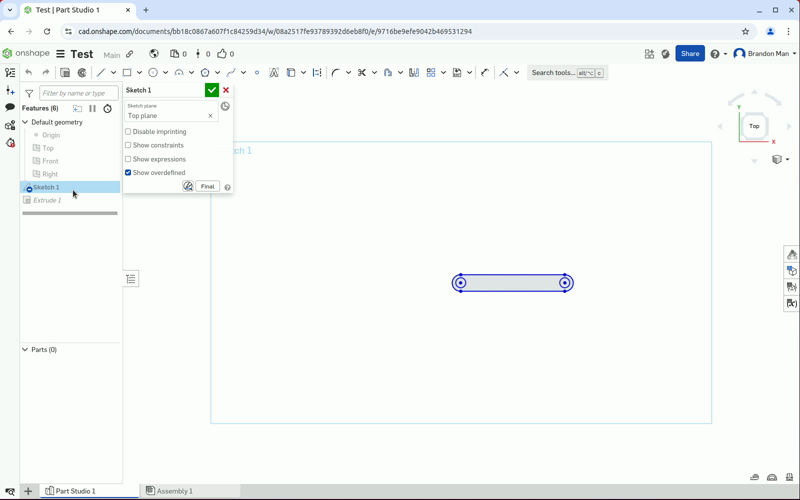
mouse_move(229, 92)
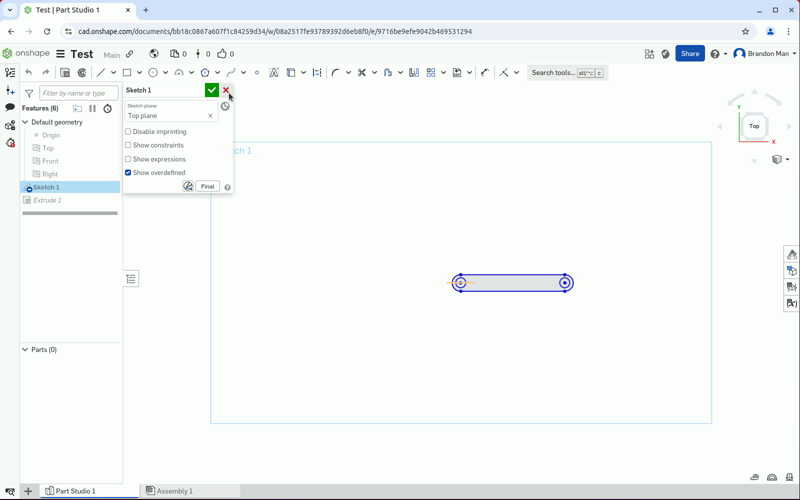
click(229, 92)
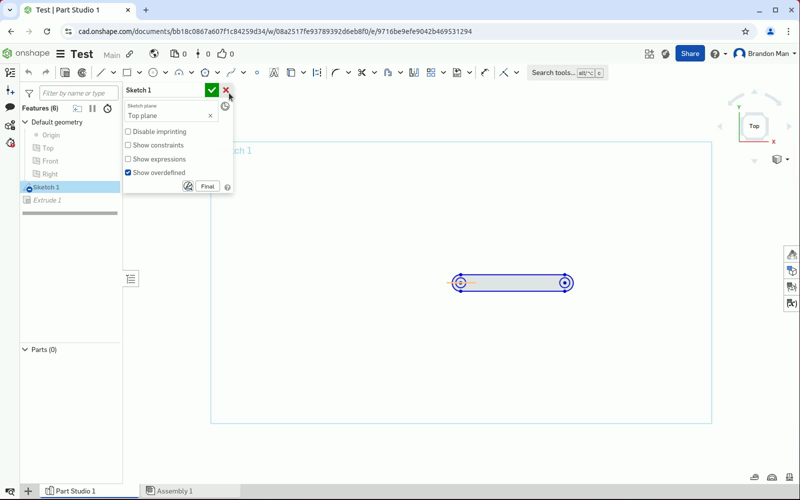
key(shift+s)
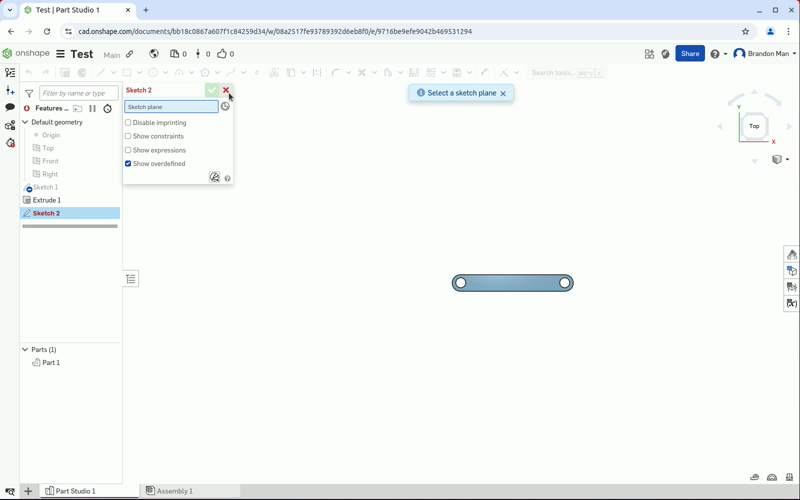
mouse_move(73, 150)
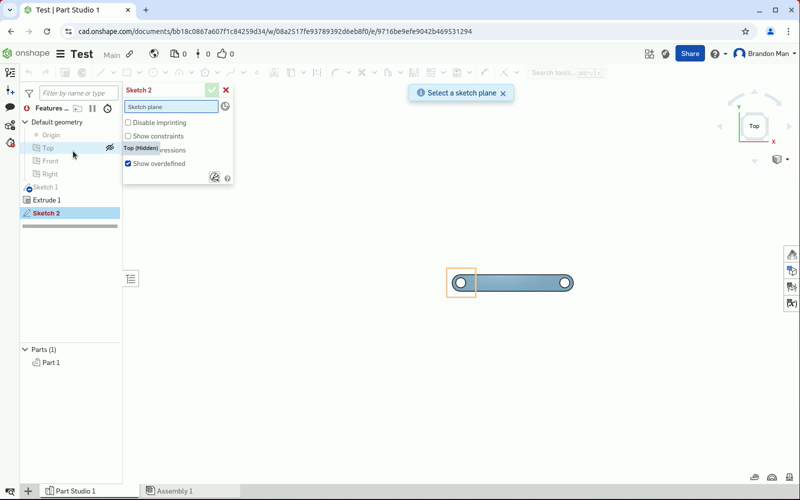
click(73, 150)
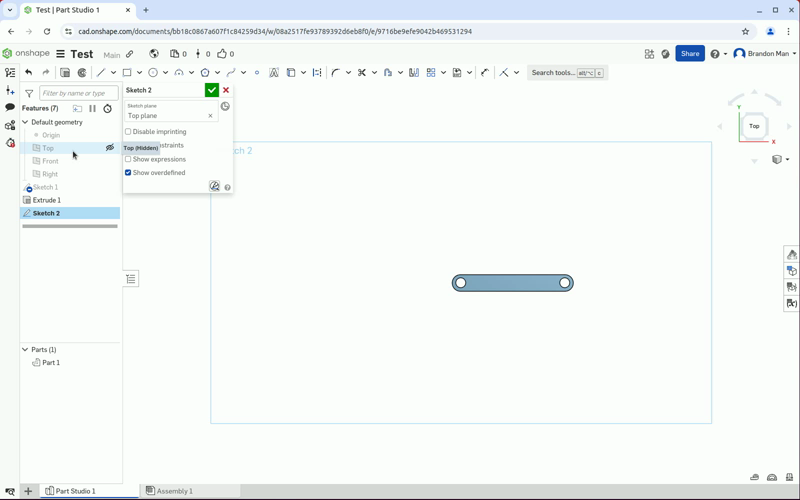
mouse_move(73, 352)
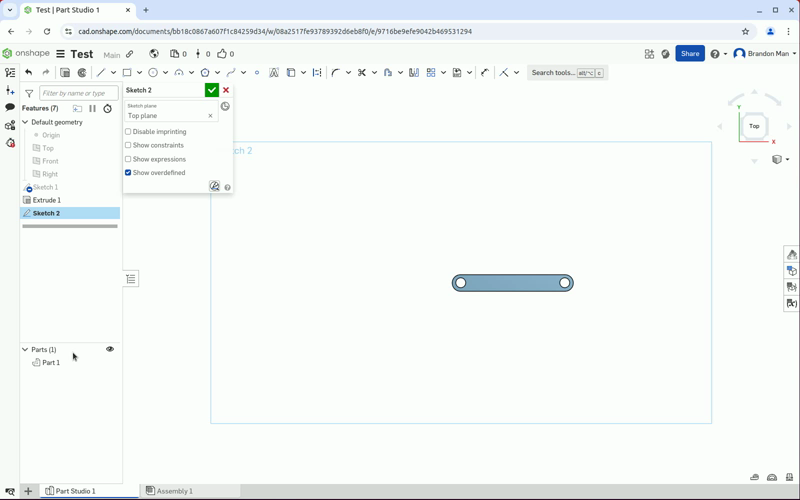
key(y)
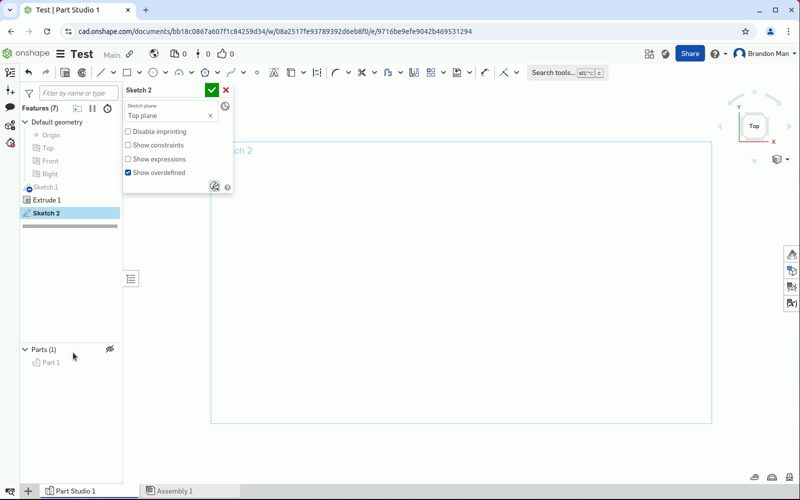
key(c)
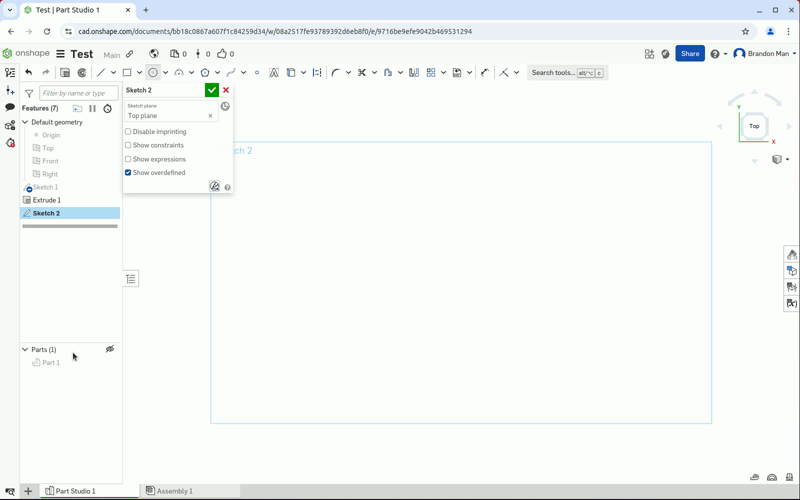
key_down(shift)
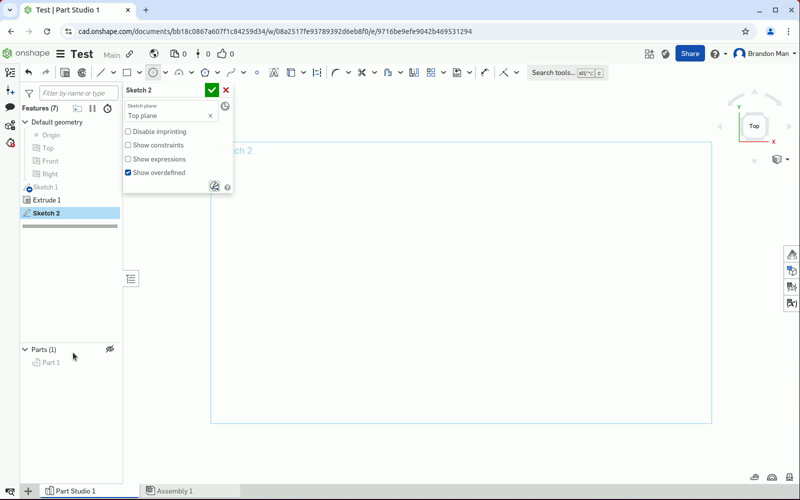
mouse_move(461, 282)
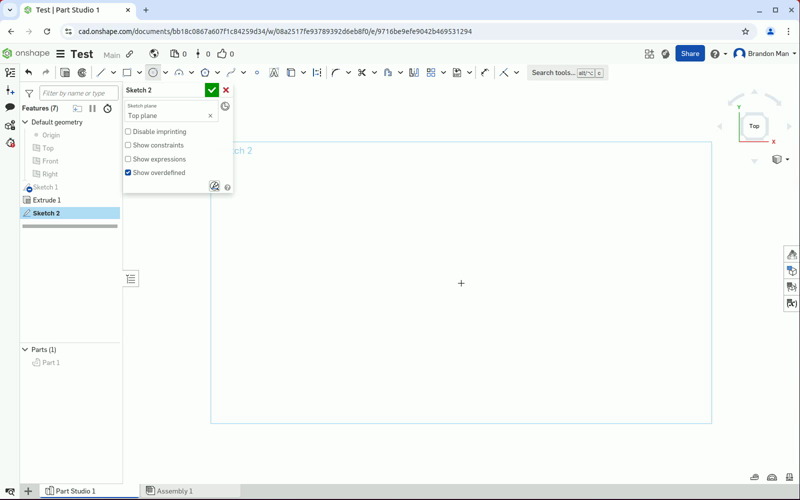
click(461, 282)
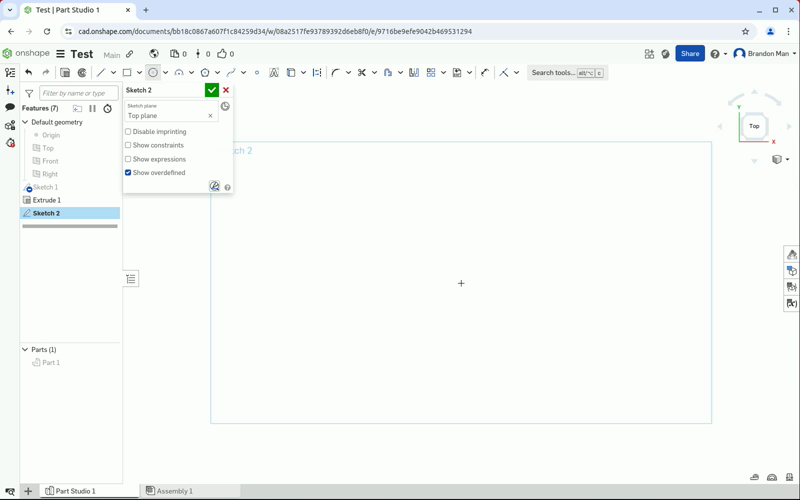
key_up(shift)
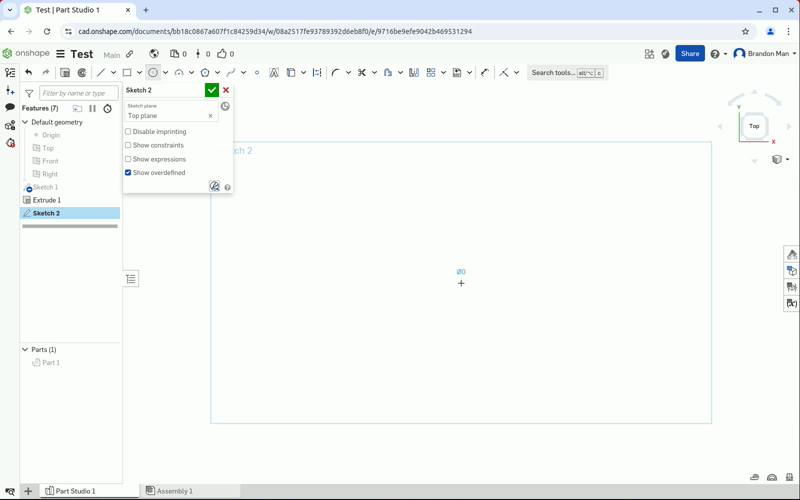
mouse_move(464, 282)
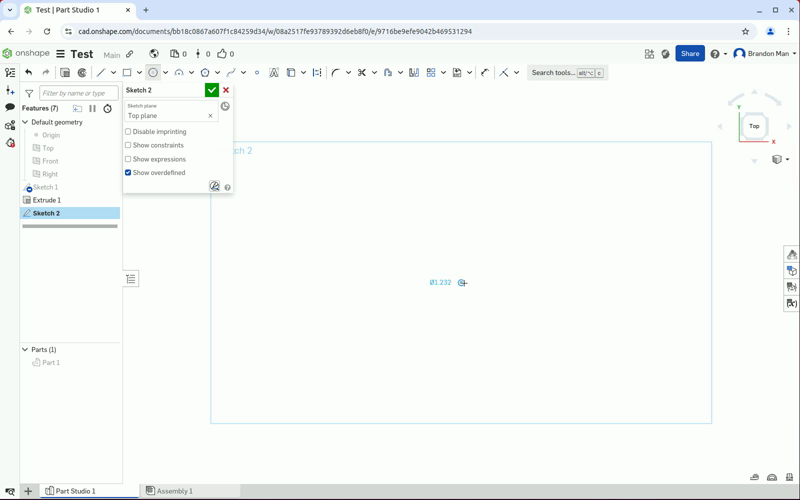
click(464, 282)
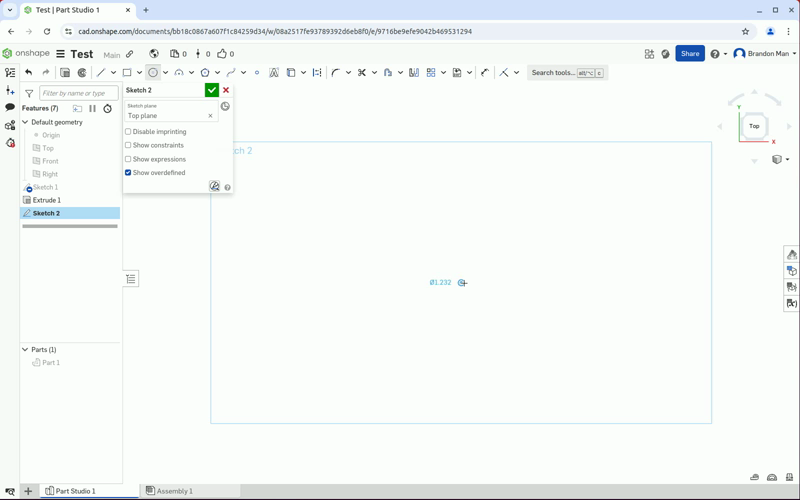
key(esc)
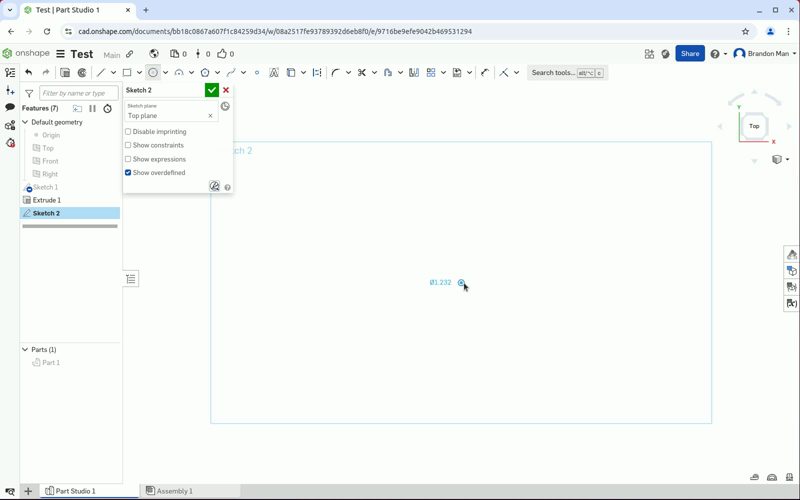
mouse_move(460, 280)
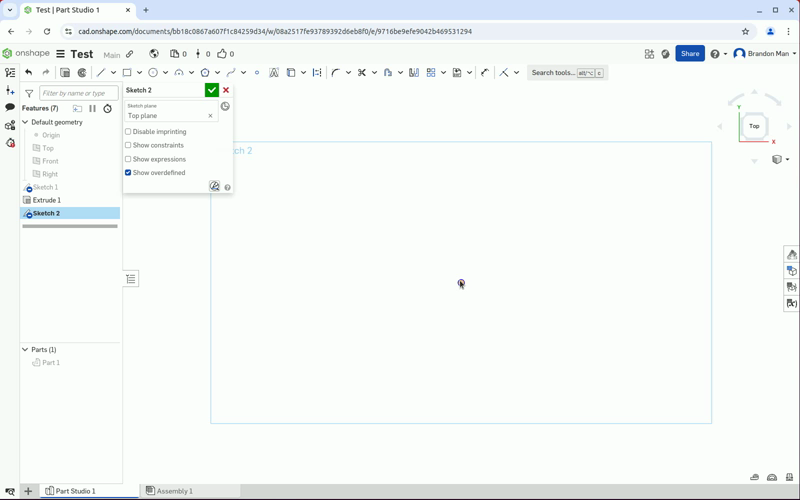
scroll(6)
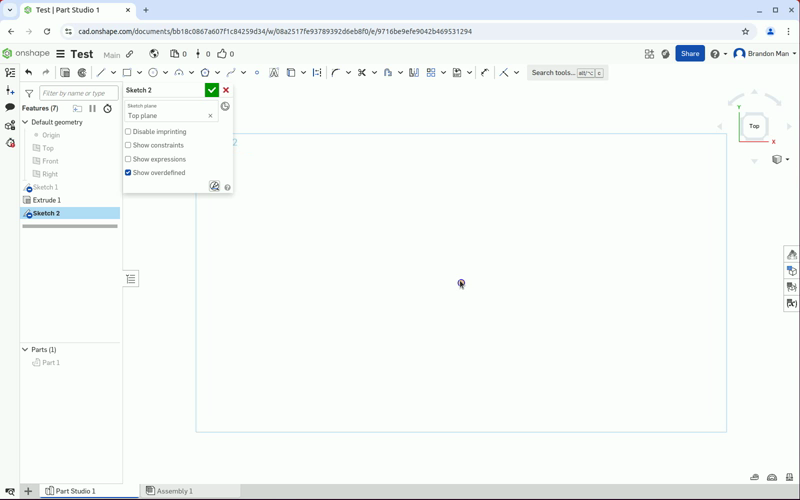
scroll(6)
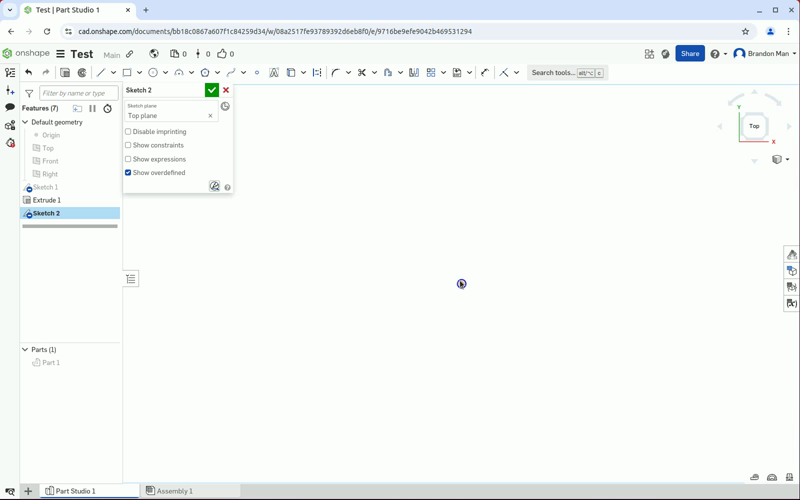
scroll(6)
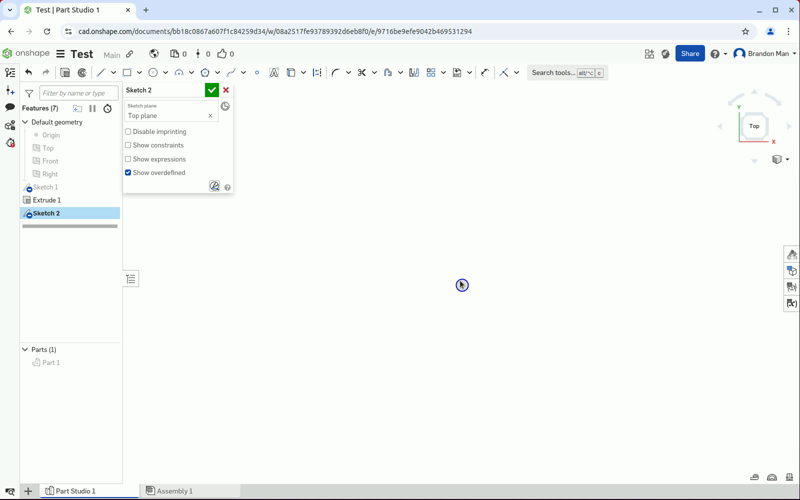
scroll(6)
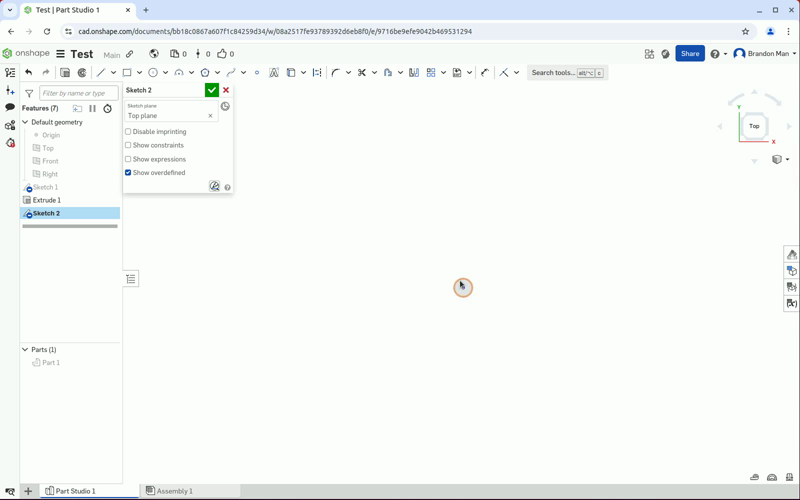
scroll(6)
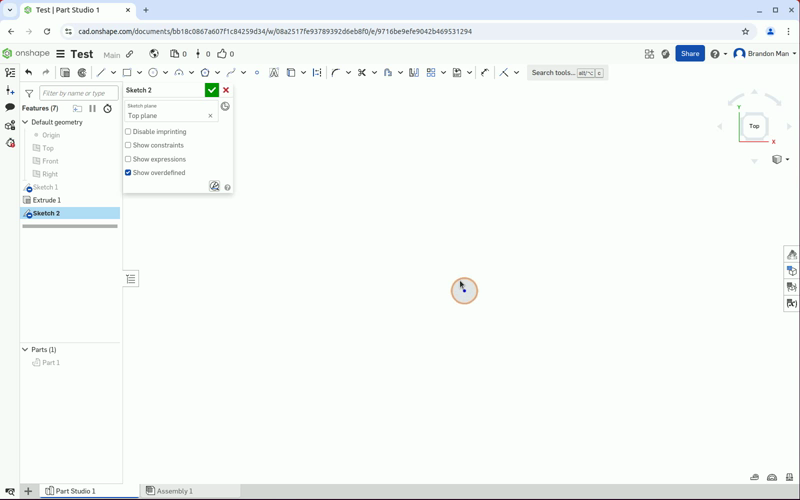
scroll(6)
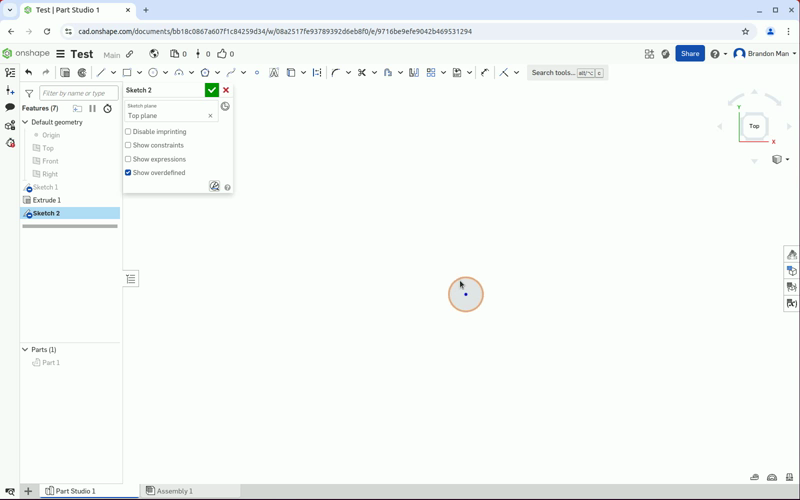
scroll(6)
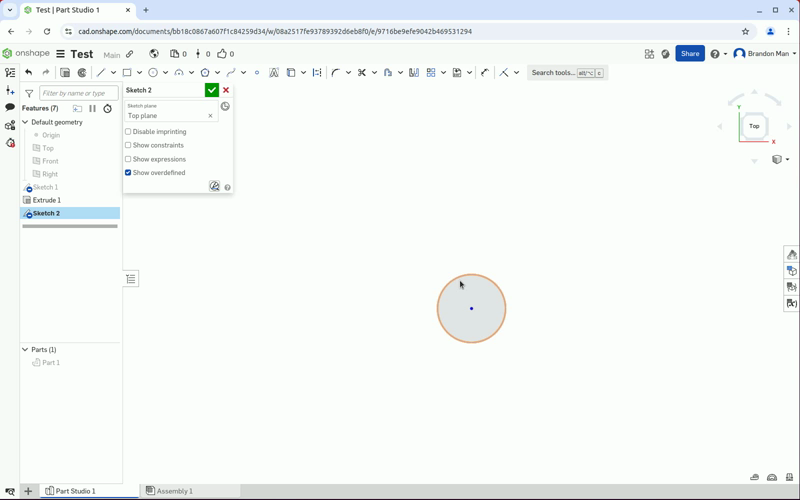
click(460, 280)
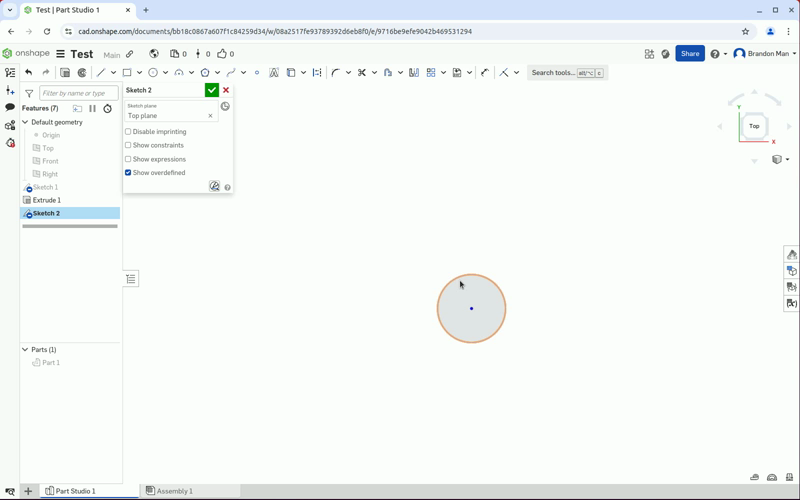
scroll(-6)
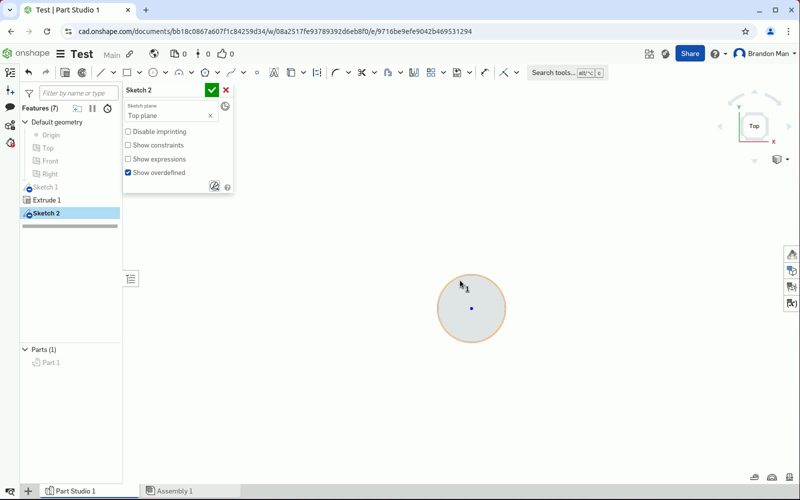
scroll(-6)
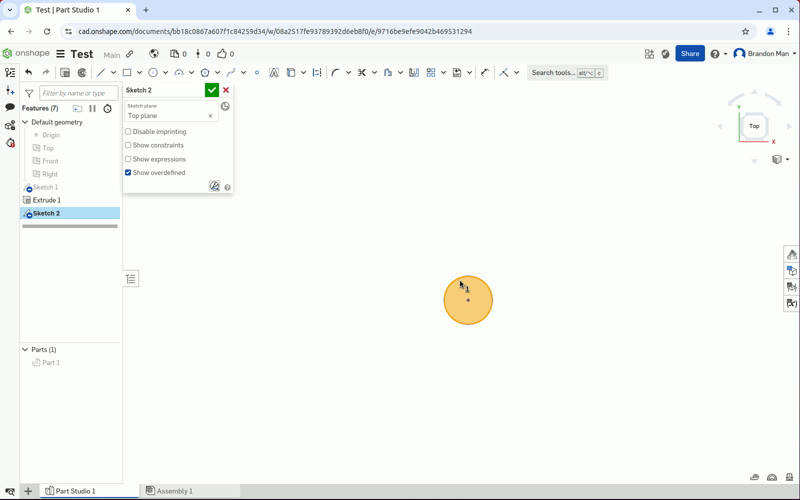
scroll(-6)
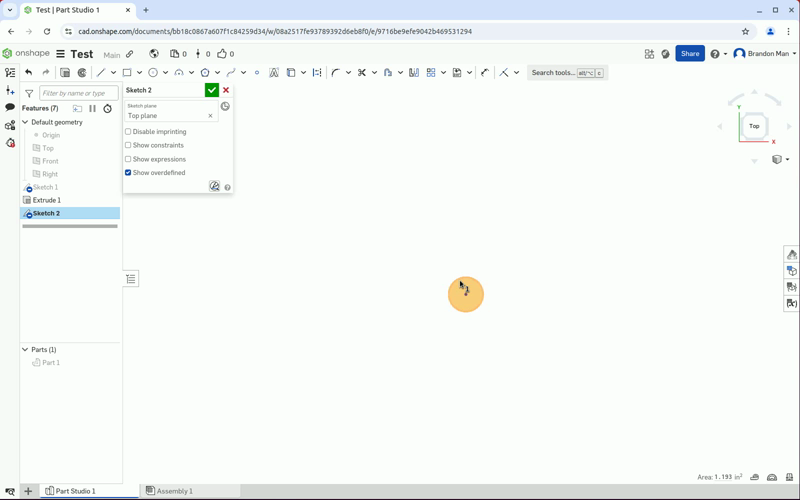
scroll(-6)
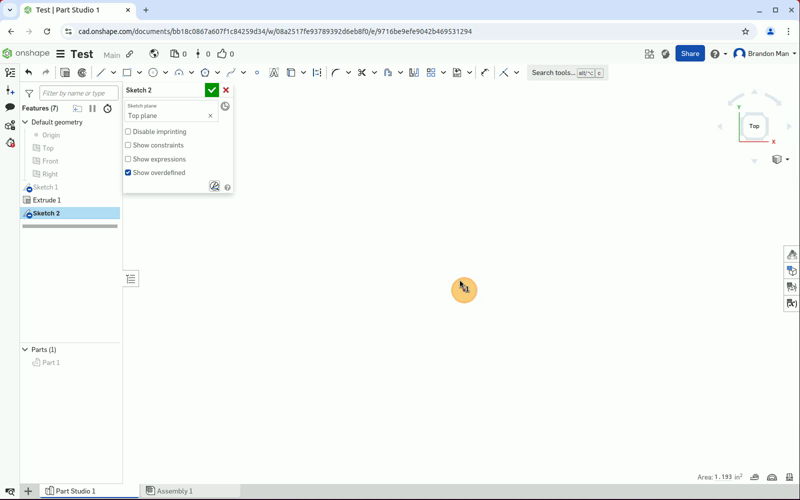
scroll(-6)
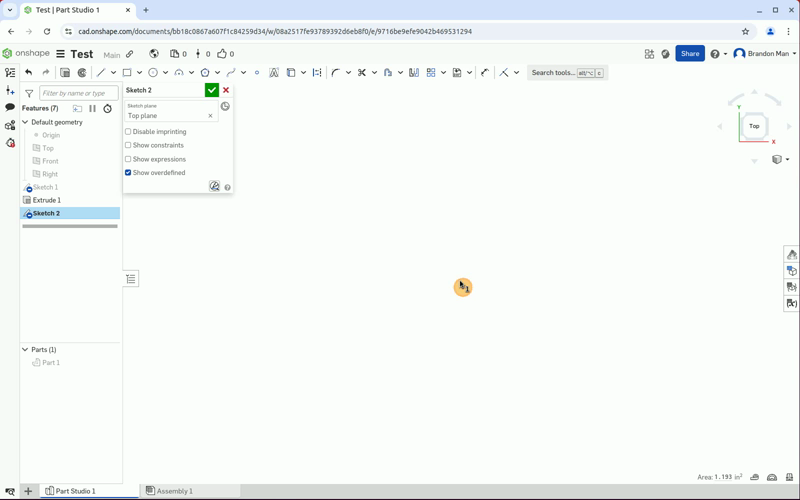
scroll(-6)
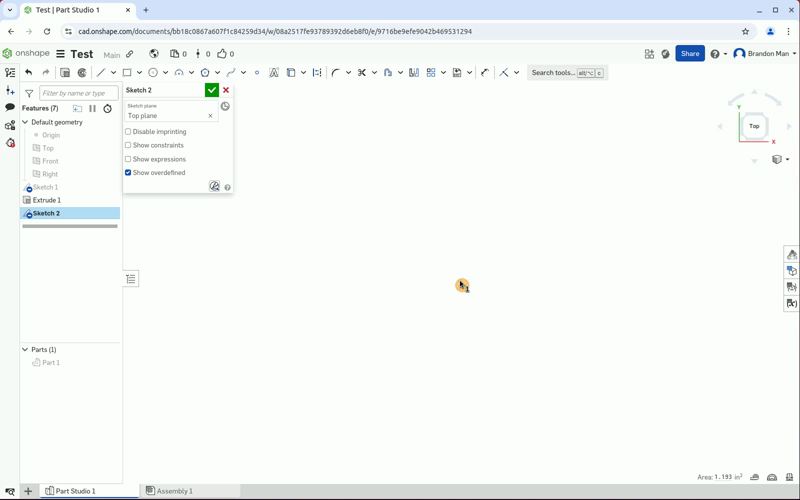
scroll(-6)
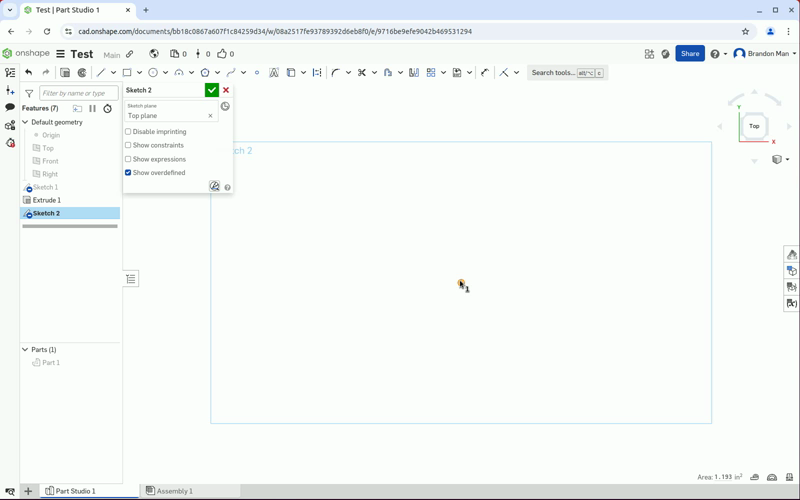
mouse_move(73, 352)
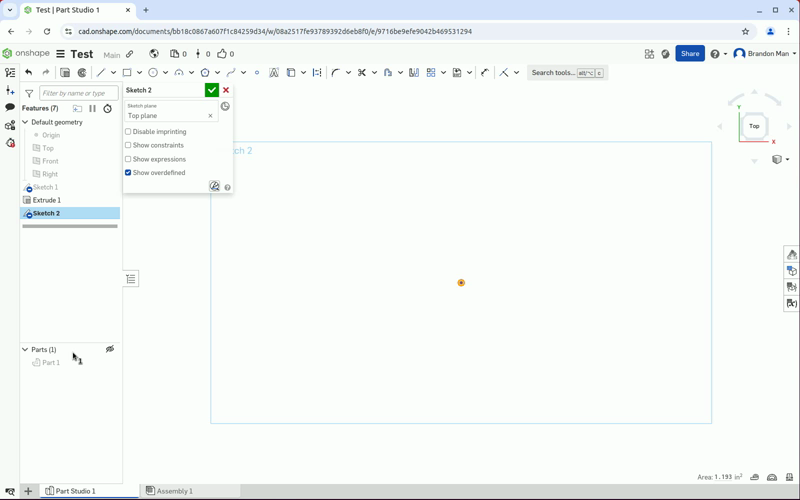
key(shift+y)
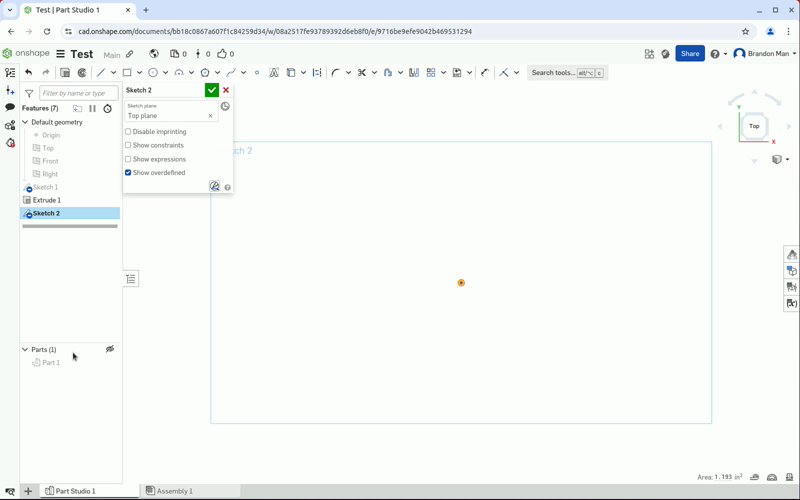
key(shift+e)
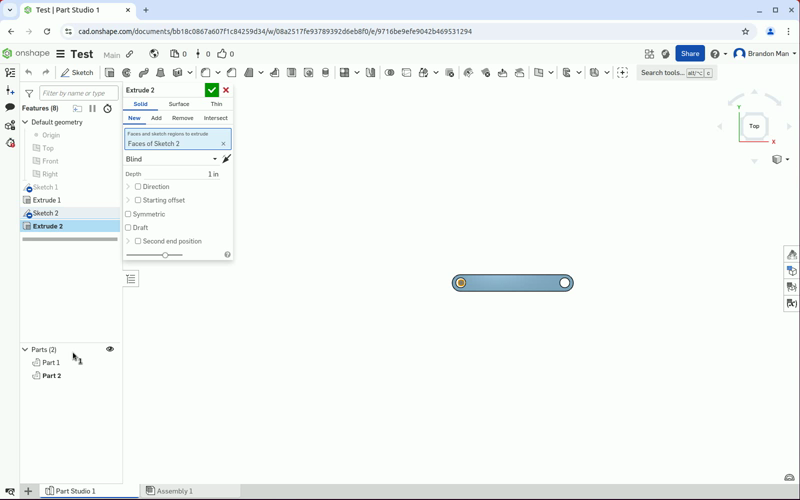
mouse_move(143, 106)
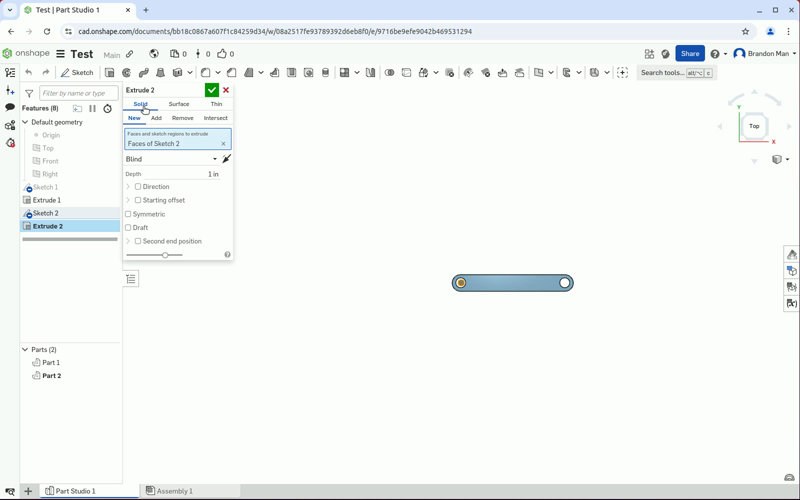
click(143, 106)
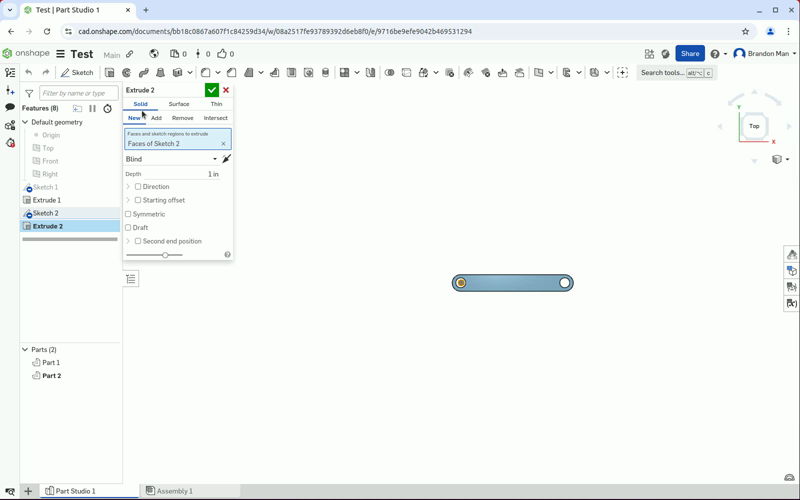
mouse_move(137, 120)
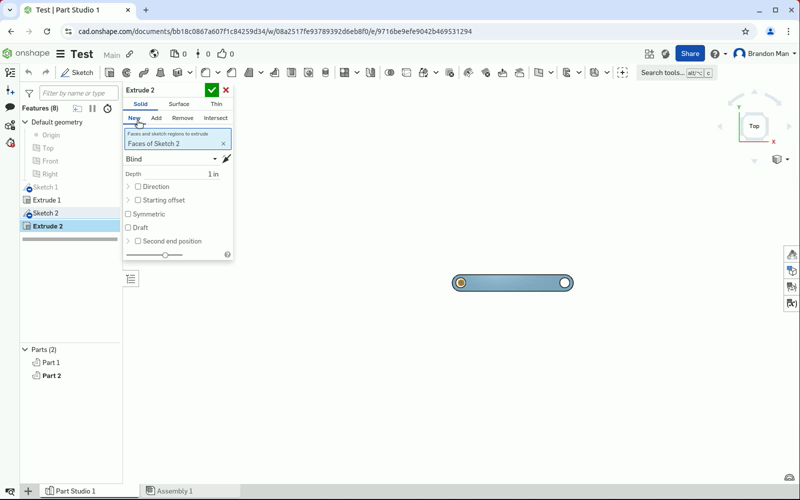
click(137, 120)
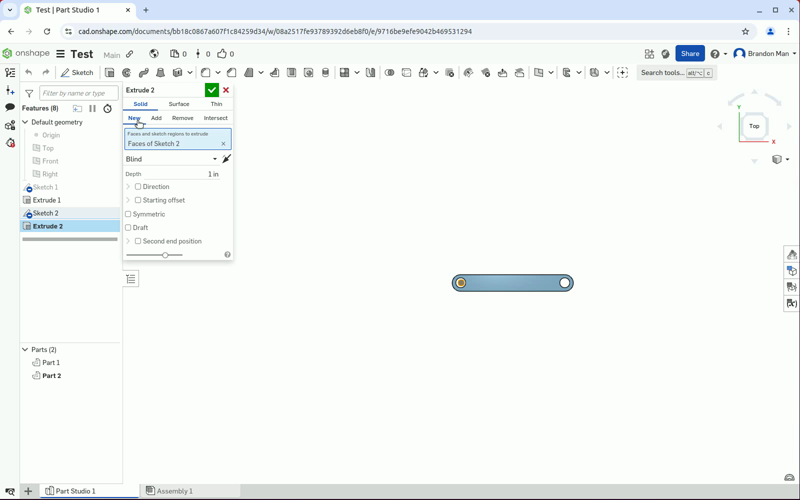
key(tab, 4)
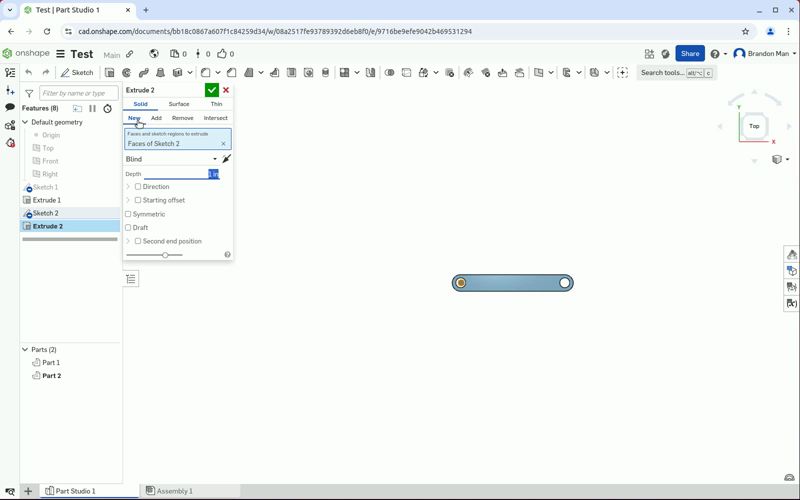
text(1.926)
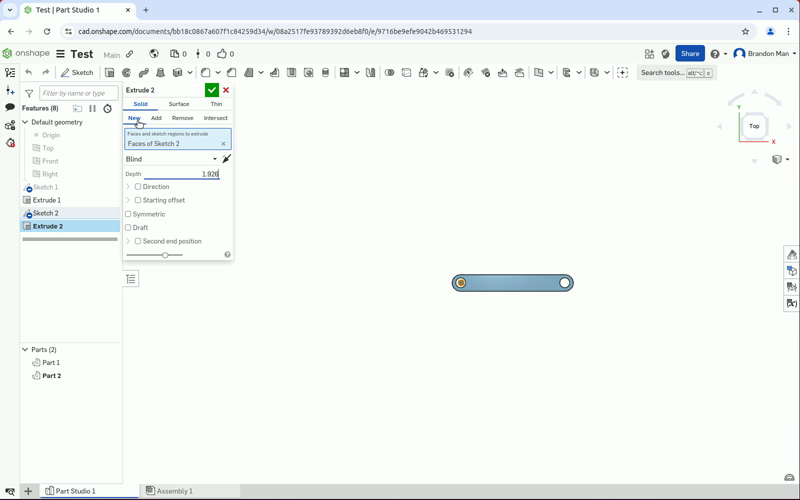
key(tab, 3)
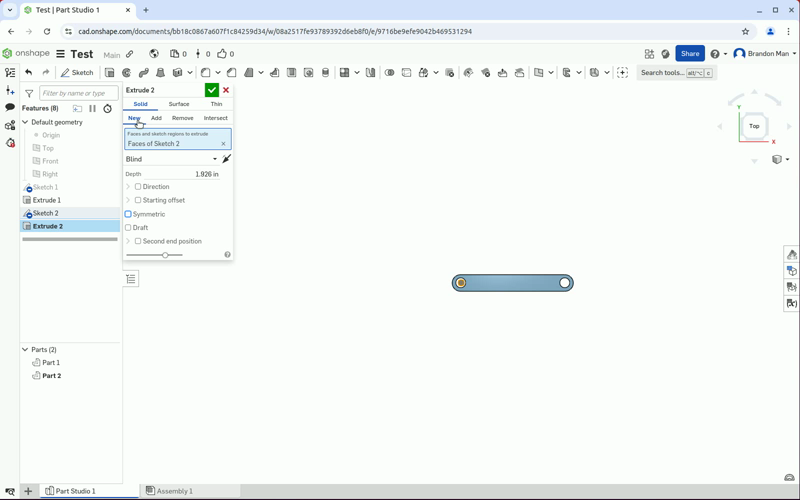
key(space)
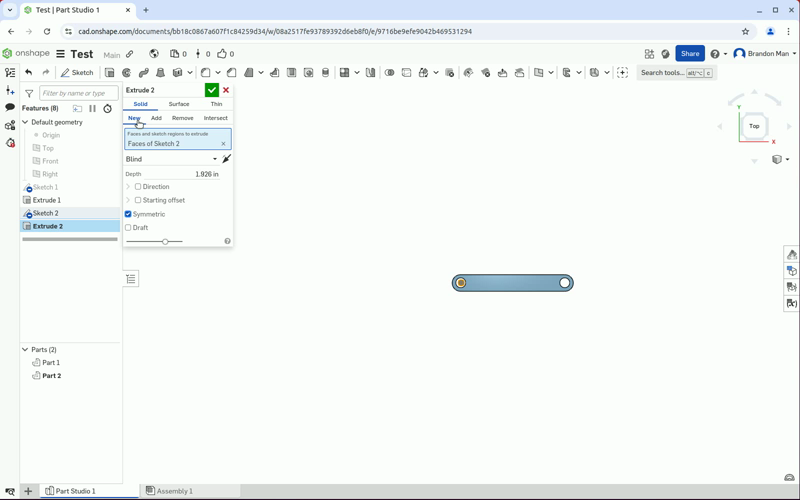
key(enter)
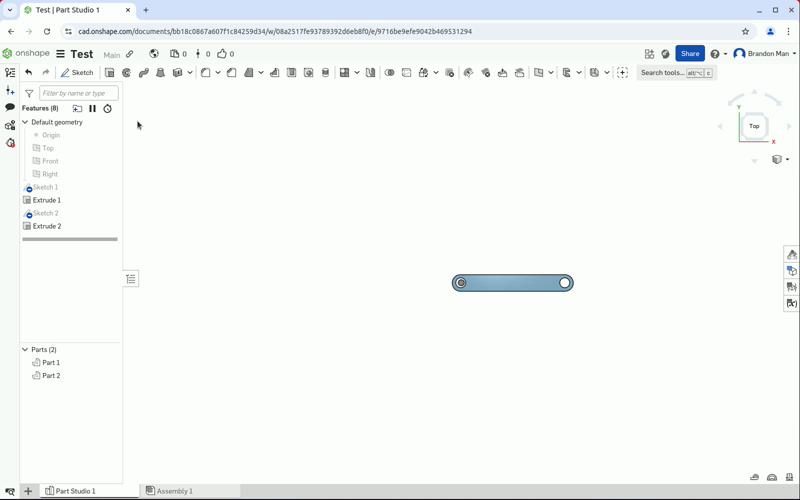
key(shift+h)
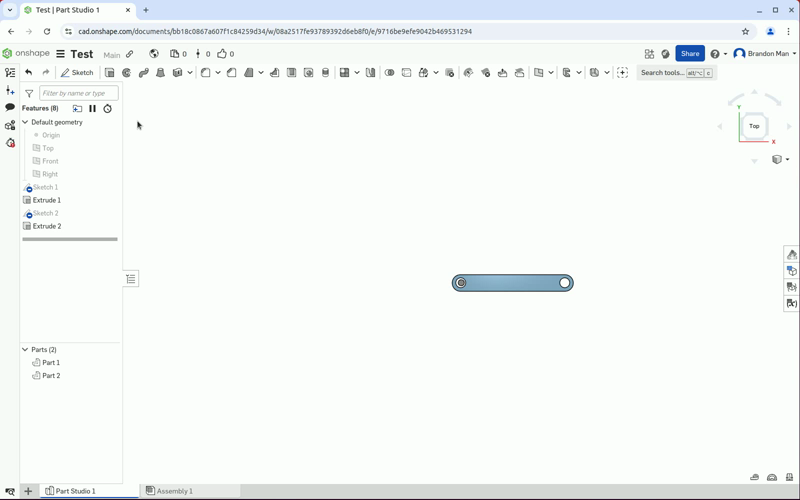
key(shift+h)
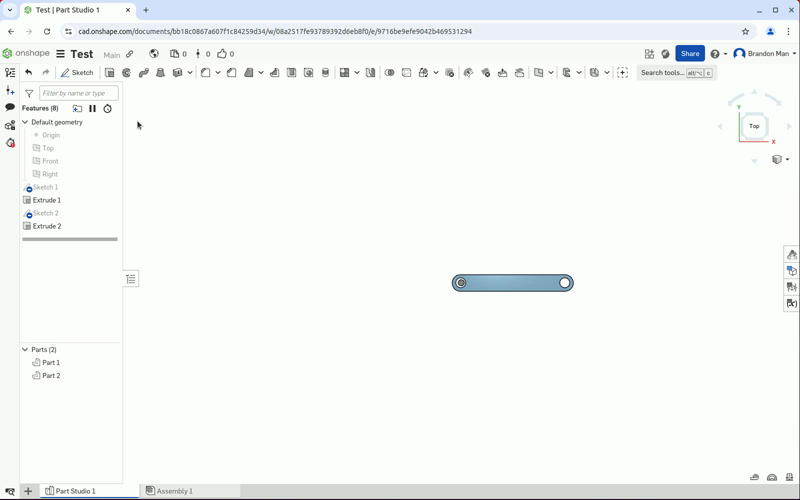
mouse_move(73, 189)
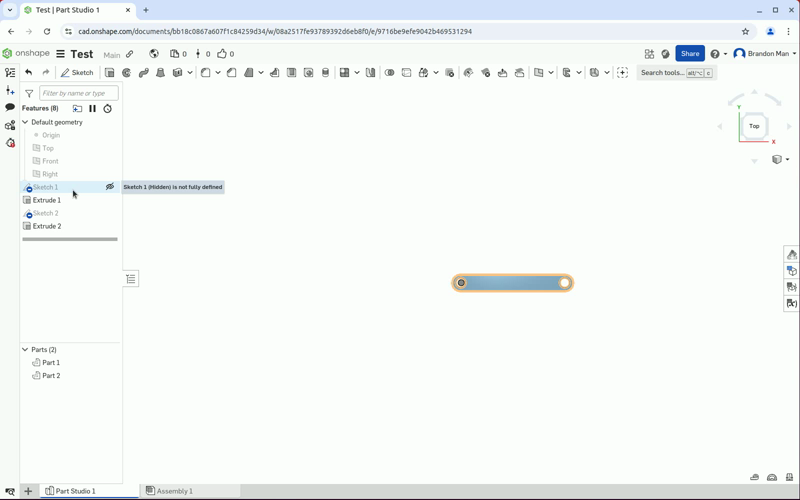
click(73, 189)
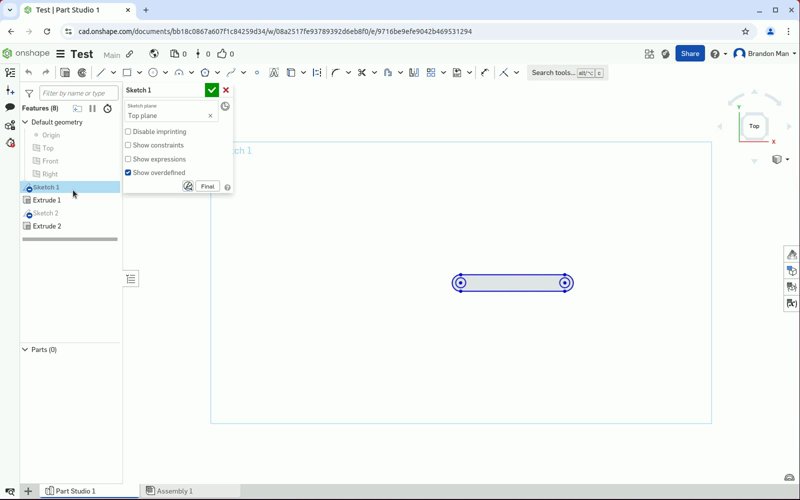
mouse_move(229, 92)
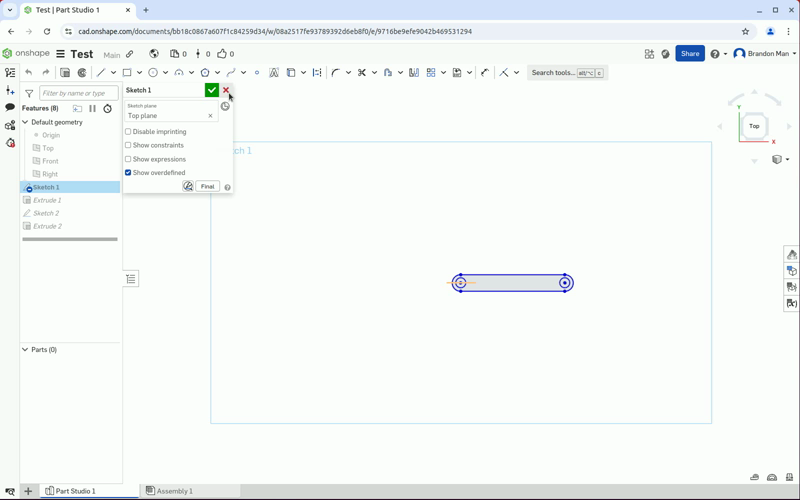
click(229, 92)
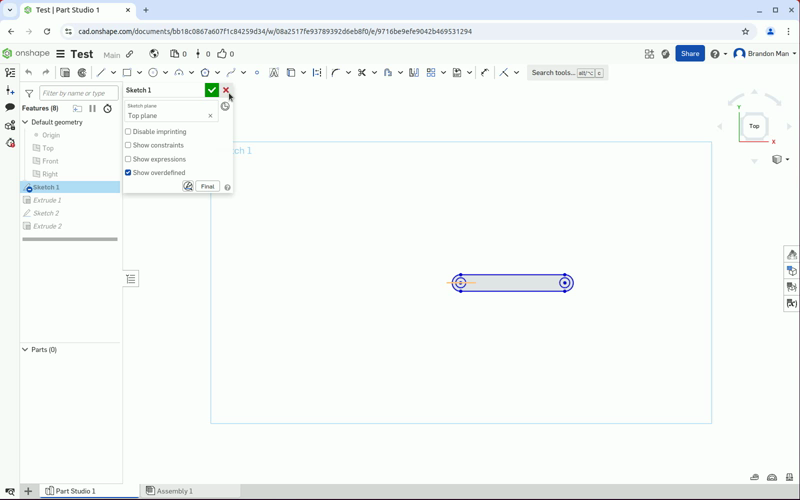
key(shift+s)
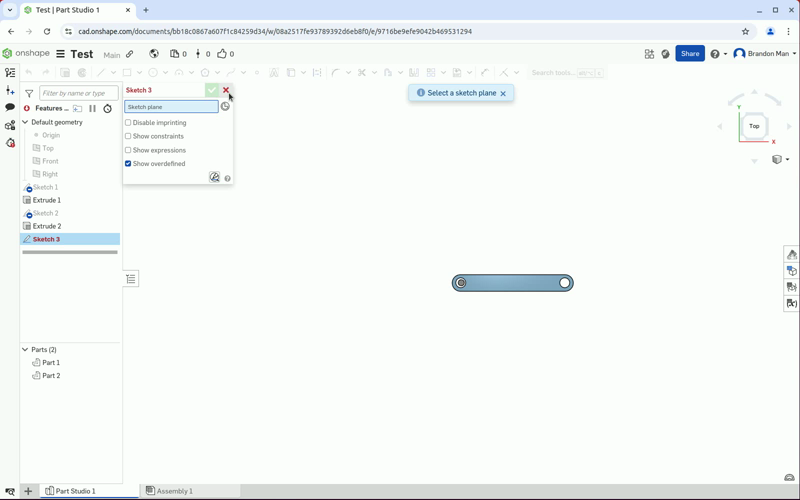
mouse_move(73, 150)
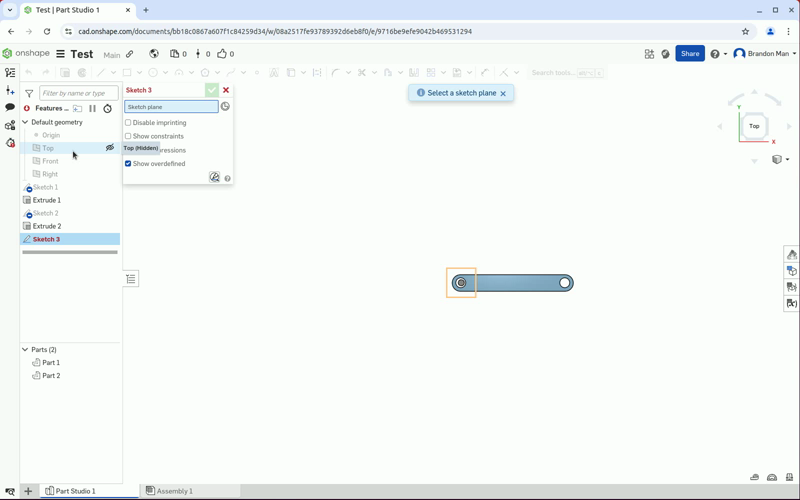
click(73, 150)
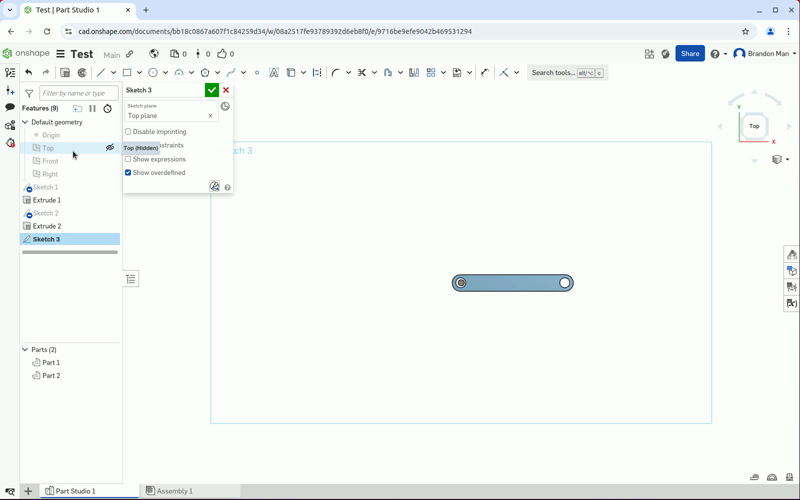
mouse_move(73, 352)
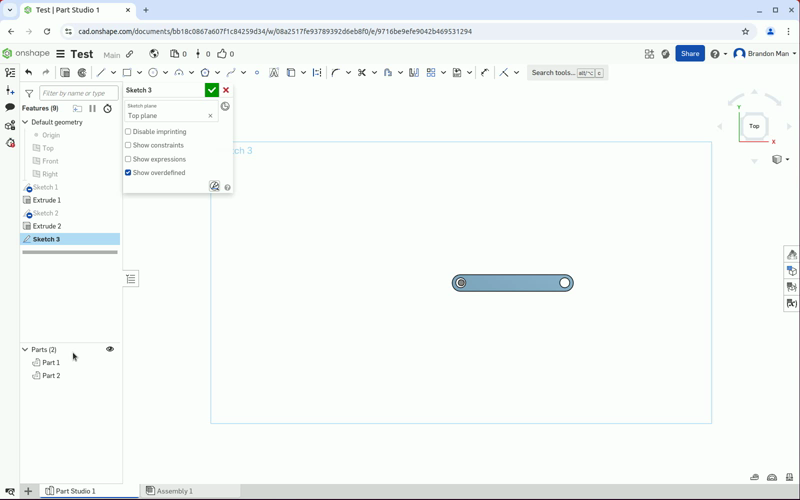
key(y)
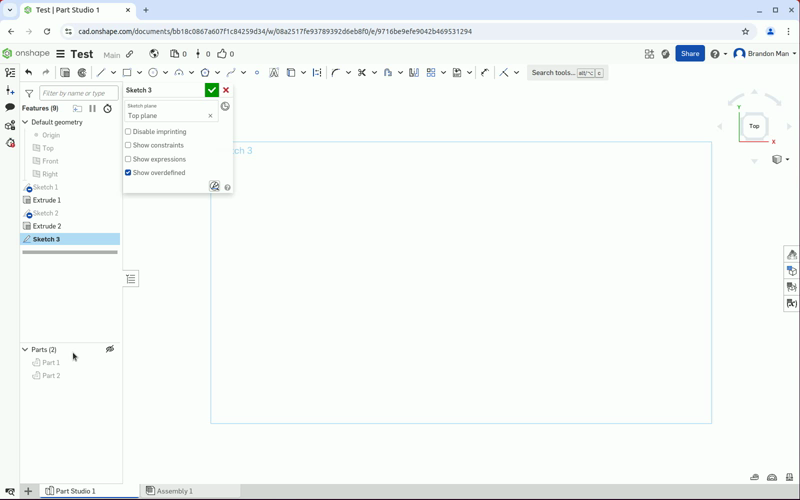
key(c)
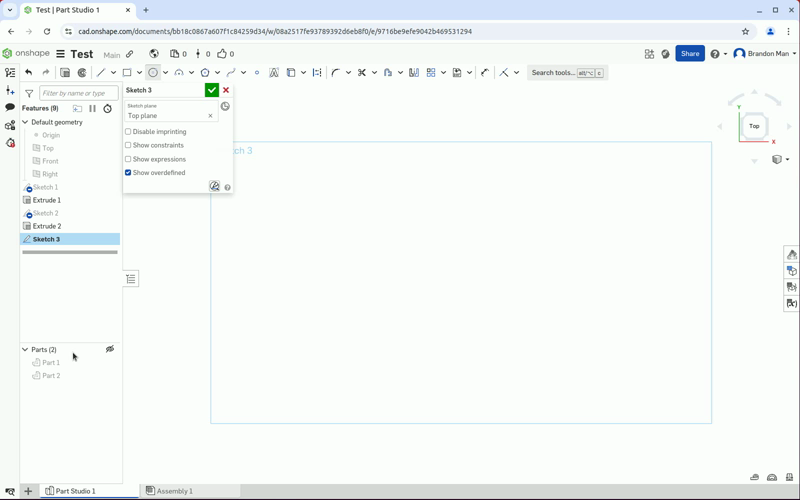
key_down(shift)
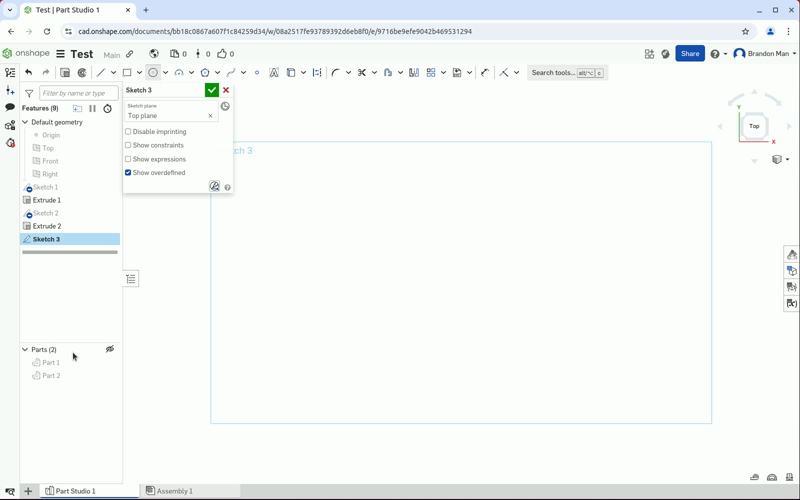
mouse_move(565, 282)
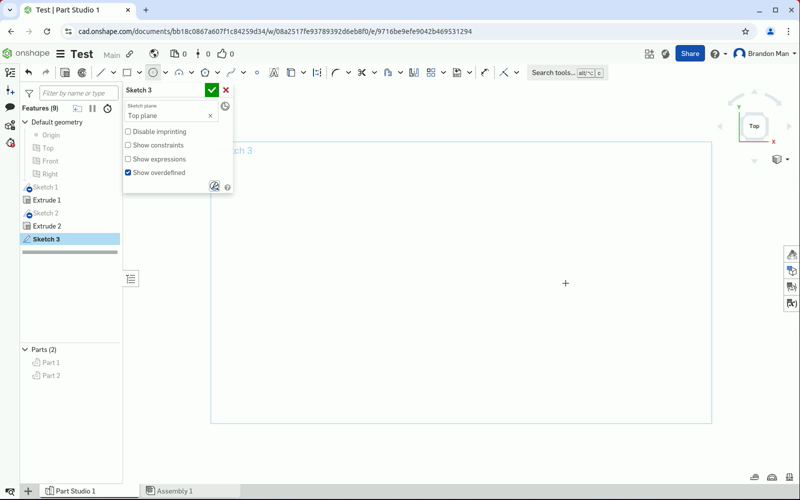
click(565, 282)
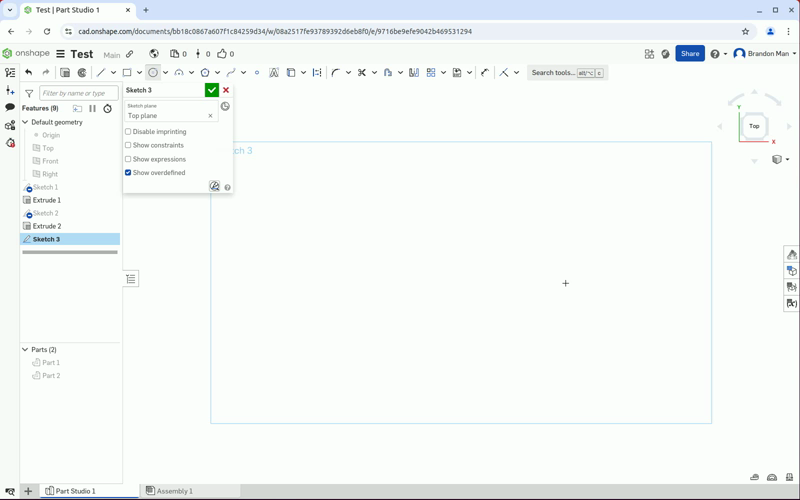
key_up(shift)
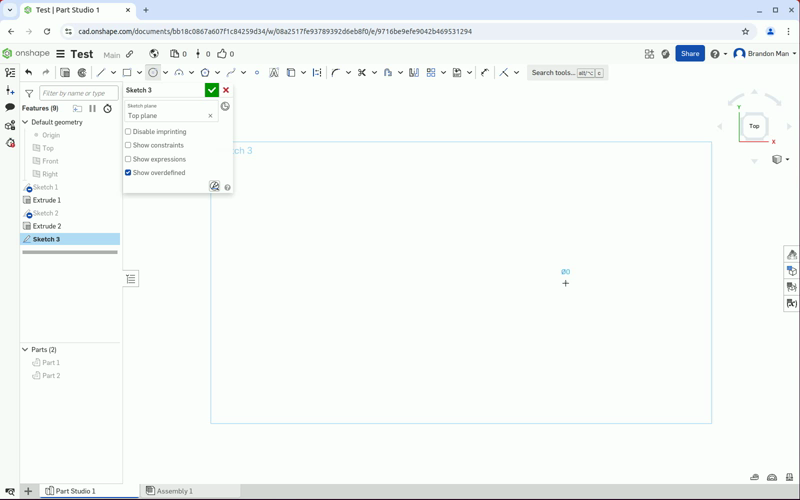
mouse_move(568, 282)
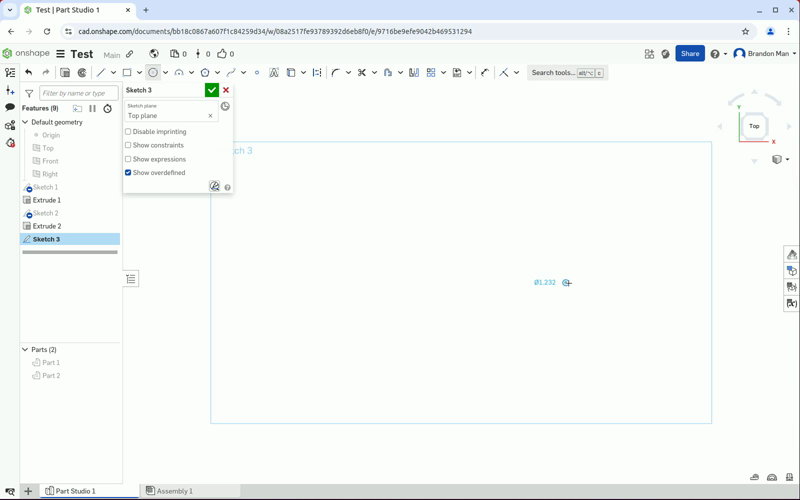
click(568, 282)
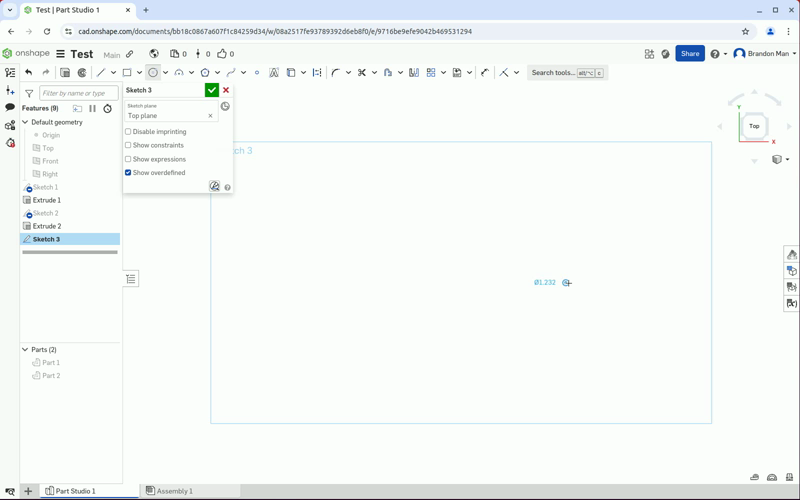
key(esc)
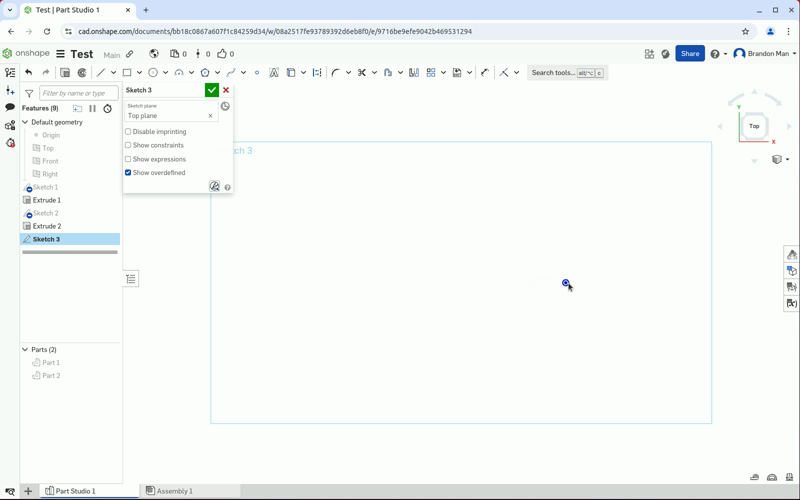
mouse_move(564, 284)
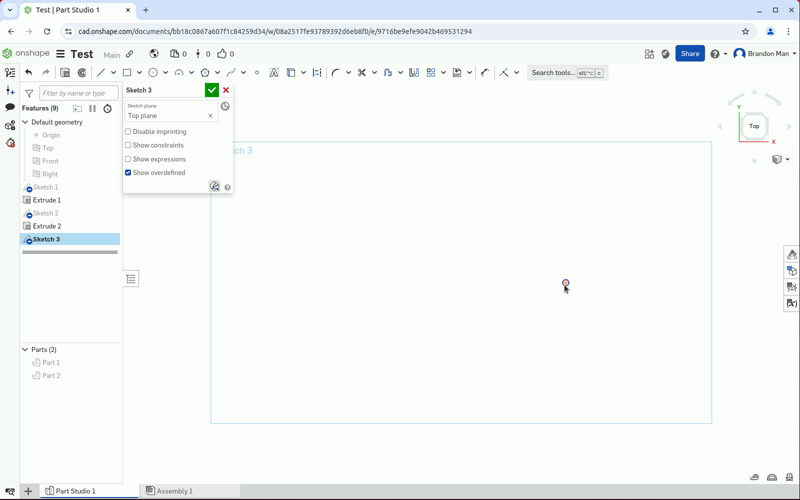
scroll(6)
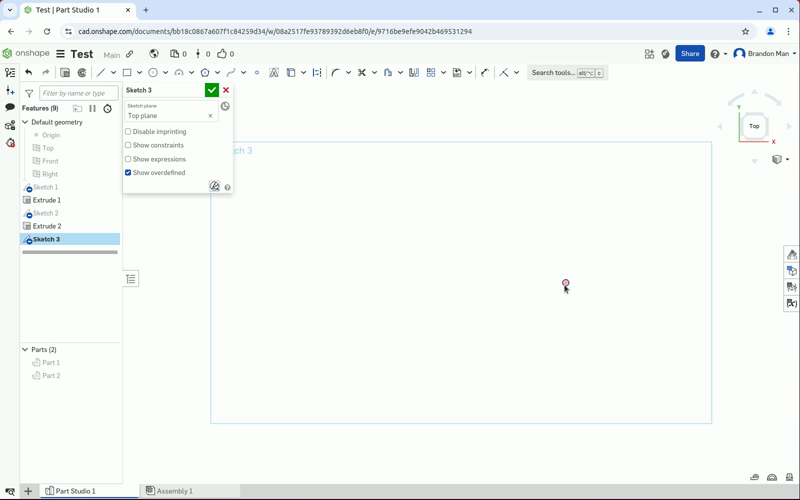
scroll(6)
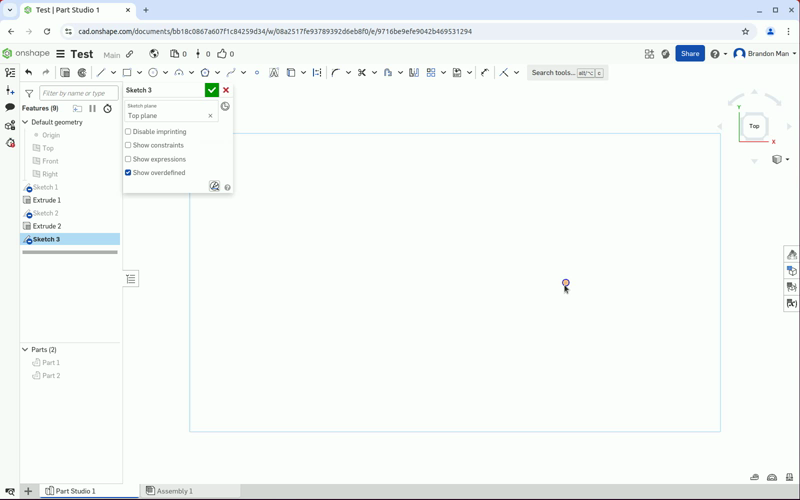
scroll(6)
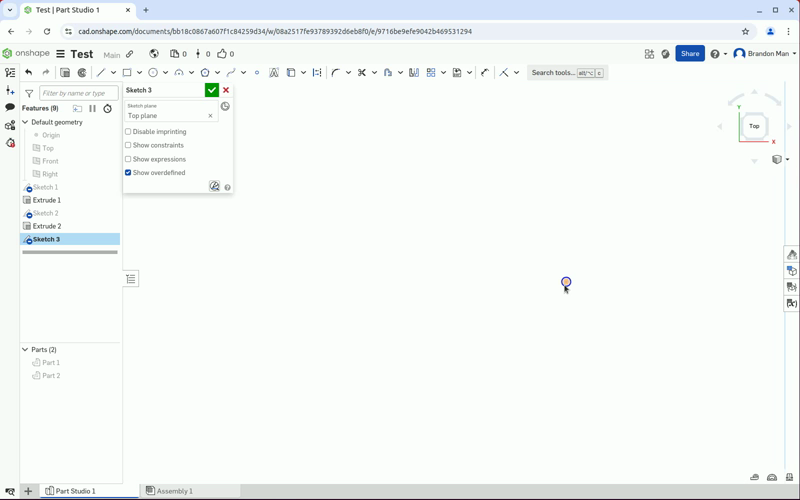
scroll(6)
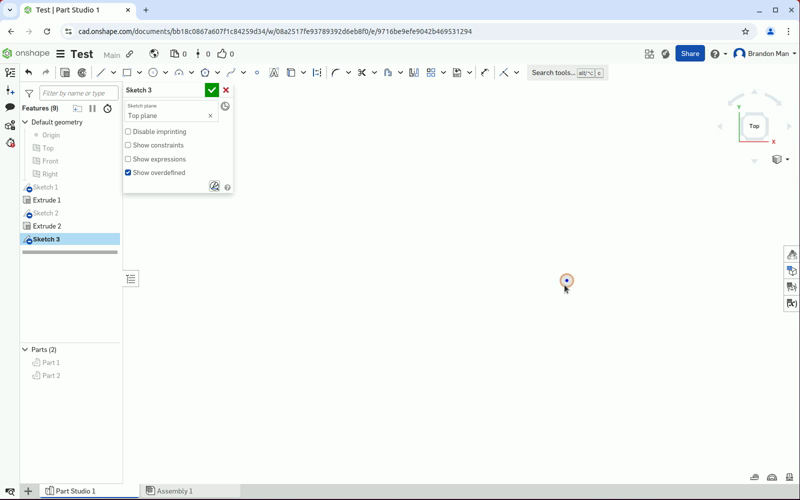
scroll(6)
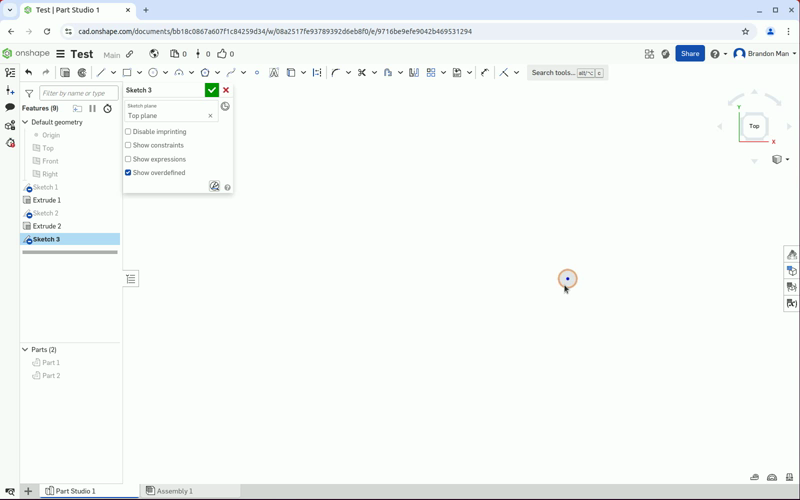
scroll(6)
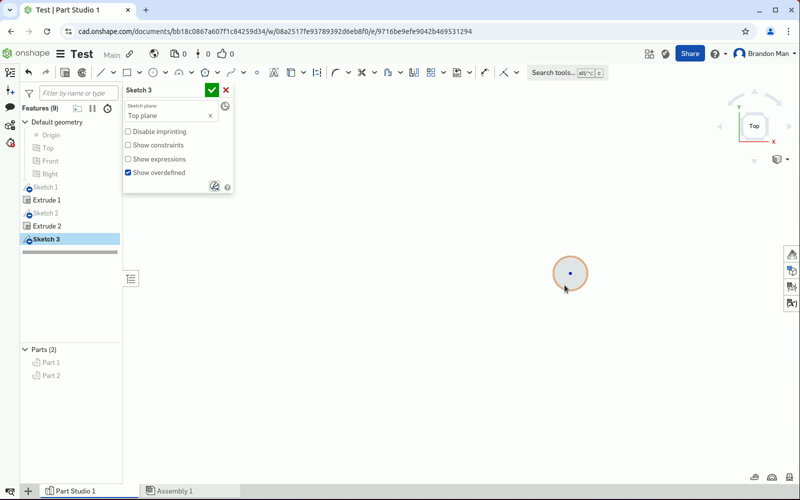
scroll(6)
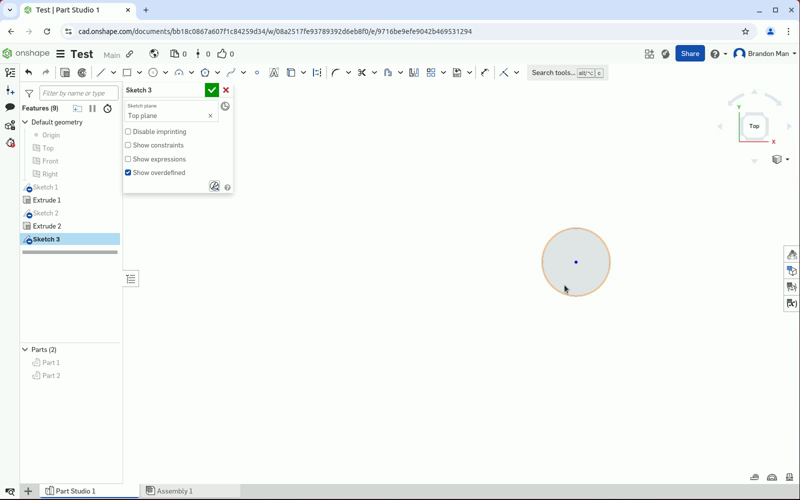
click(564, 284)
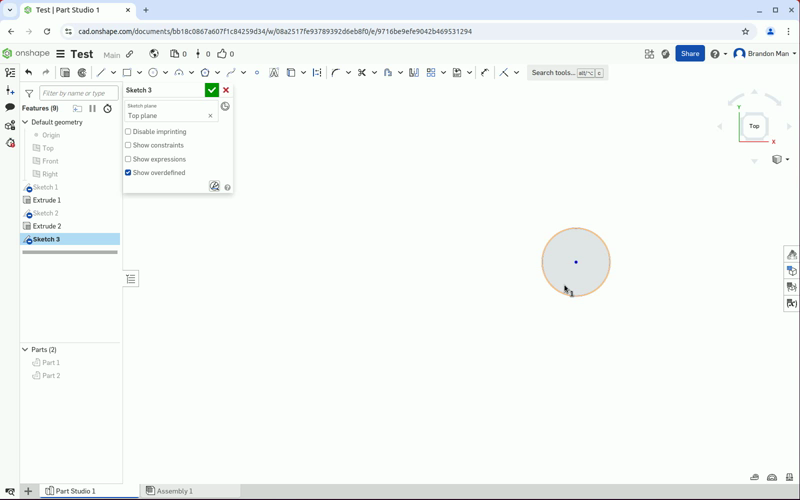
scroll(-6)
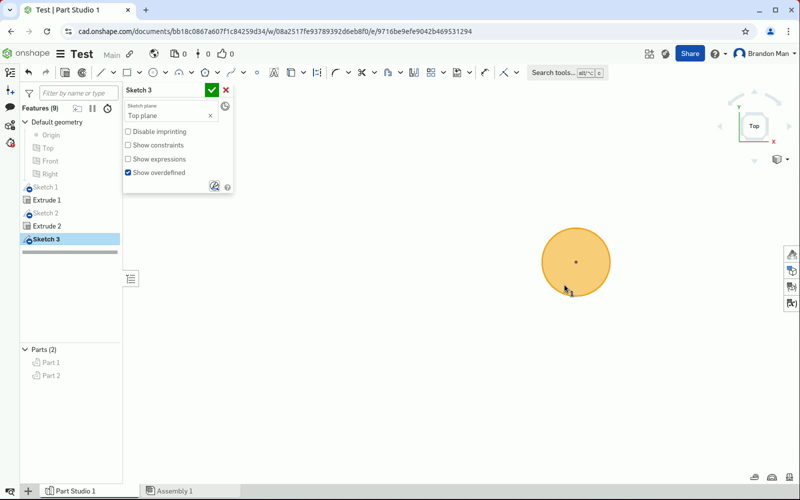
scroll(-6)
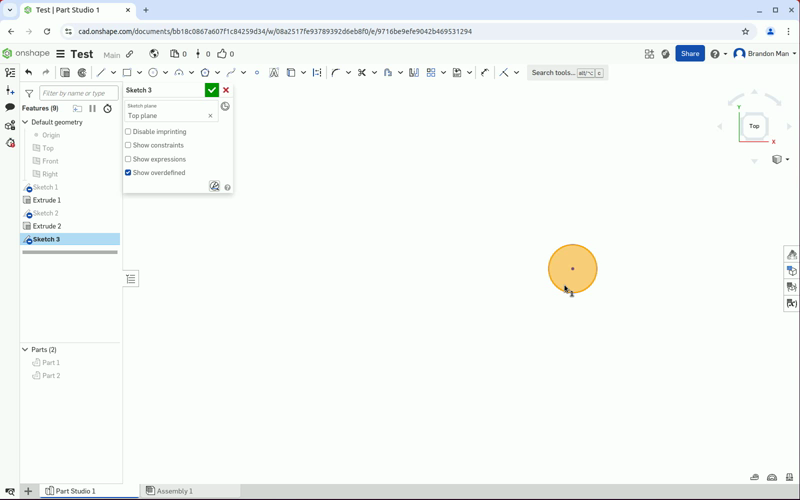
scroll(-6)
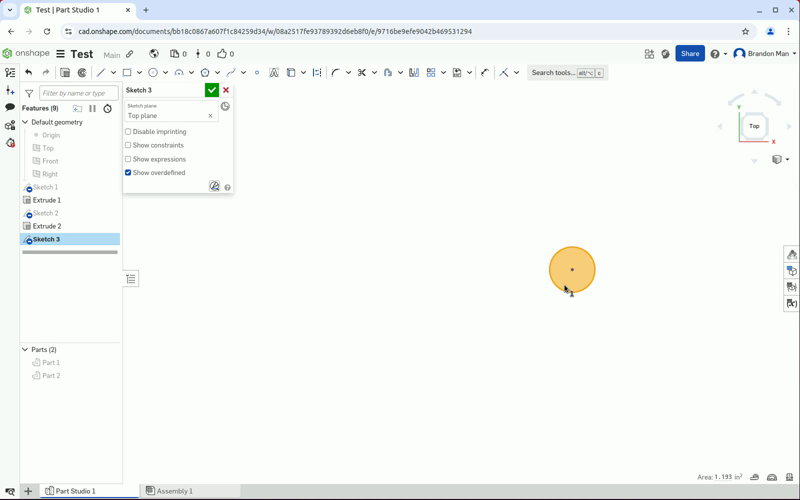
scroll(-6)
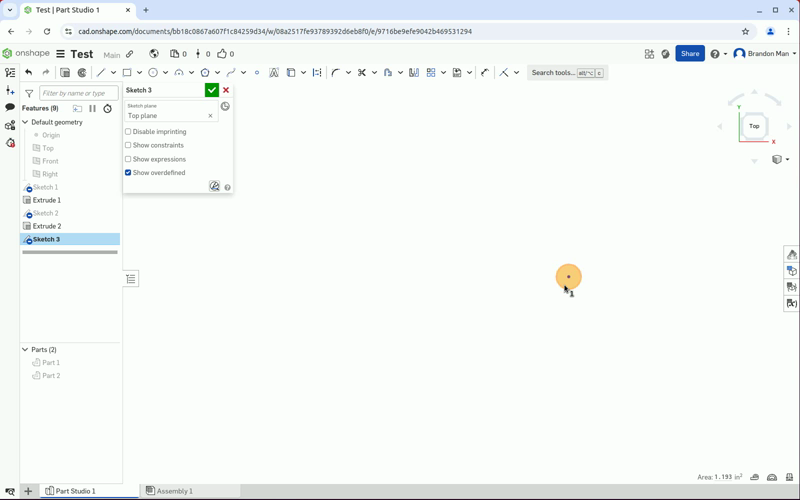
scroll(-6)
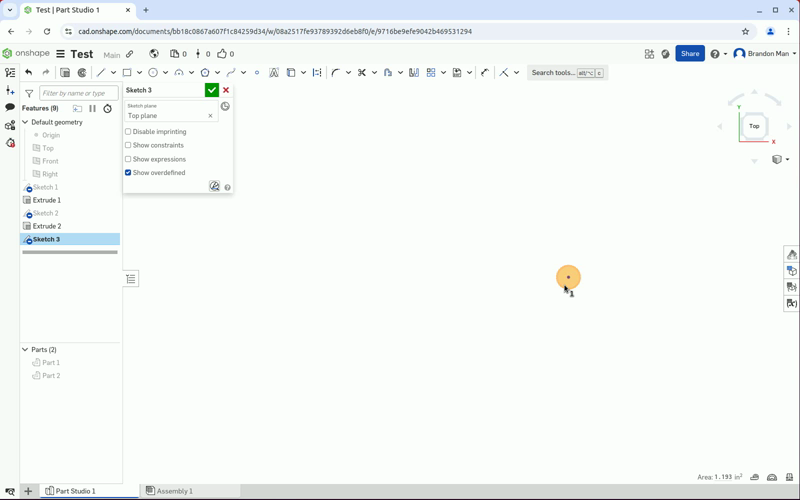
scroll(-6)
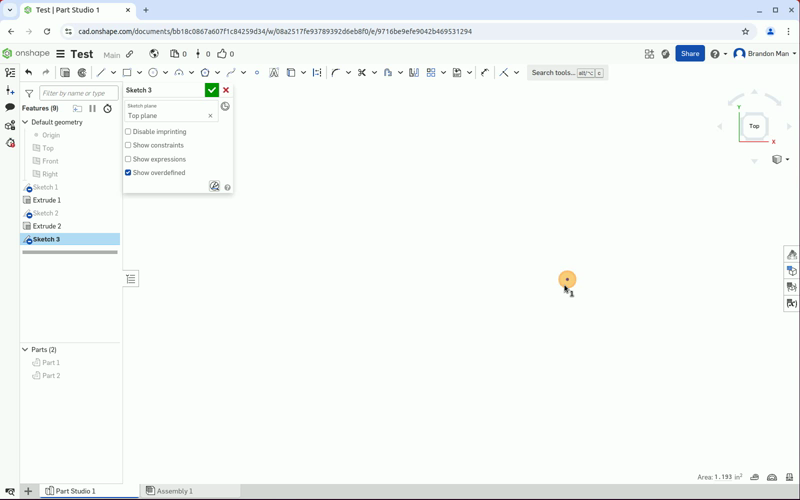
scroll(-6)
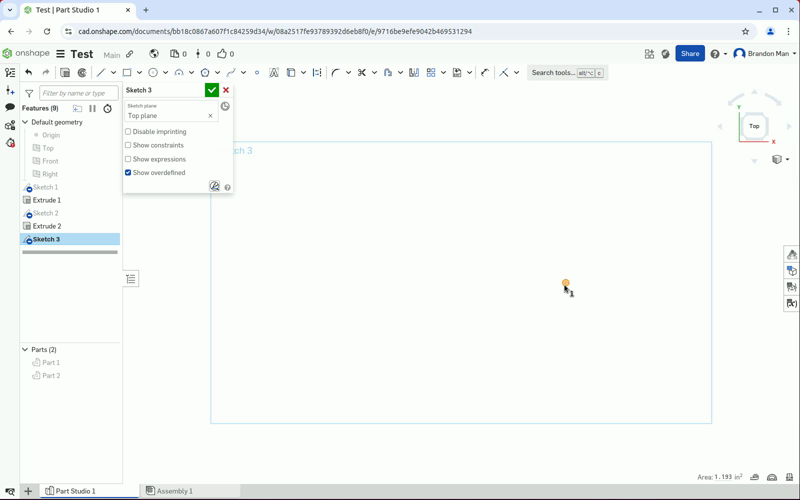
mouse_move(73, 352)
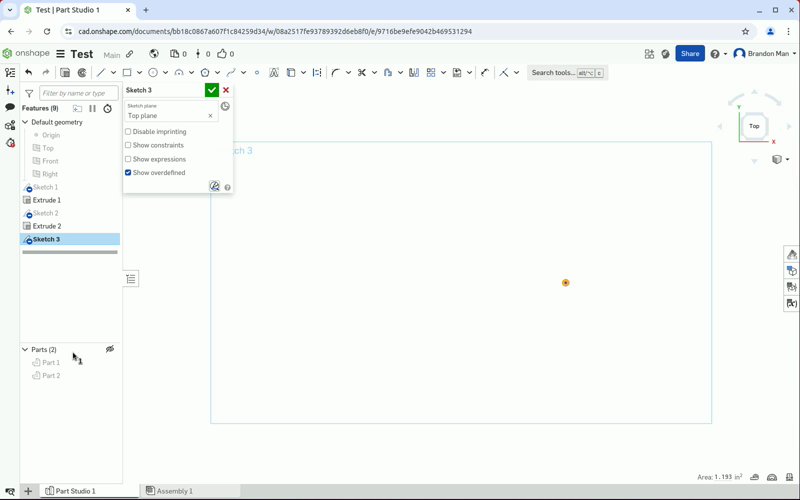
key(shift+y)
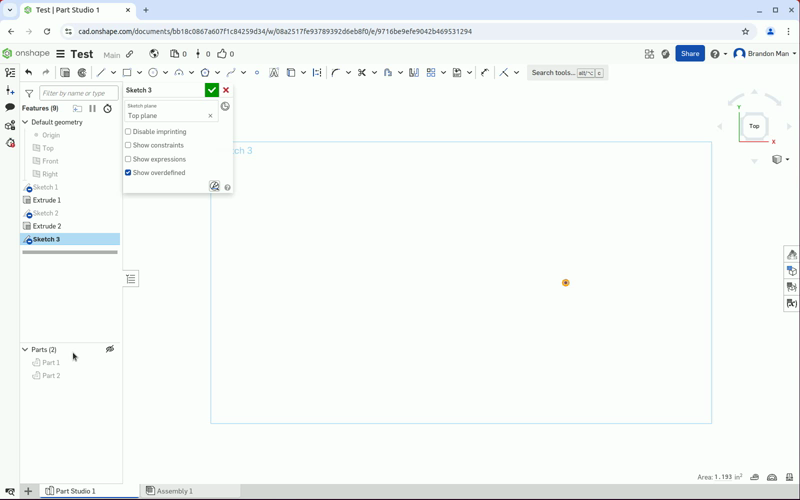
key(shift+e)
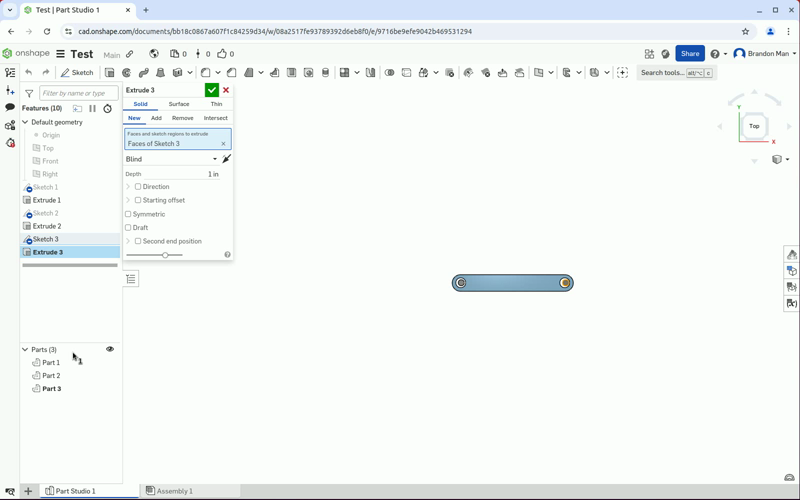
mouse_move(143, 106)
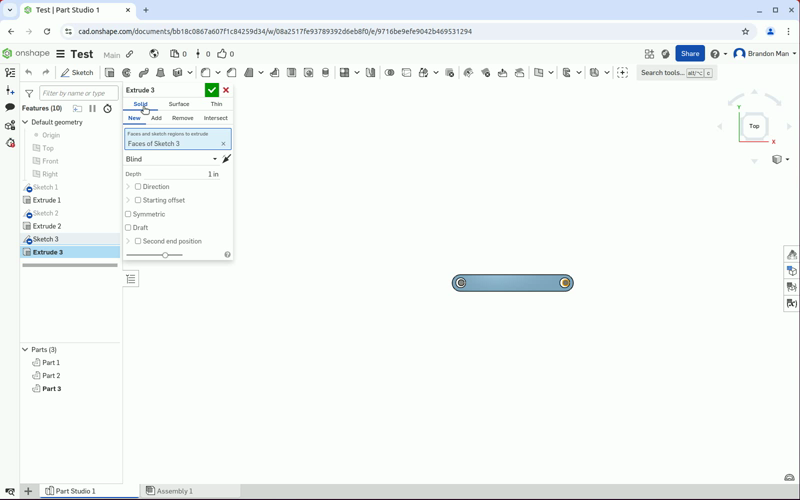
click(143, 106)
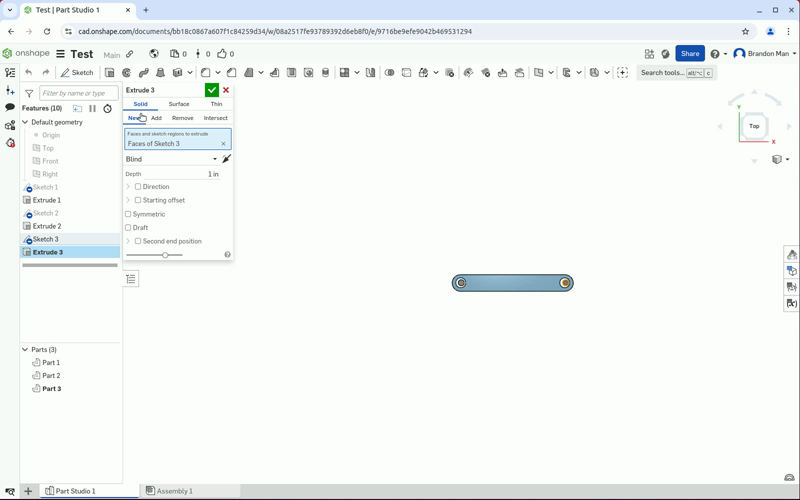
mouse_move(137, 120)
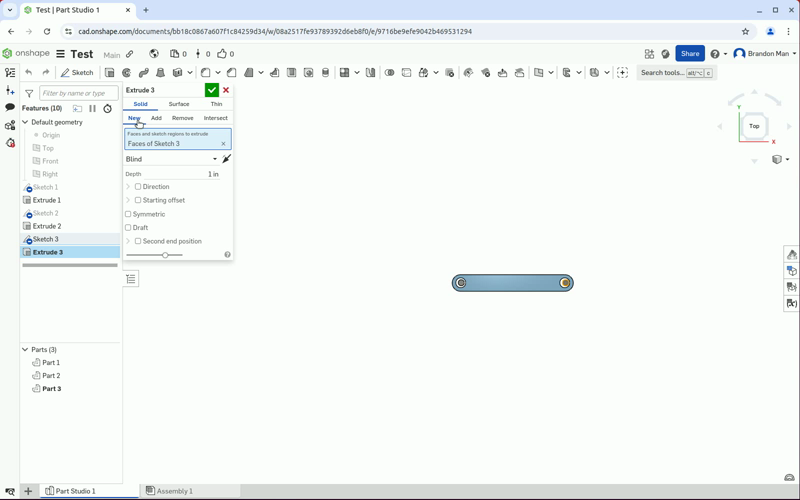
click(137, 120)
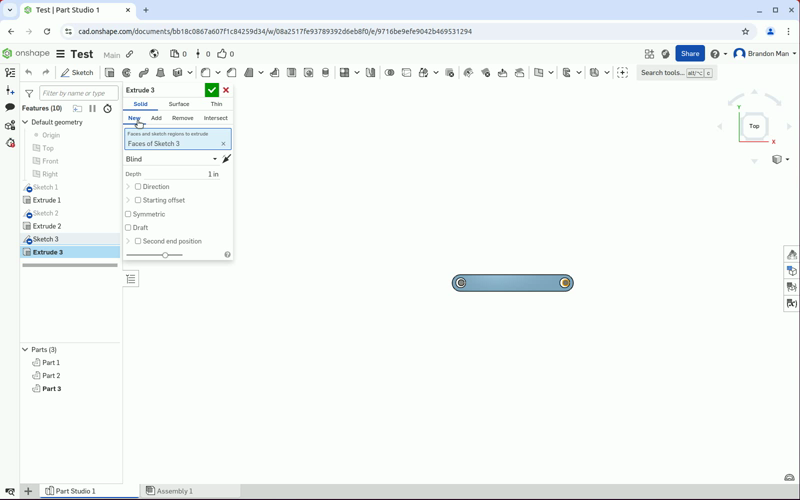
key(tab, 4)
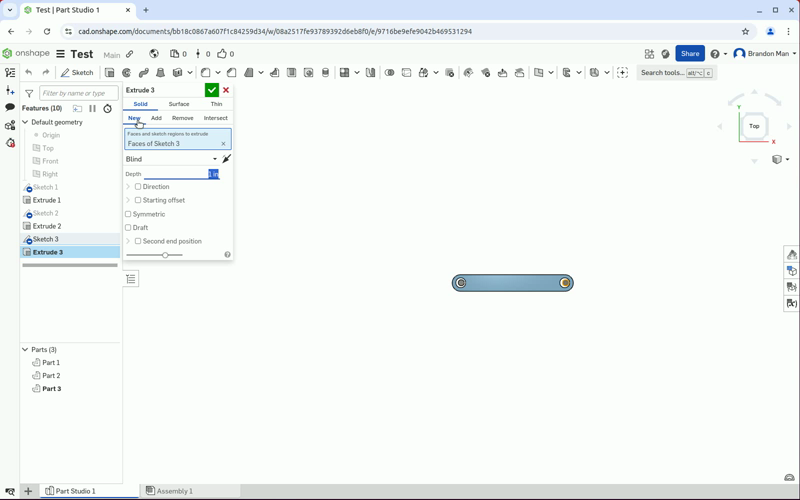
text(1.926)
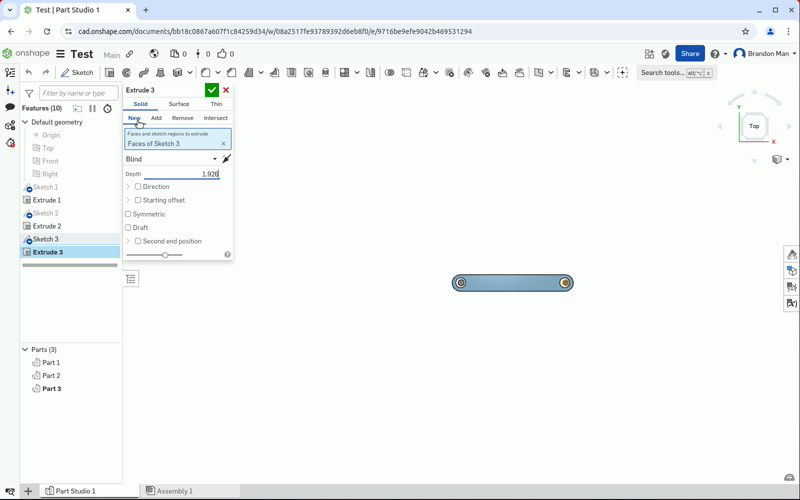
key(tab, 3)
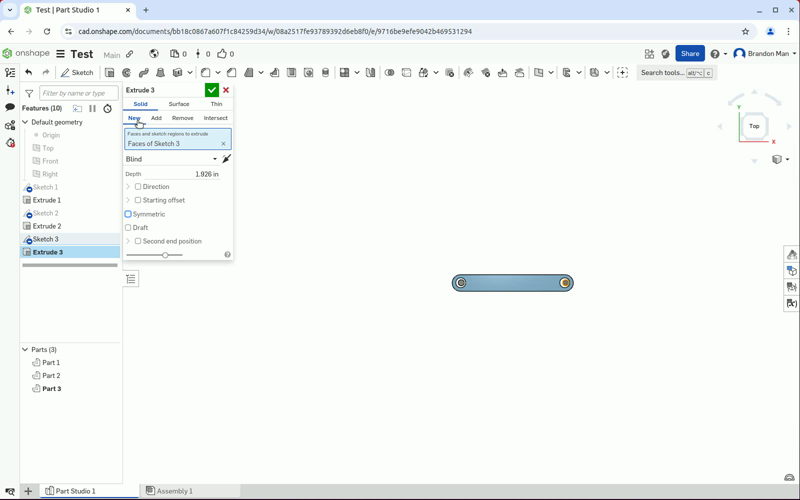
key(space)
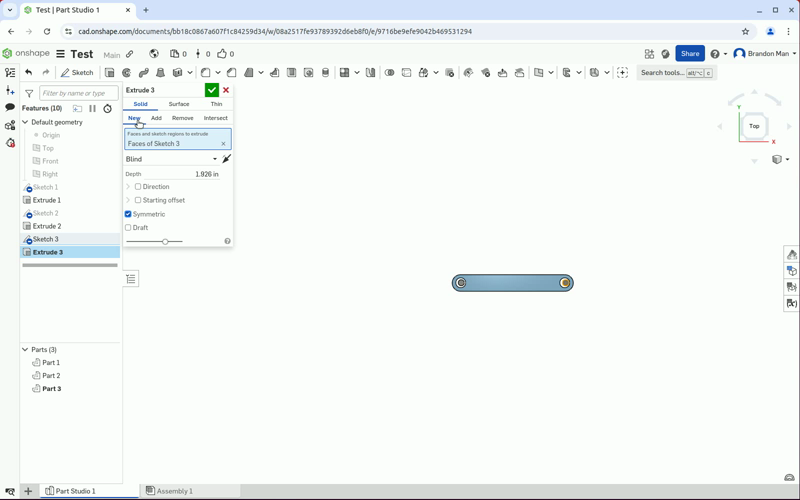
key(enter)
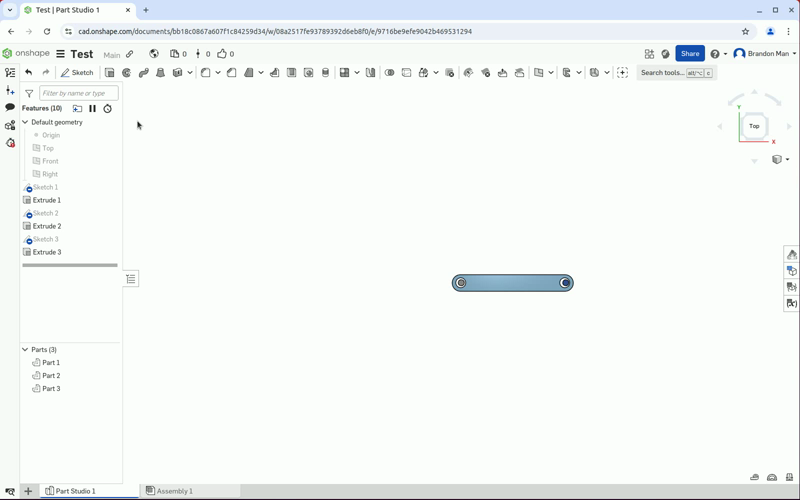
key(shift+h)
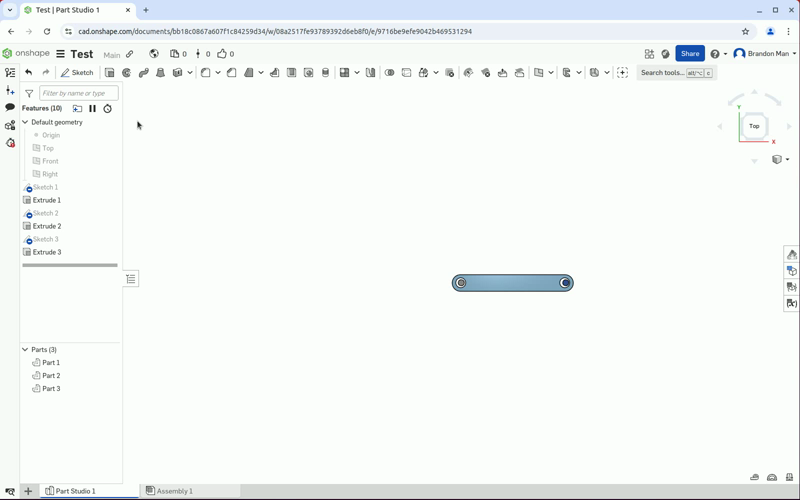
key(shift+h)
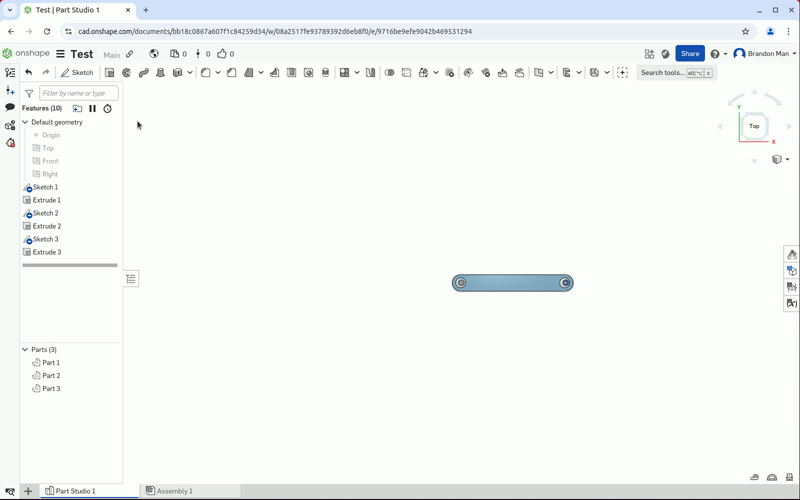
key(shift+7)
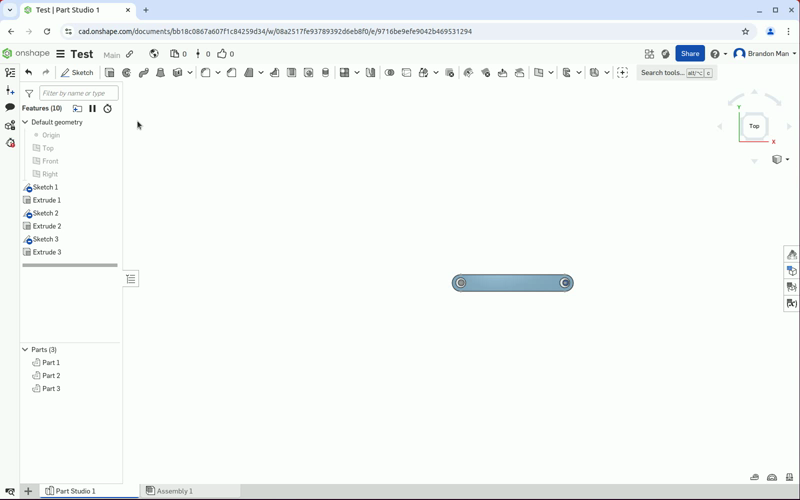
key(up, 3)
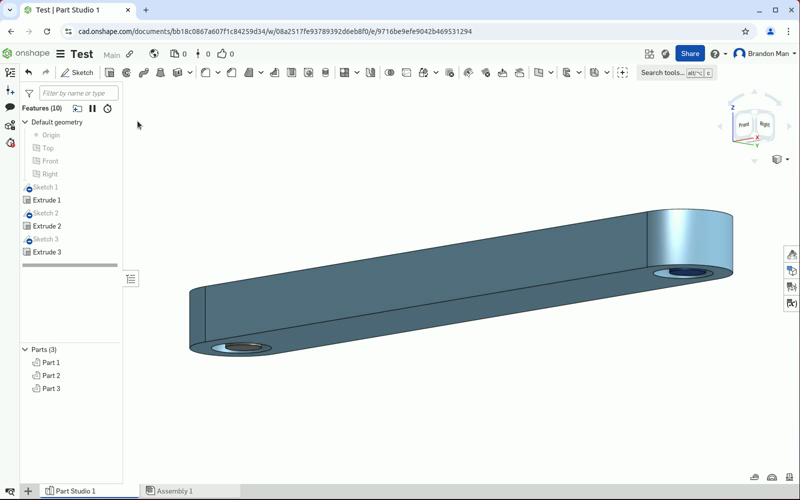
key(left, 3)
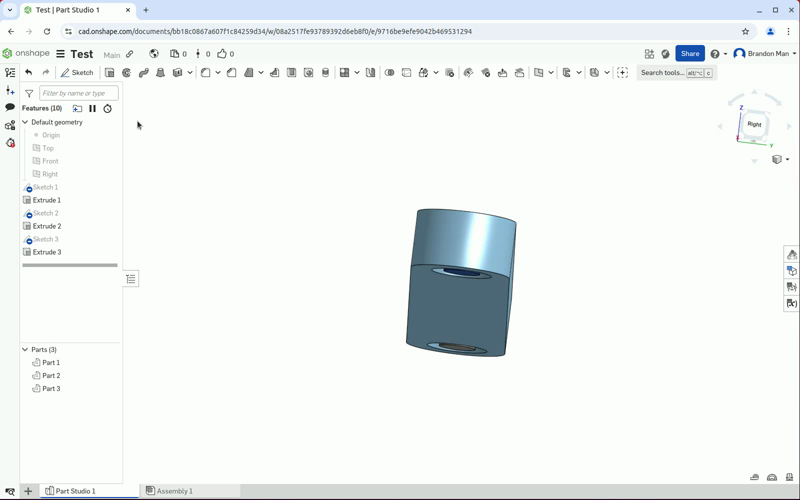
key(right, 3)
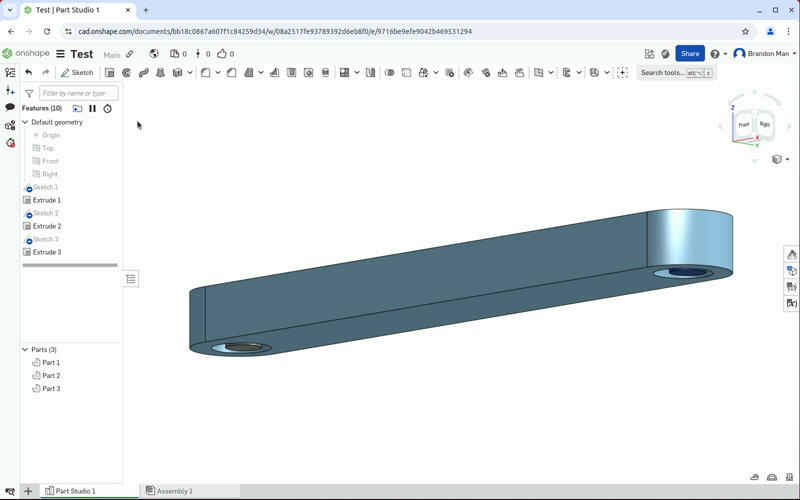
key(down, 3)
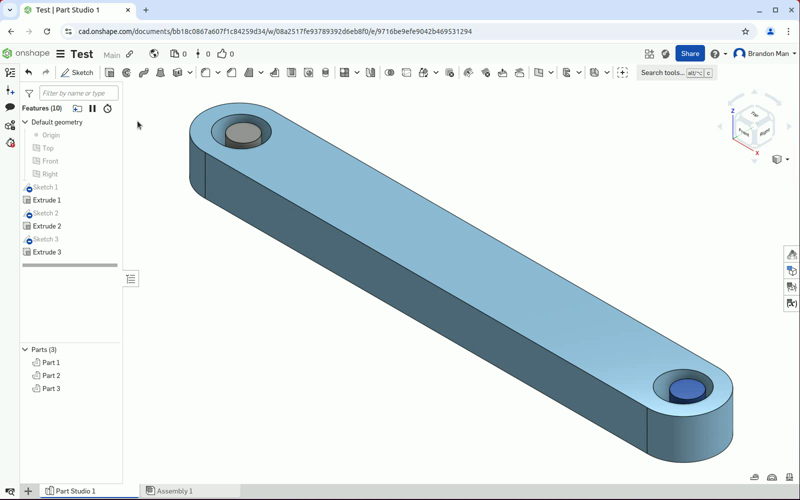
mouse_move(73, 189)
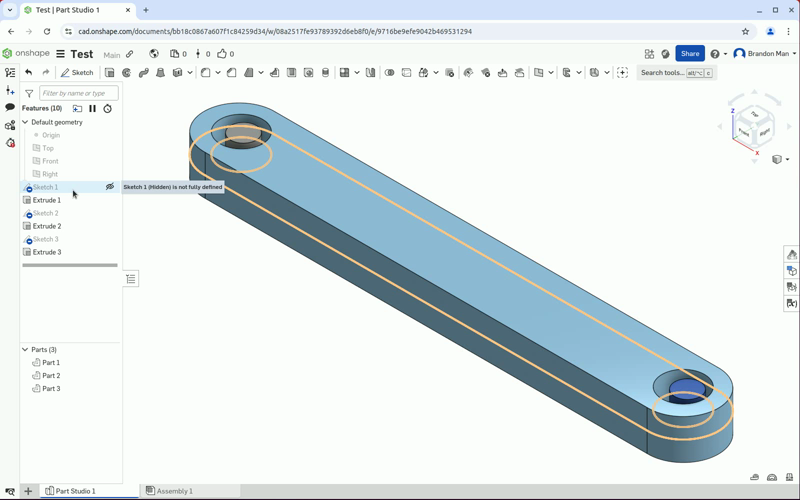
click(73, 189)